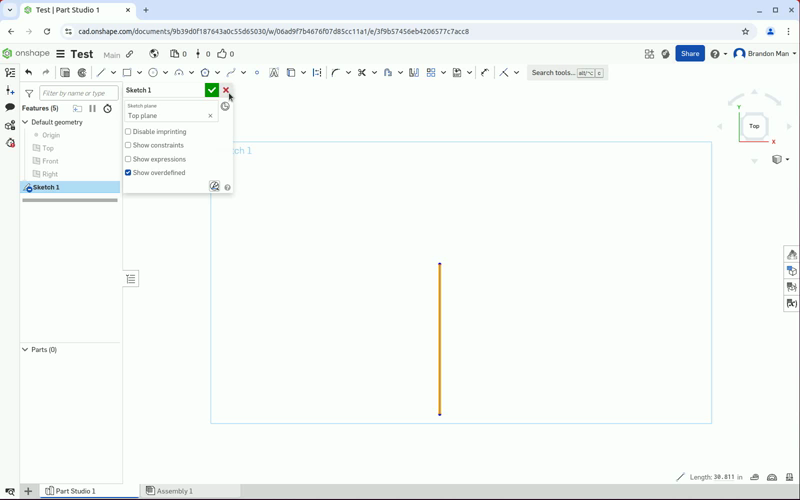
key(shift+h)
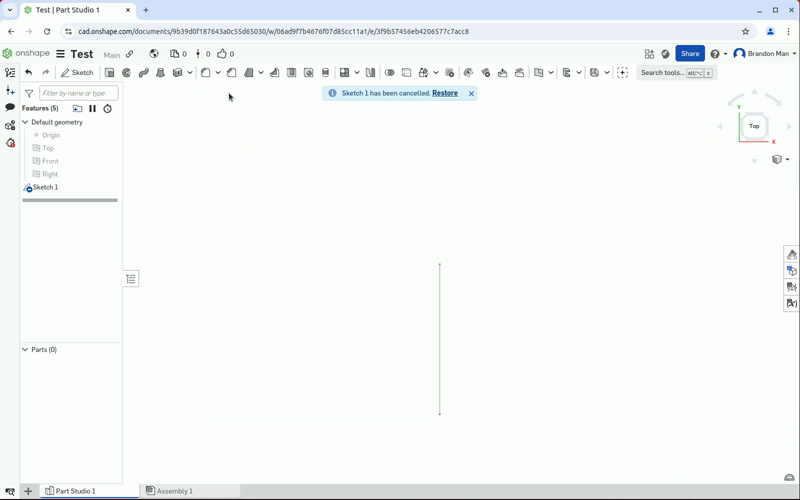
key(shift+s)
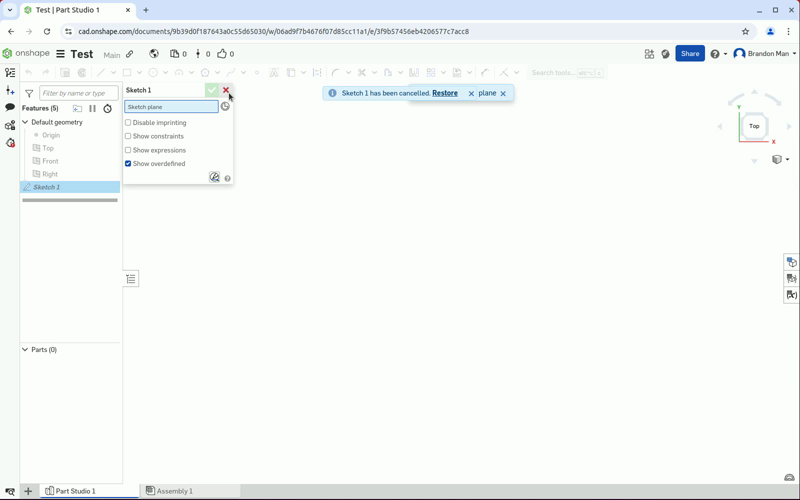
mouse_move(73, 150)
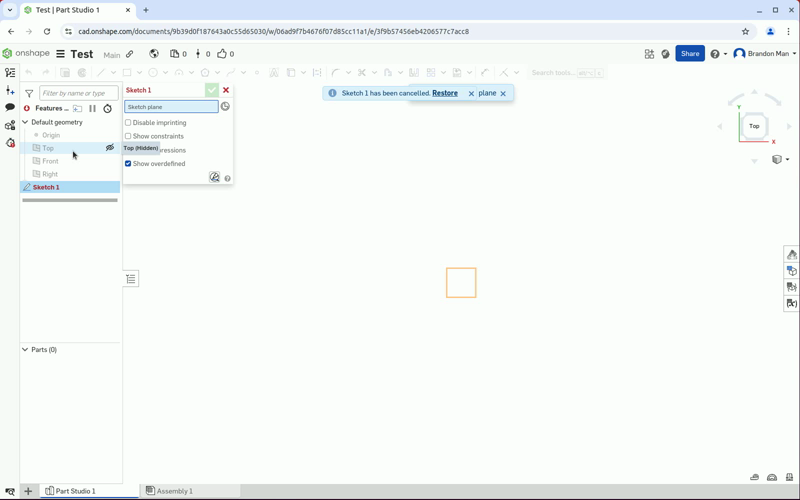
click(73, 150)
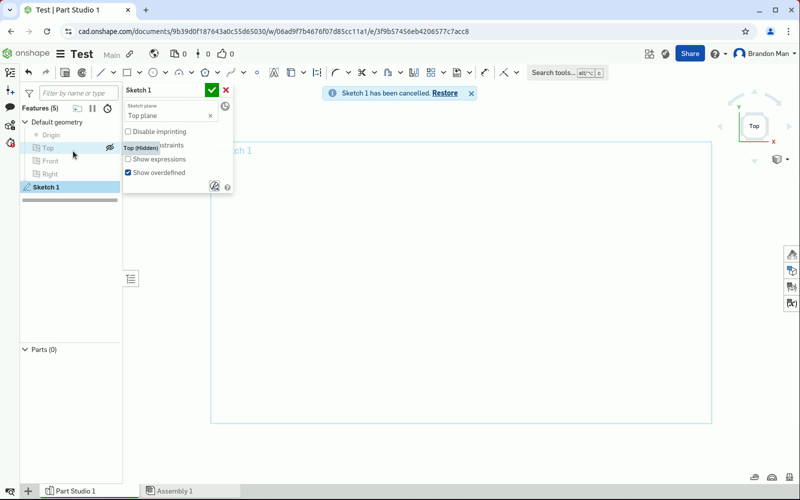
mouse_move(73, 352)
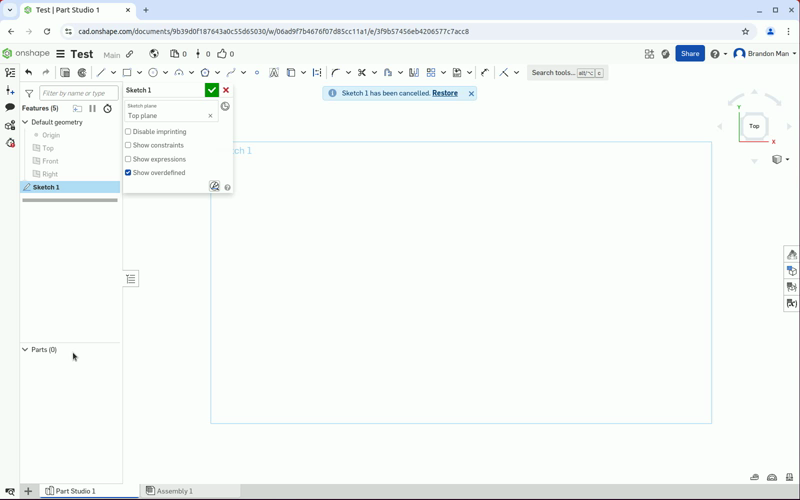
key(y)
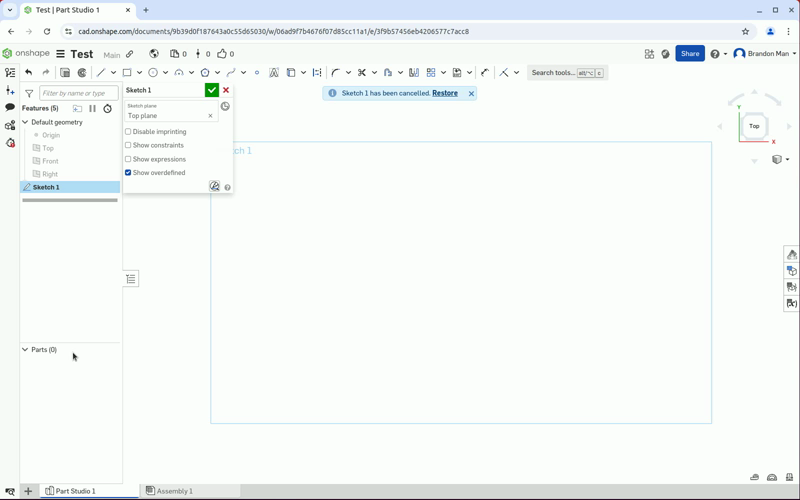
key(l)
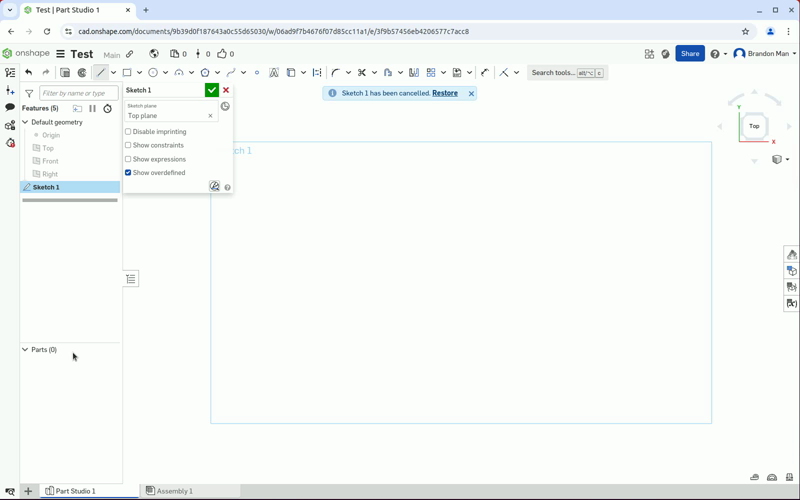
key_down(shift)
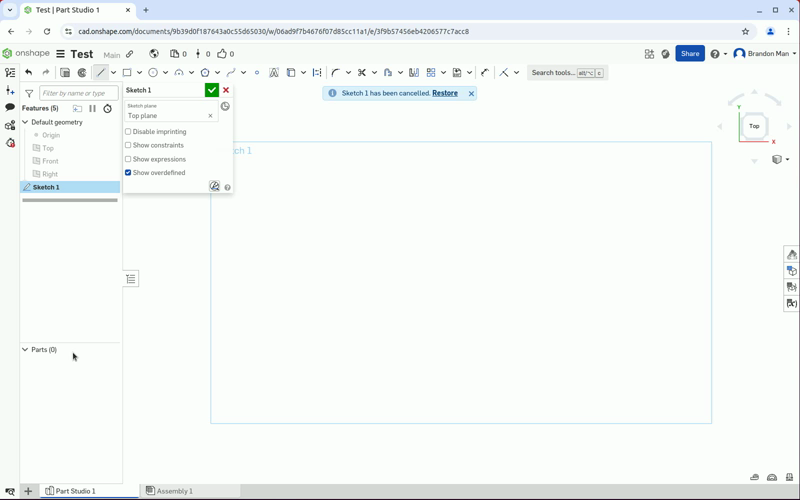
mouse_move(460, 282)
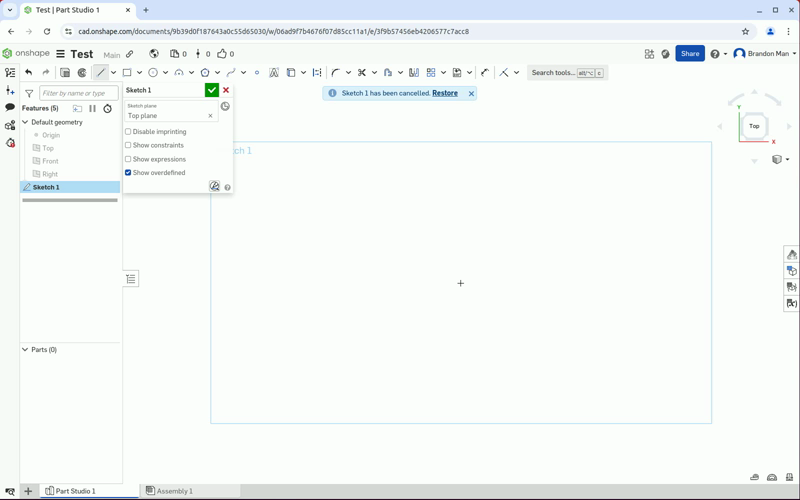
click(460, 282)
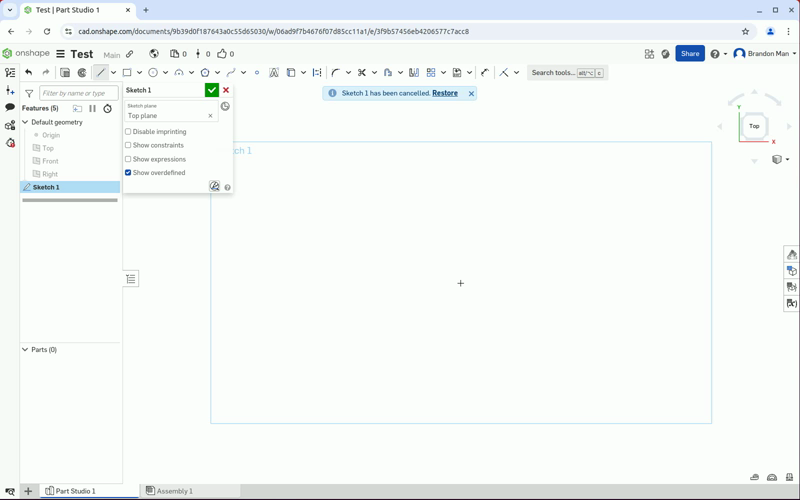
key_up(shift)
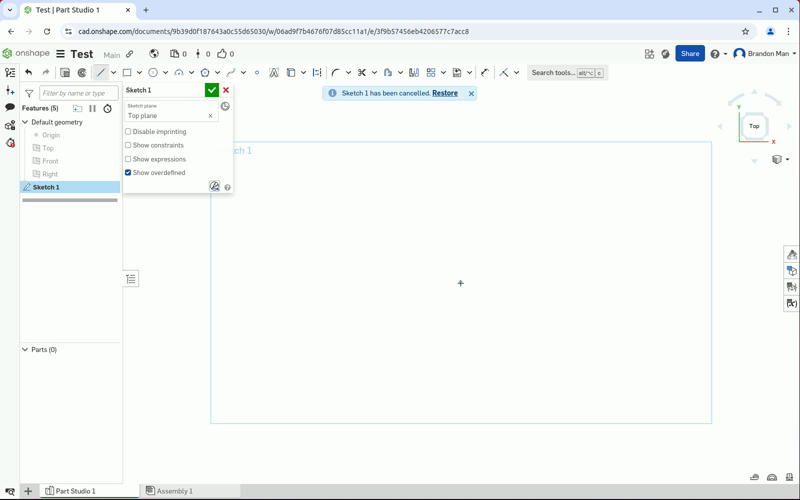
key_down(shift)
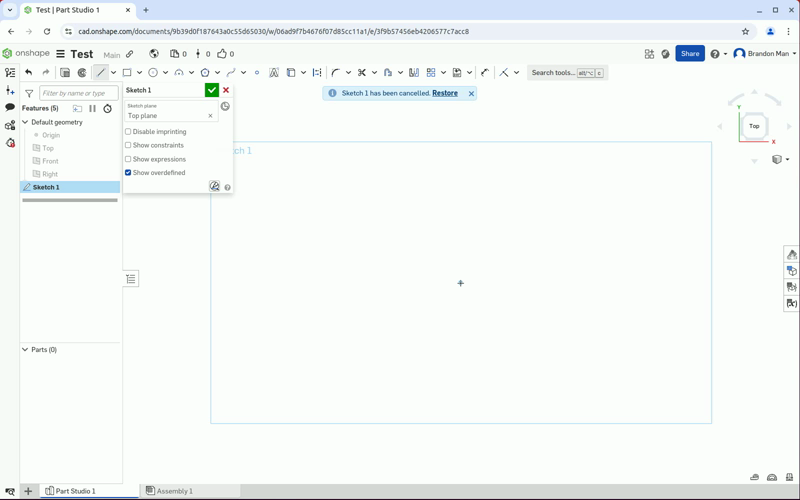
mouse_move(490, 282)
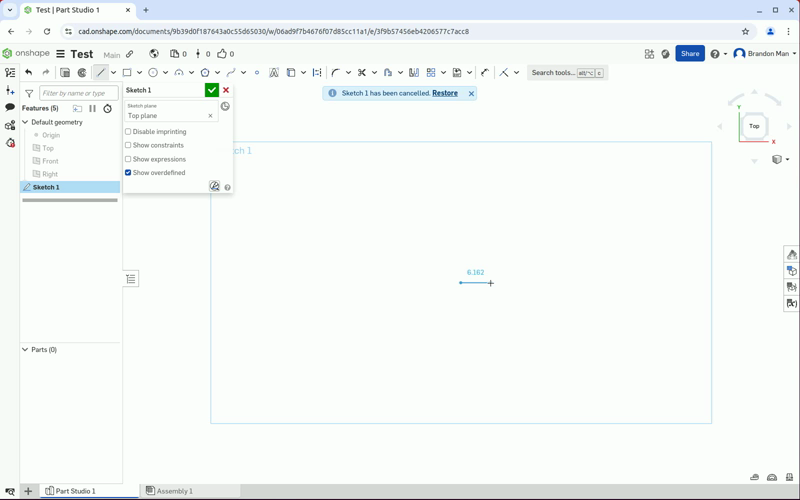
mouse_move(489, 282)
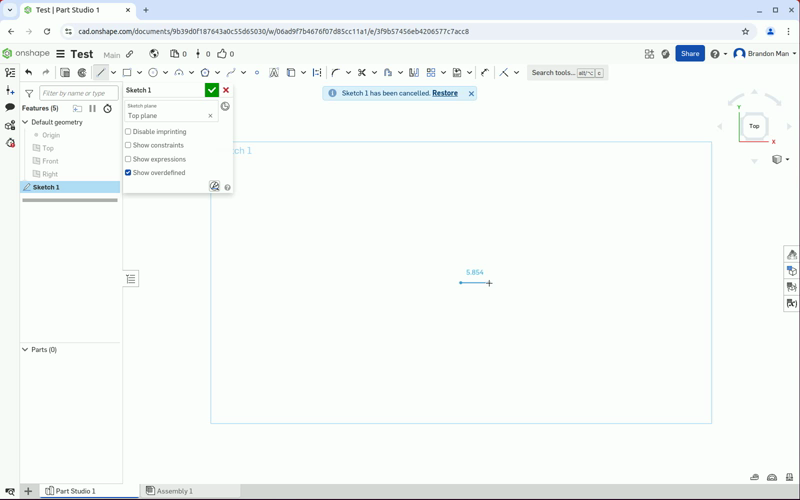
click(489, 282)
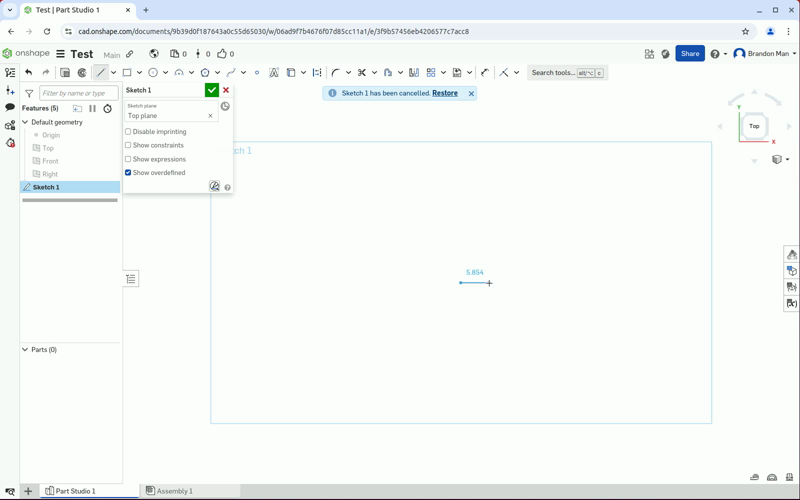
key_up(shift)
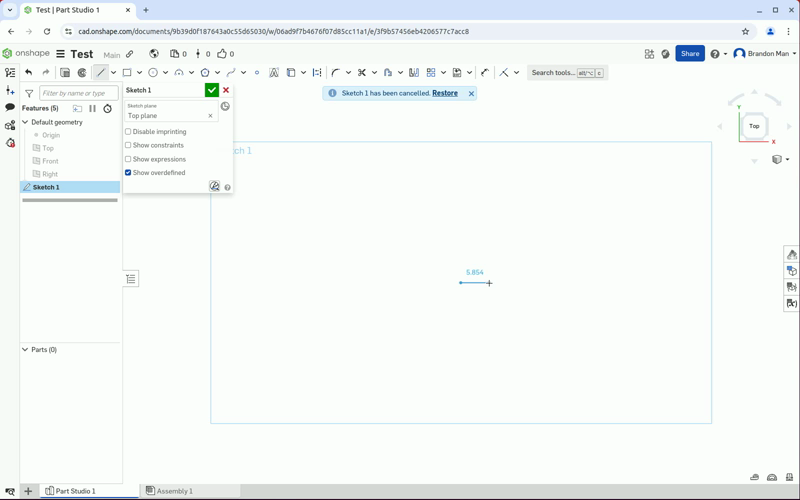
key_down(shift)
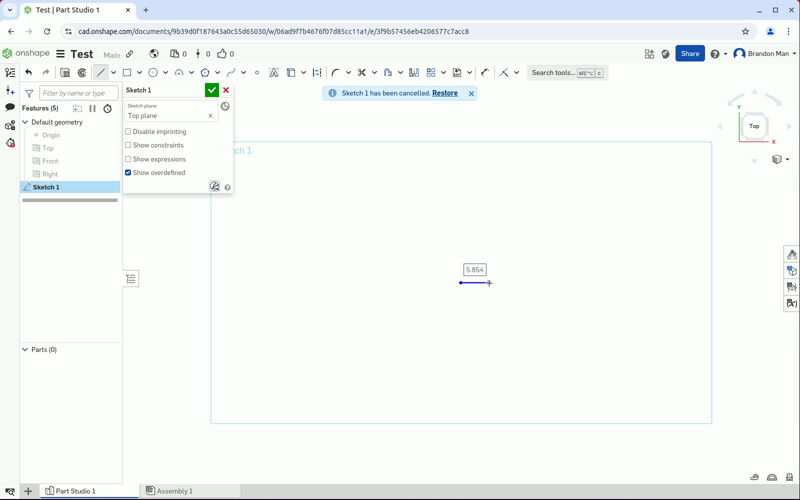
mouse_move(489, 170)
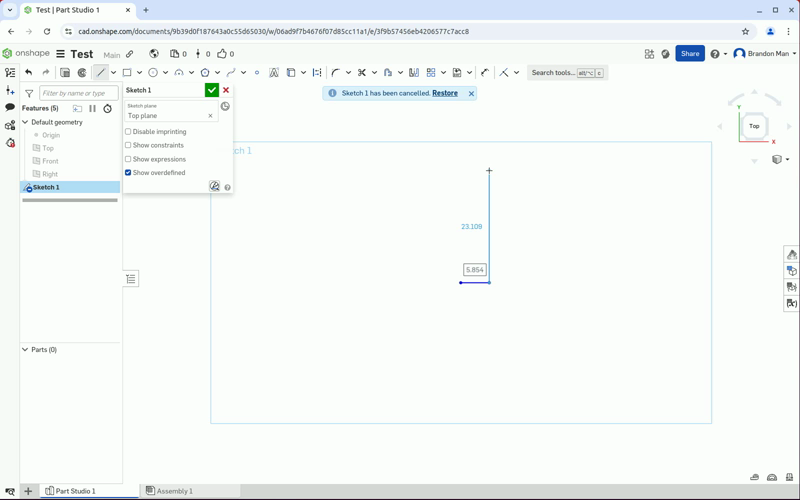
click(489, 170)
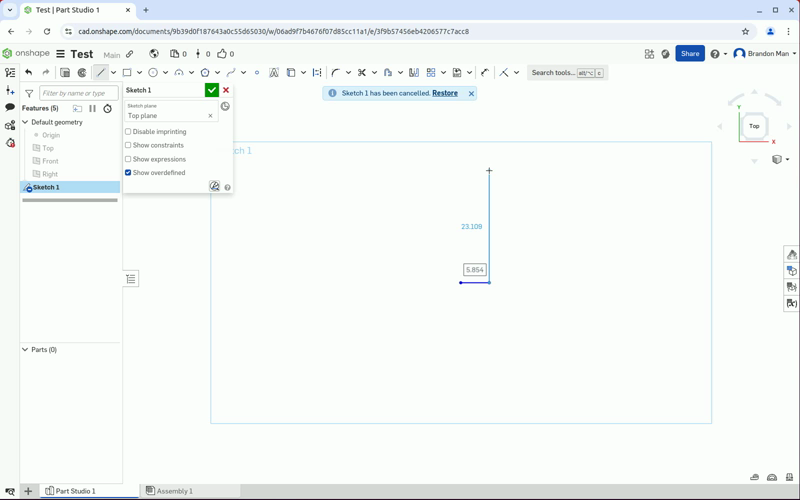
key_up(shift)
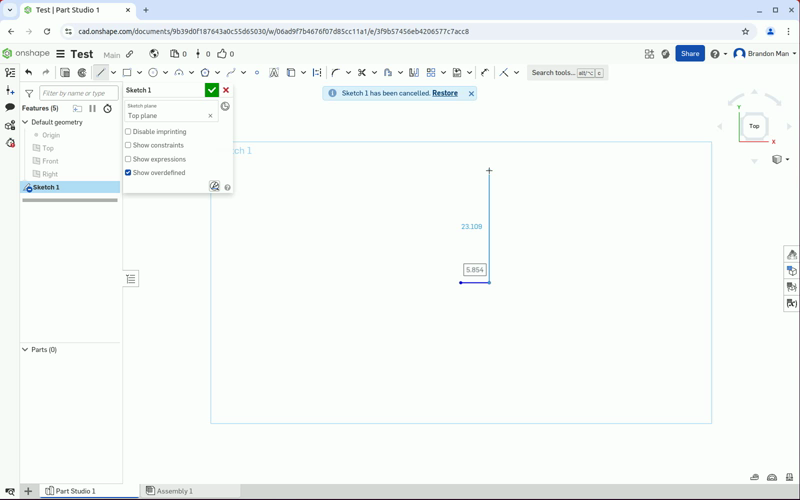
key_down(shift)
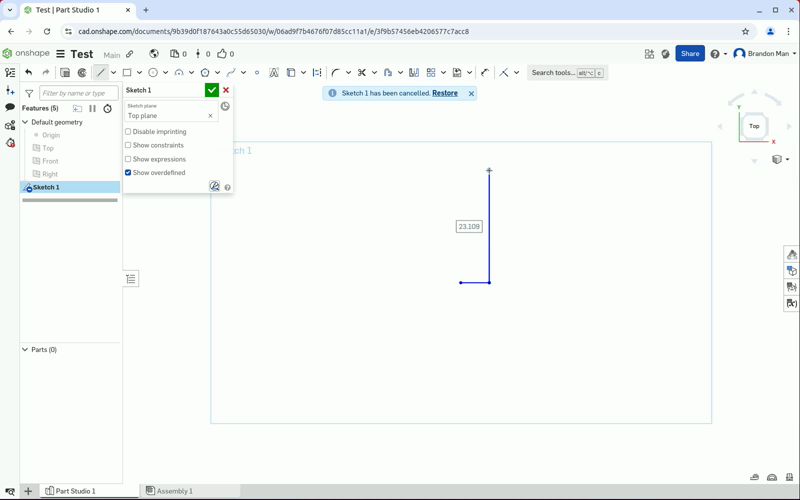
mouse_move(519, 170)
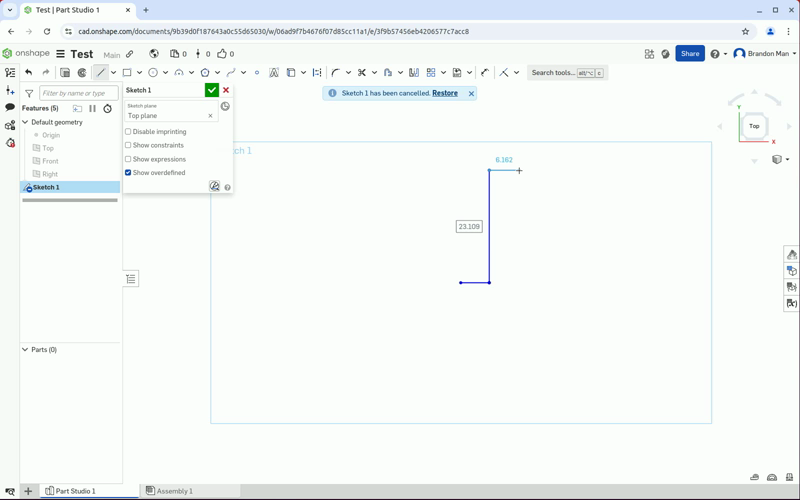
mouse_move(460, 170)
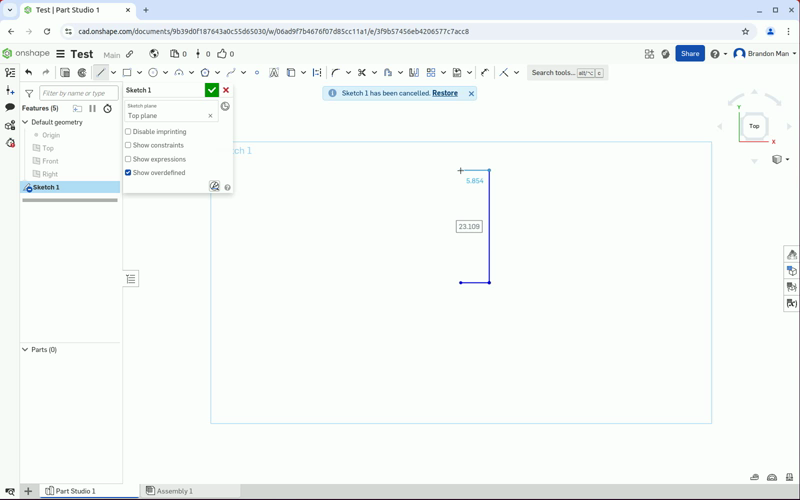
click(460, 170)
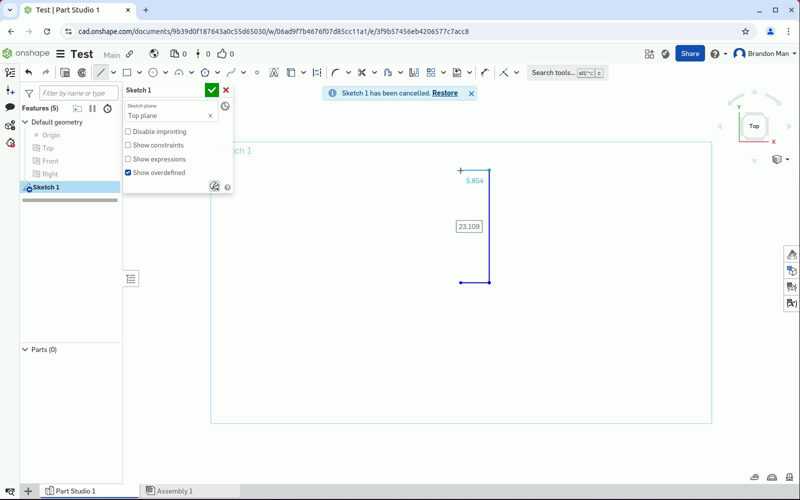
key_up(shift)
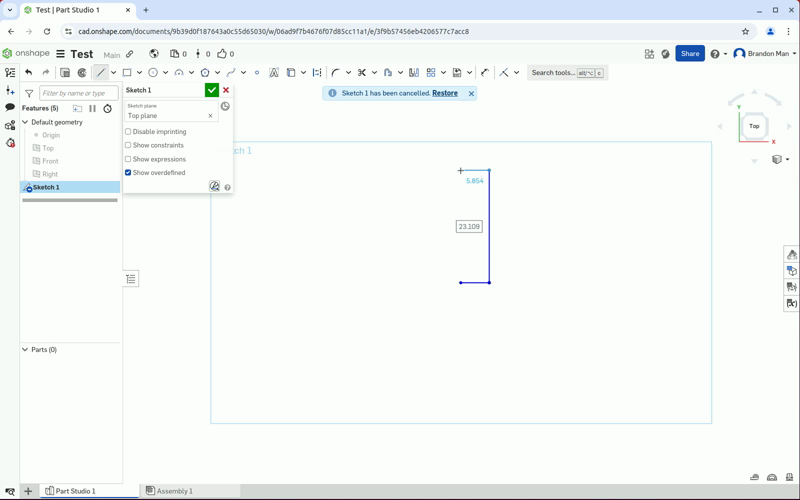
key_down(shift)
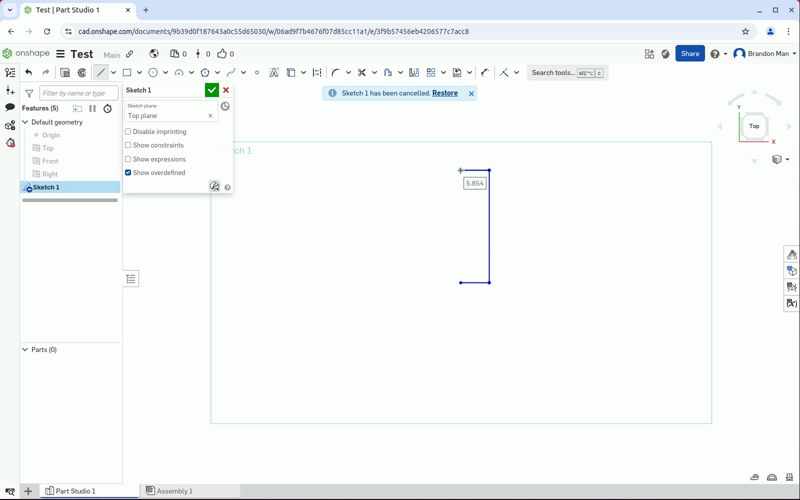
mouse_move(460, 282)
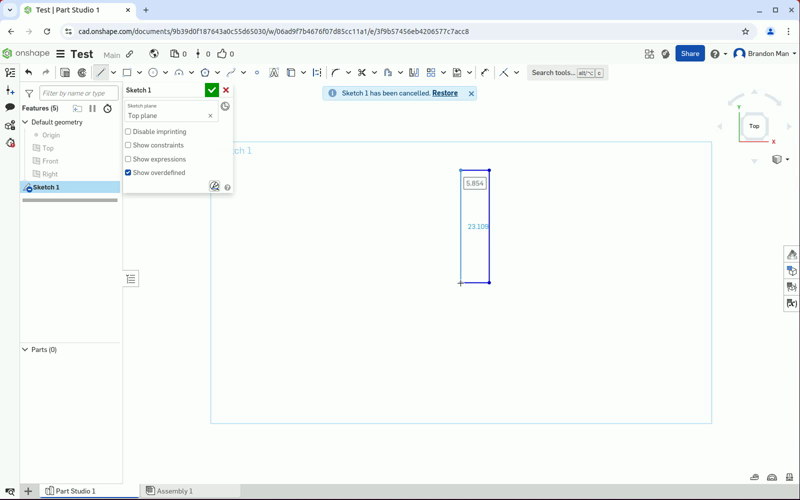
key_up(shift)
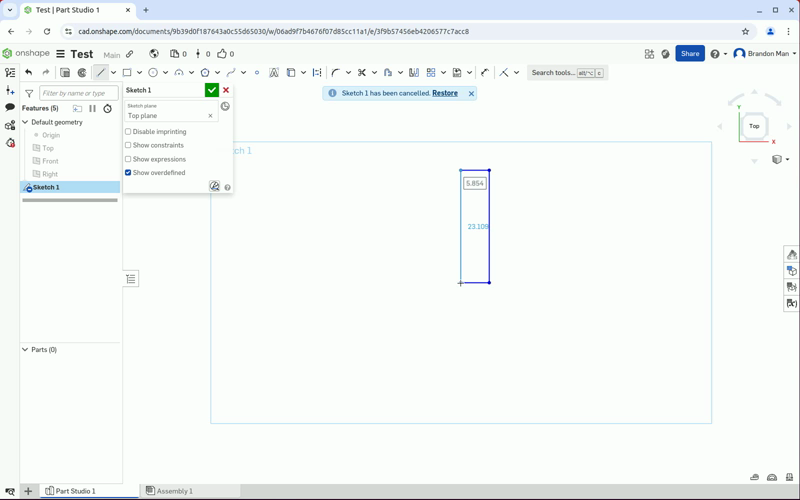
click(460, 282)
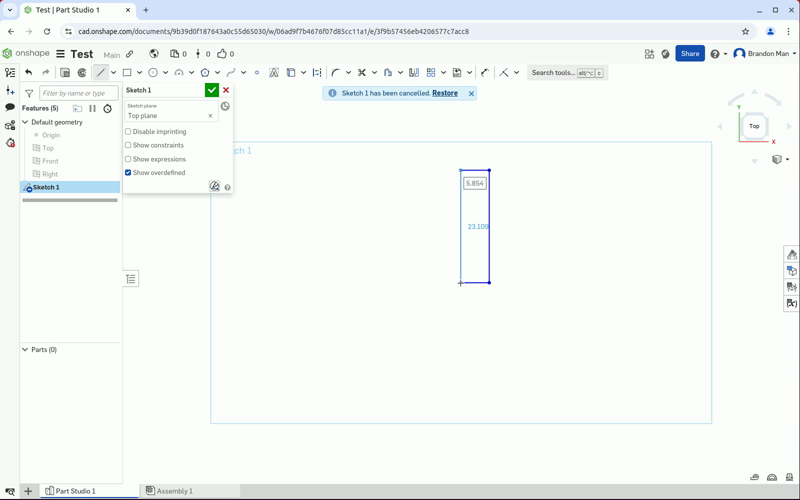
key(esc)
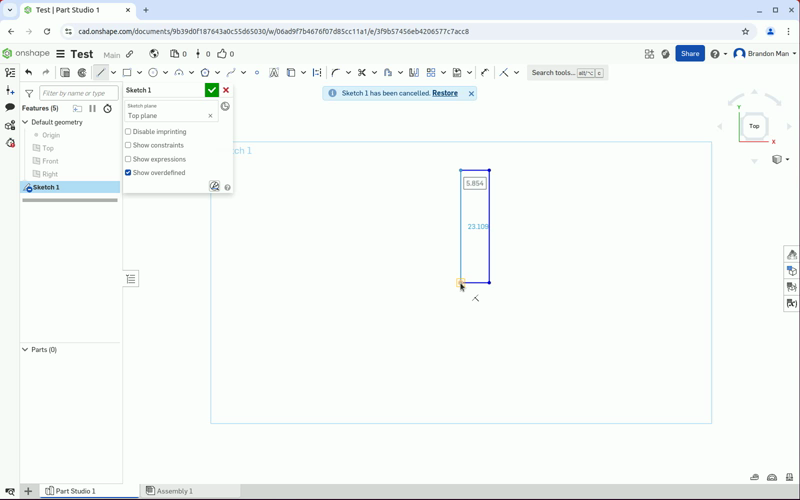
mouse_move(467, 187)
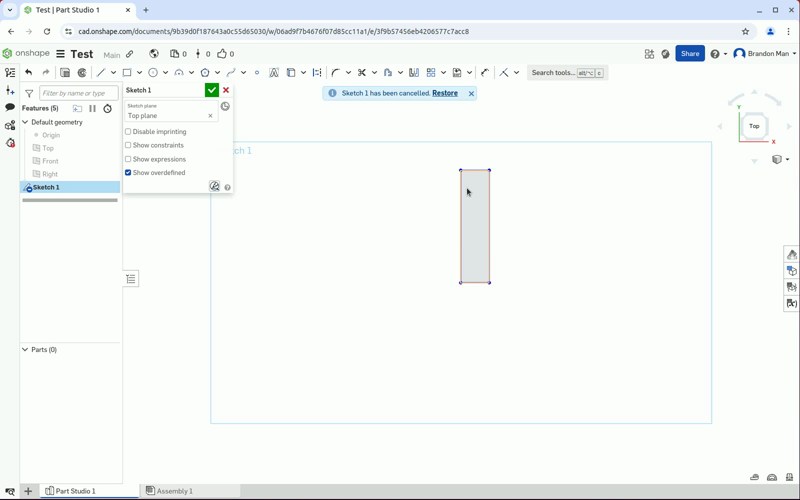
click(467, 187)
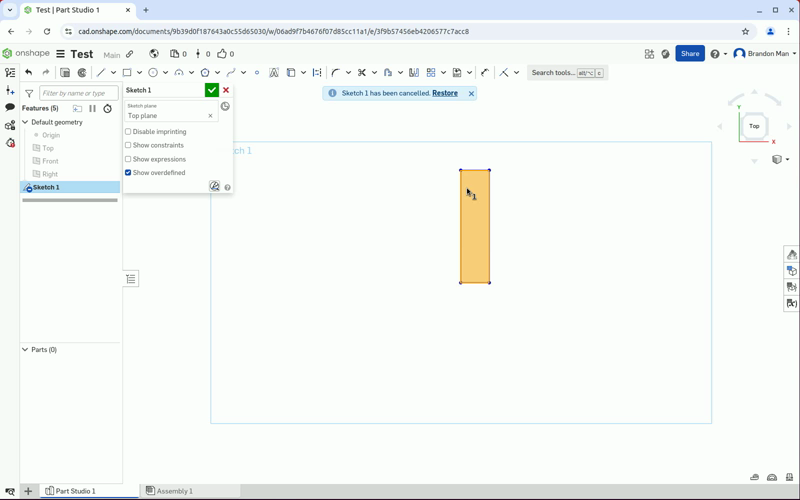
mouse_move(73, 352)
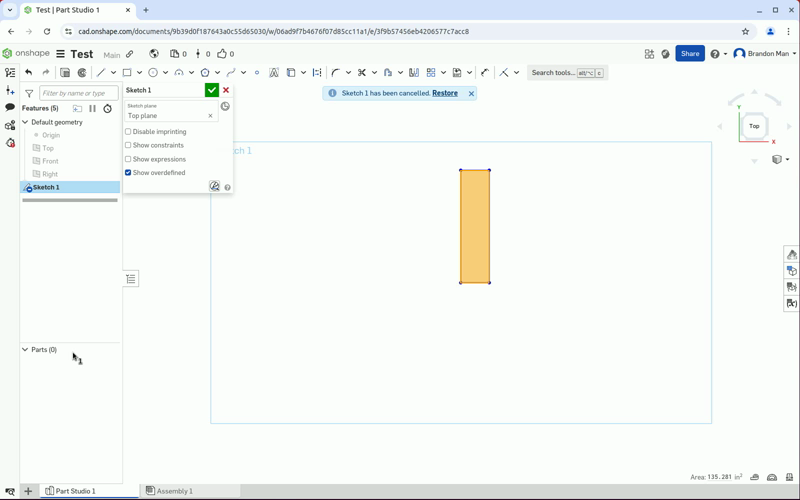
key(shift+y)
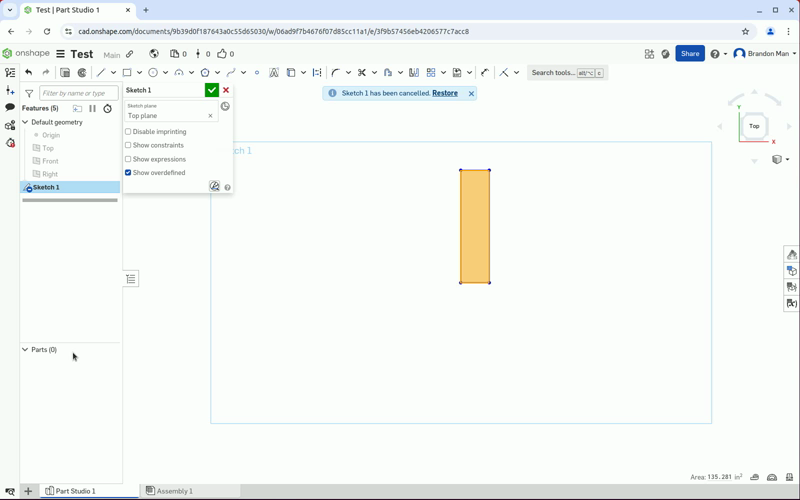
key(shift+e)
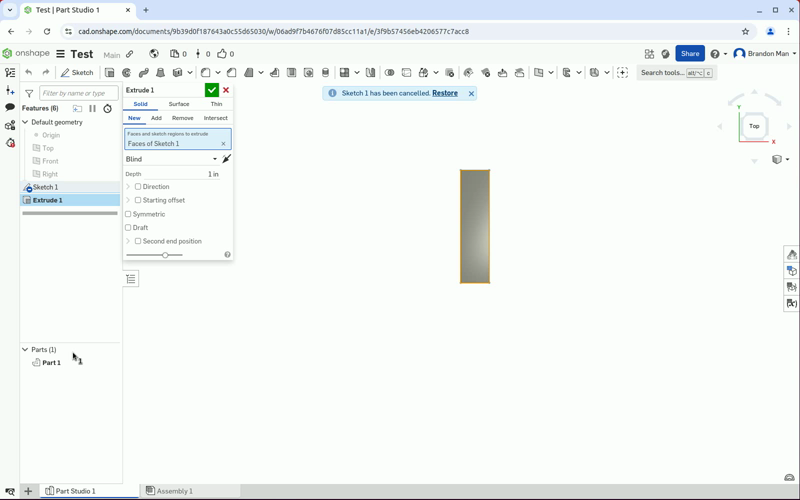
mouse_move(143, 106)
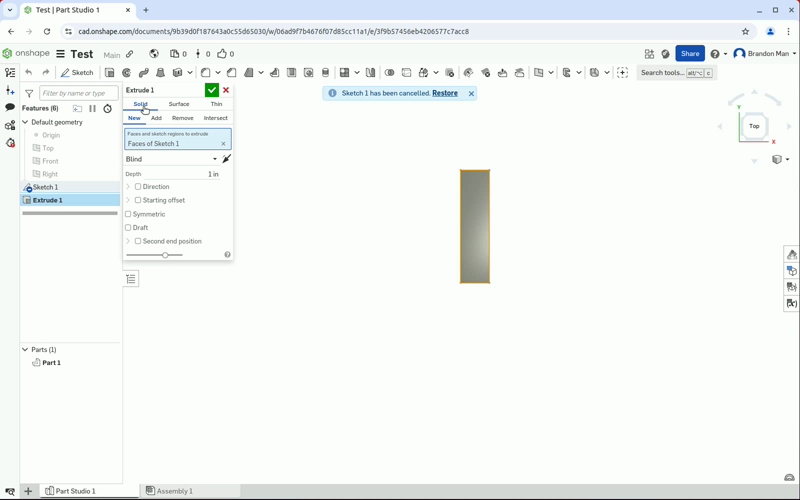
click(143, 106)
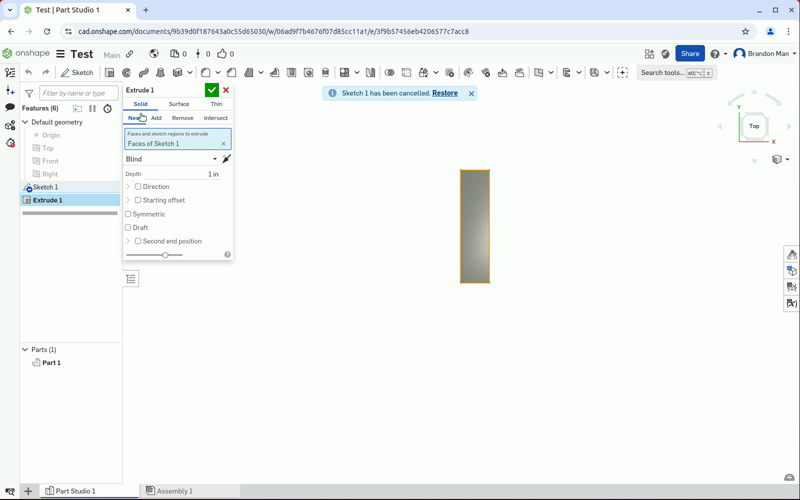
mouse_move(137, 120)
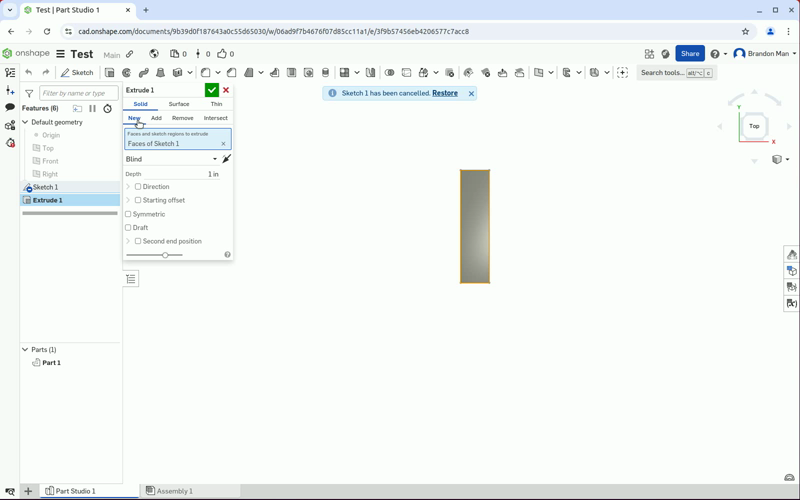
click(137, 120)
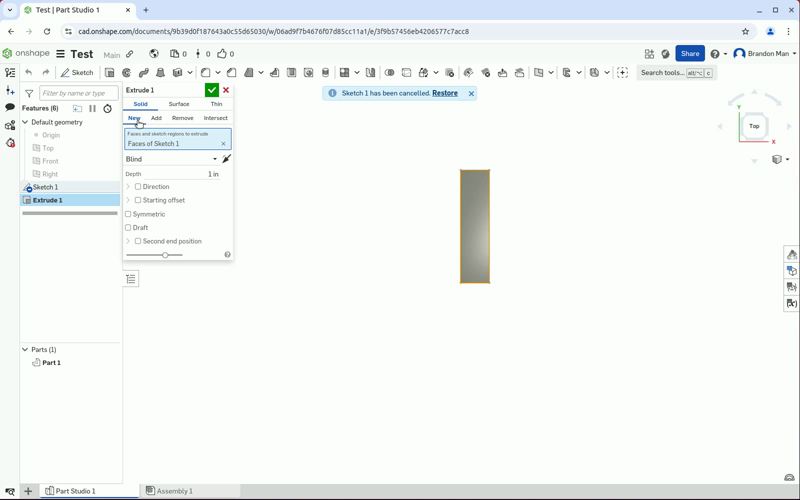
key(tab, 4)
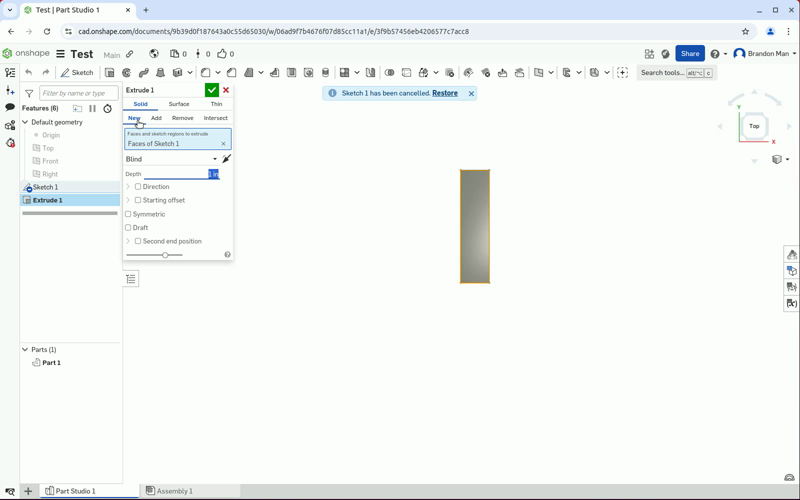
text(1.685)
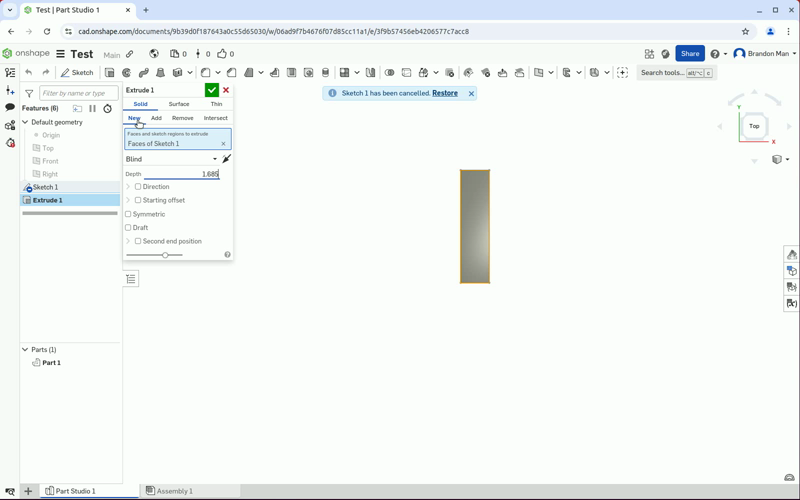
key(enter)
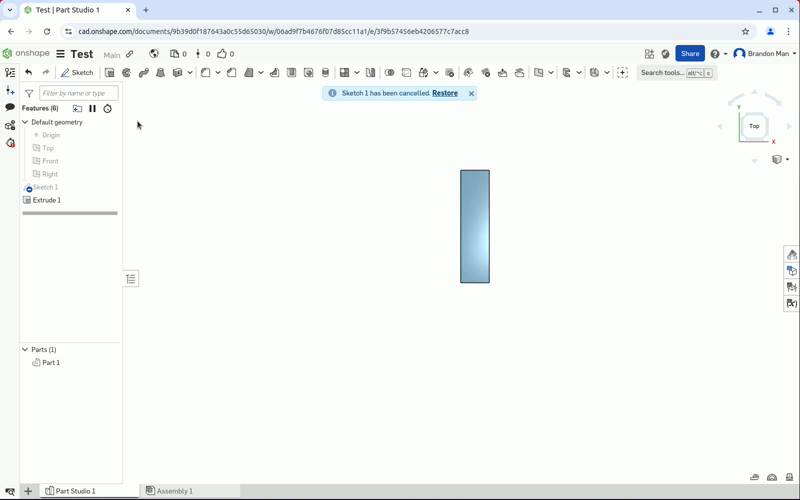
key(shift+h)
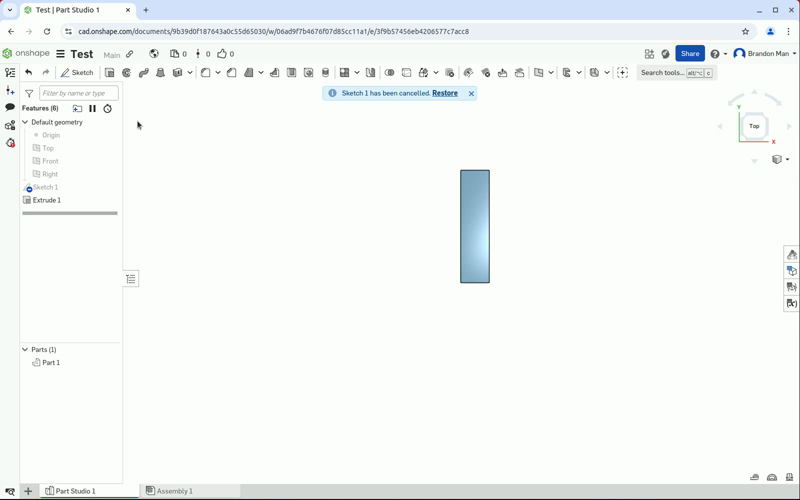
key(shift+h)
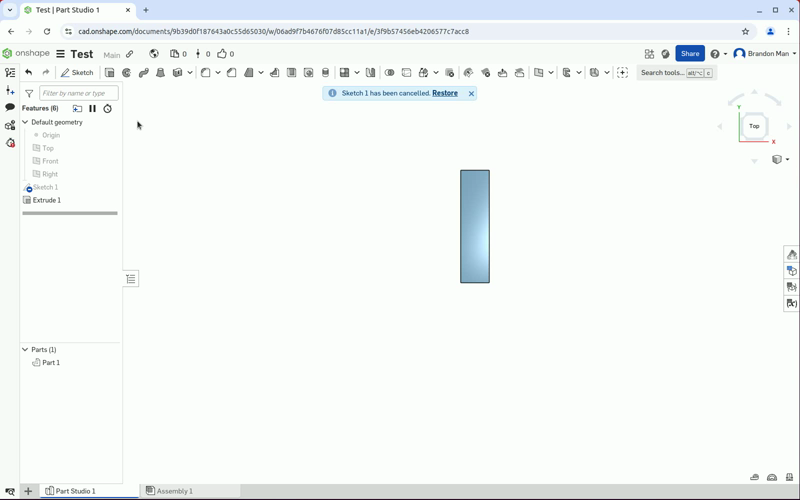
mouse_move(73, 189)
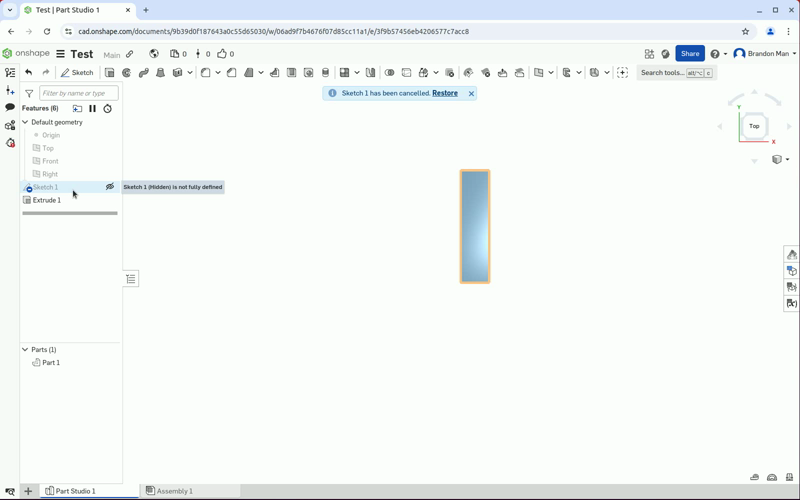
click(73, 189)
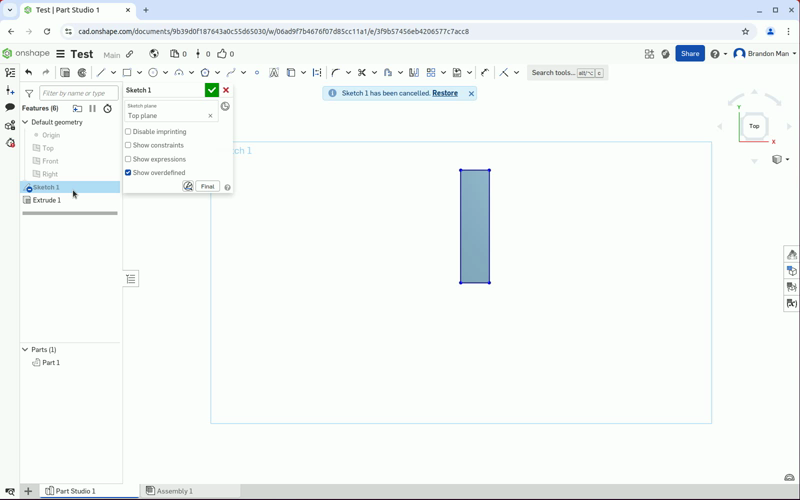
mouse_move(229, 92)
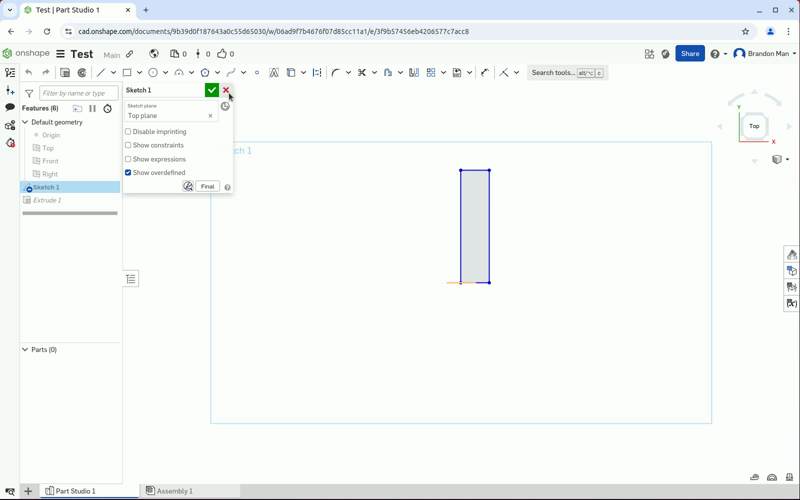
click(229, 92)
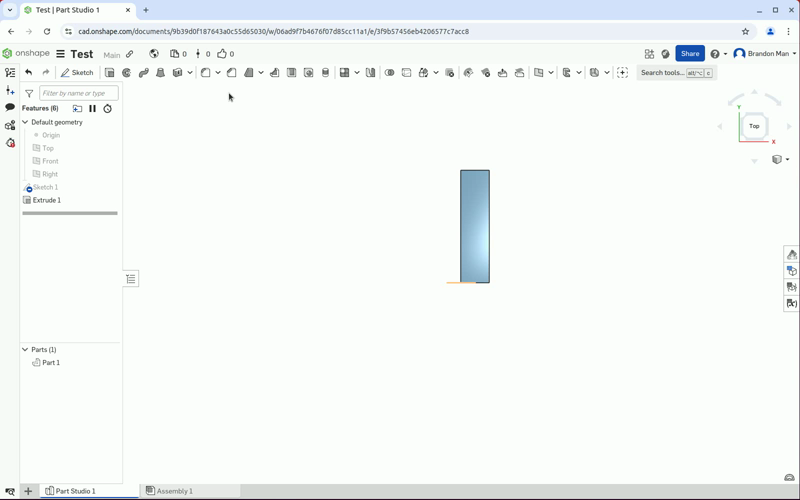
mouse_move(541, 75)
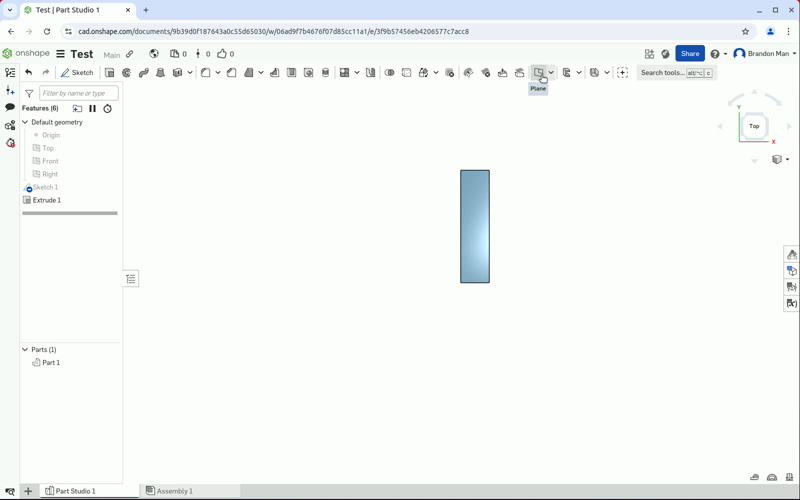
click(541, 75)
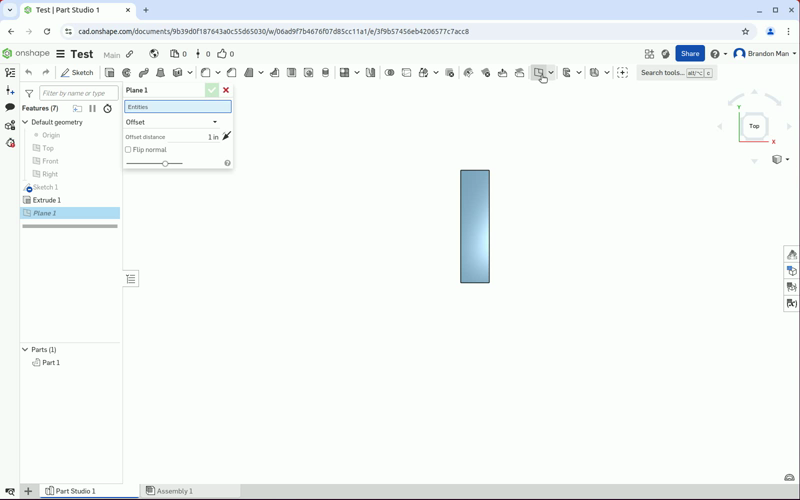
mouse_move(73, 150)
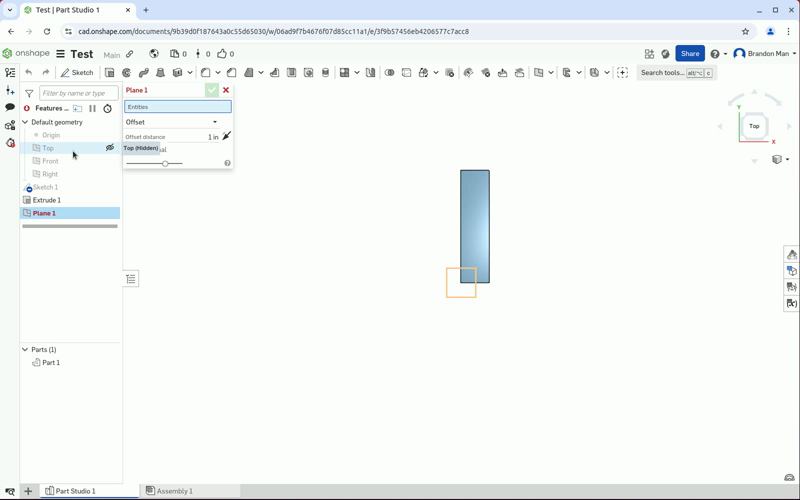
click(73, 150)
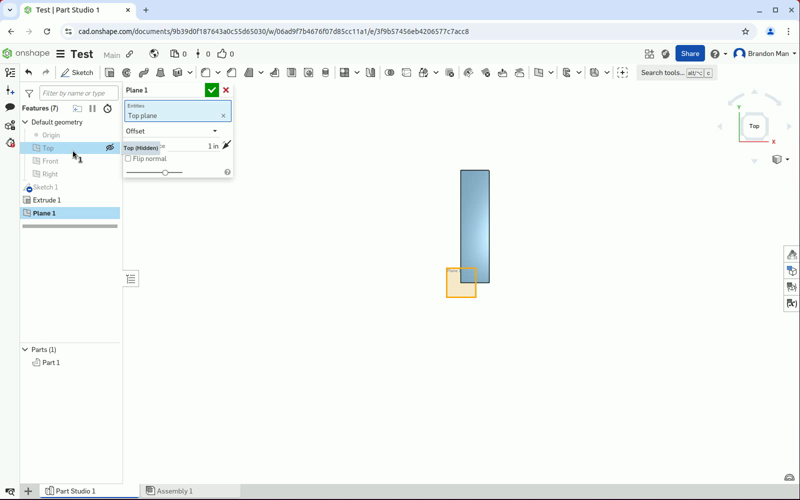
key(tab, 2)
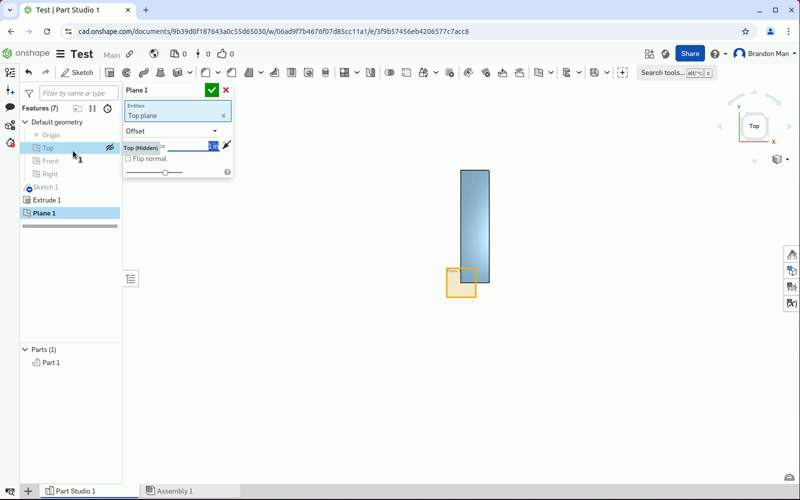
text(1.695)
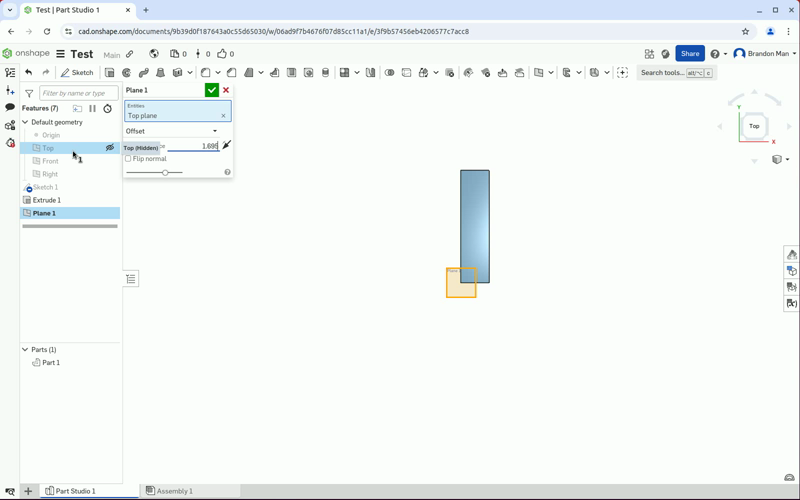
key(enter, 2)
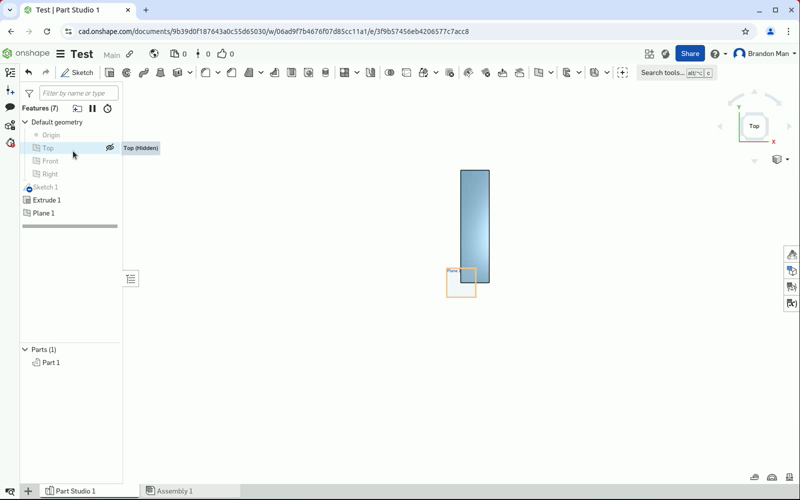
key(shift+s)
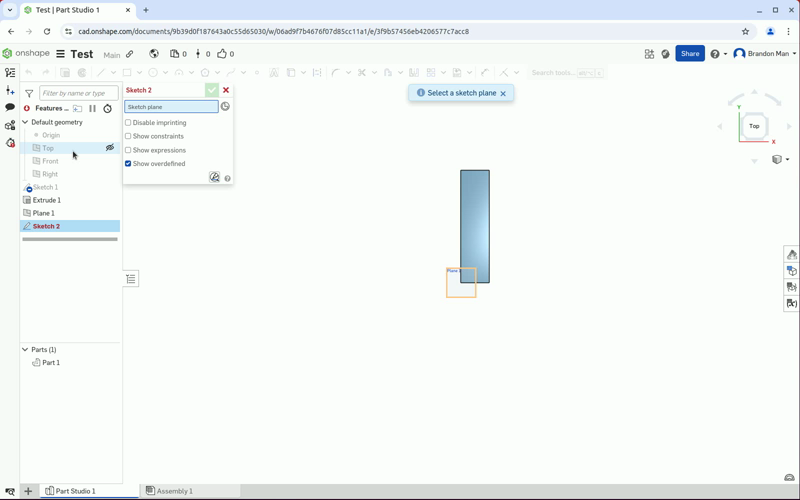
mouse_move(73, 215)
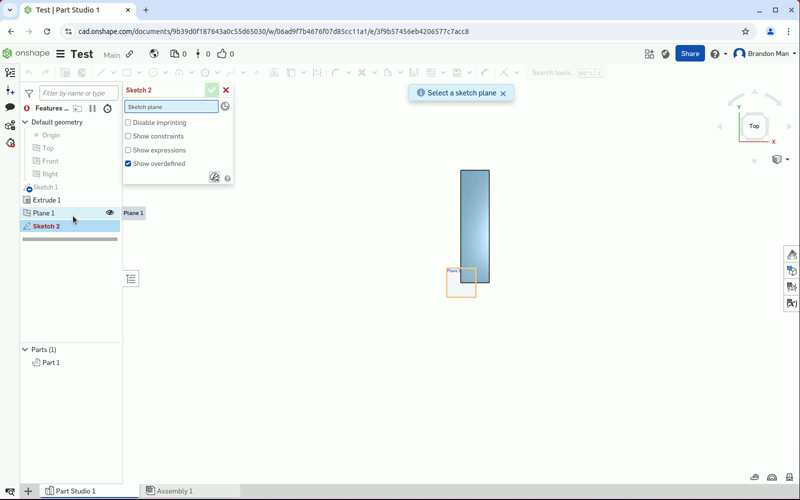
click(73, 215)
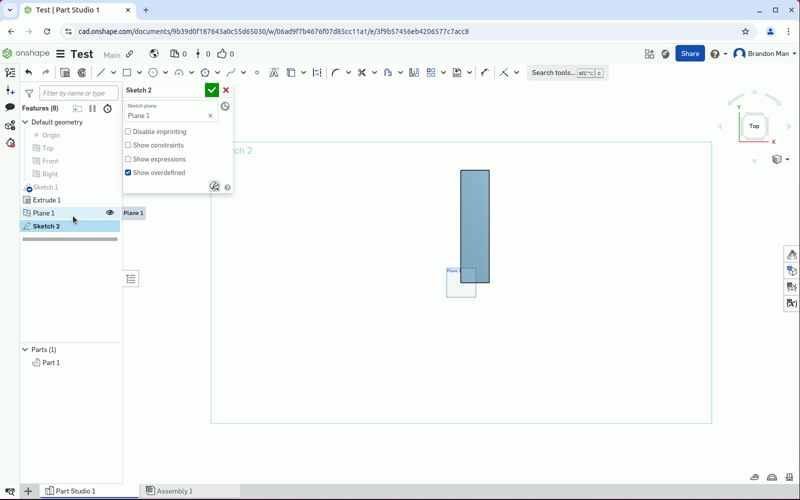
mouse_move(73, 352)
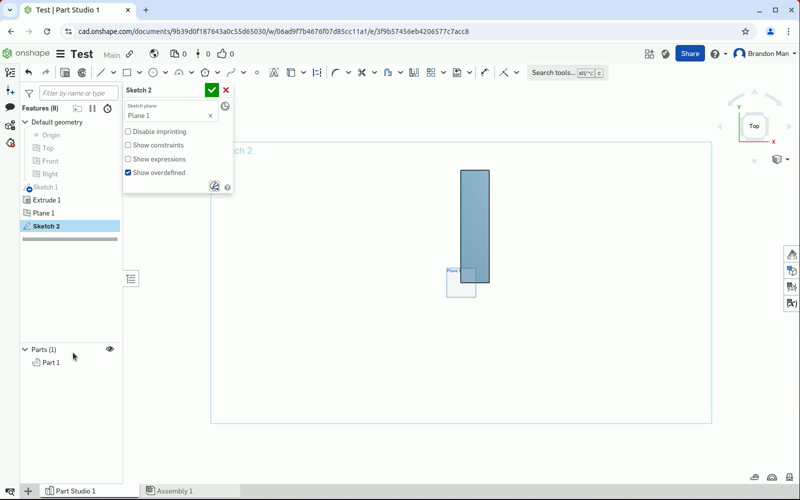
key(y)
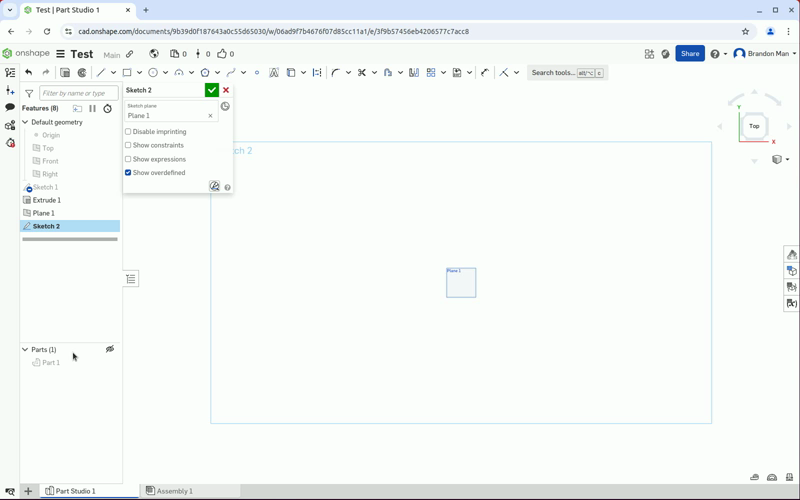
key(l)
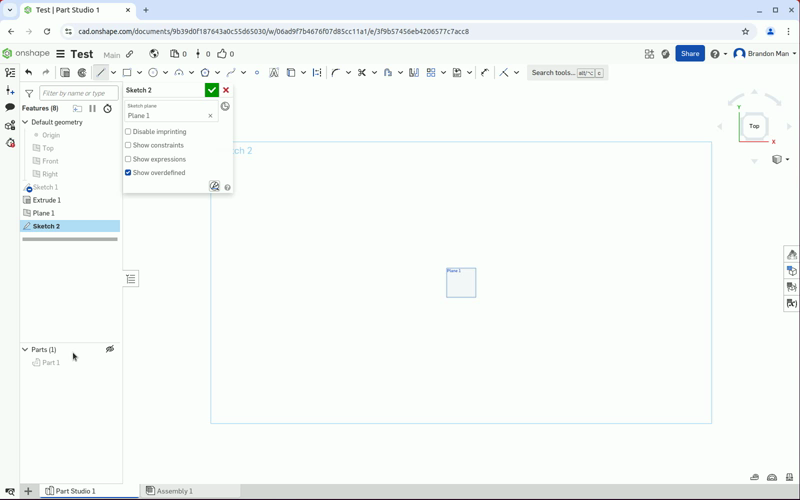
key_down(shift)
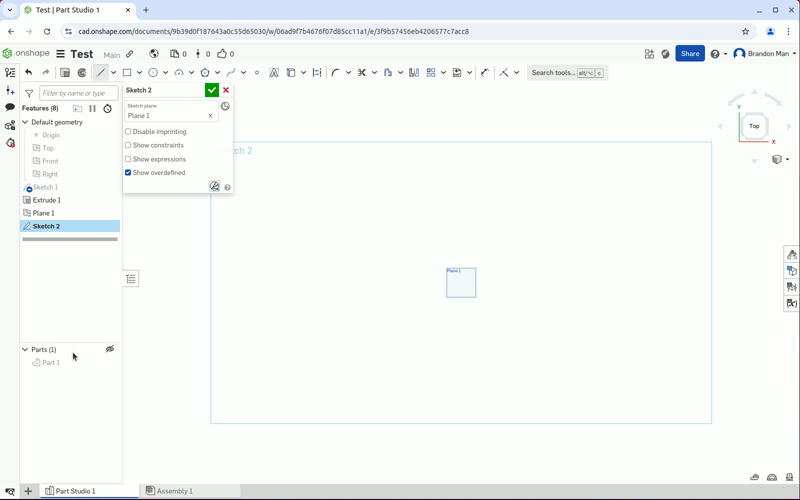
mouse_move(465, 273)
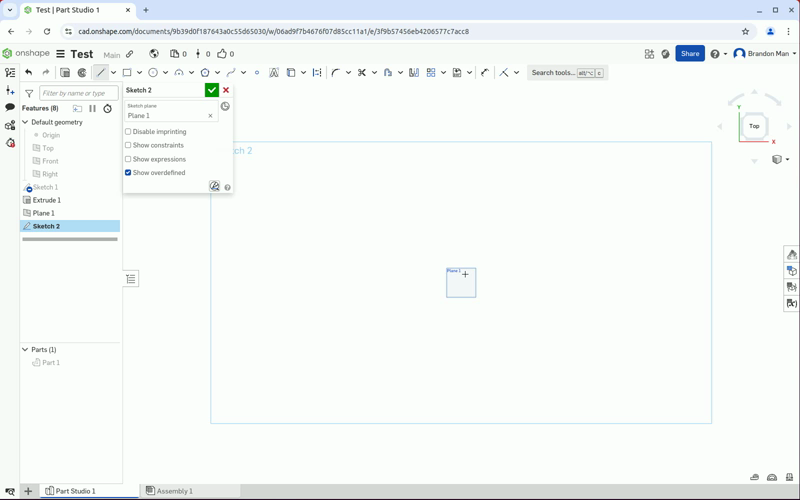
click(465, 273)
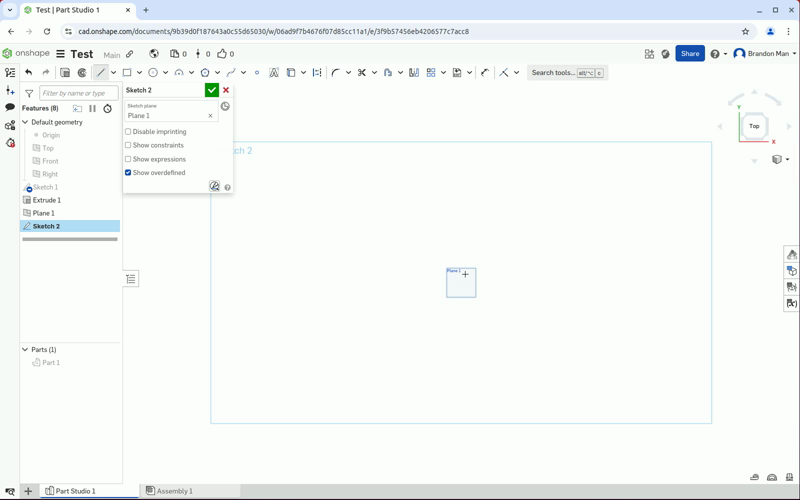
key_up(shift)
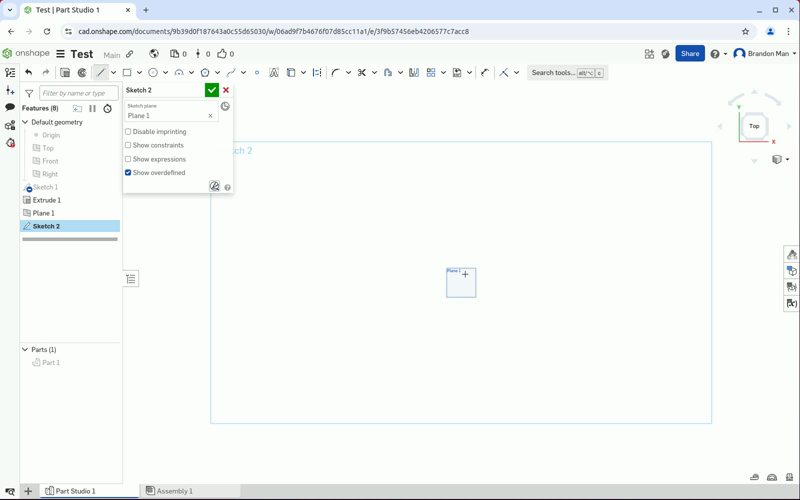
key_down(shift)
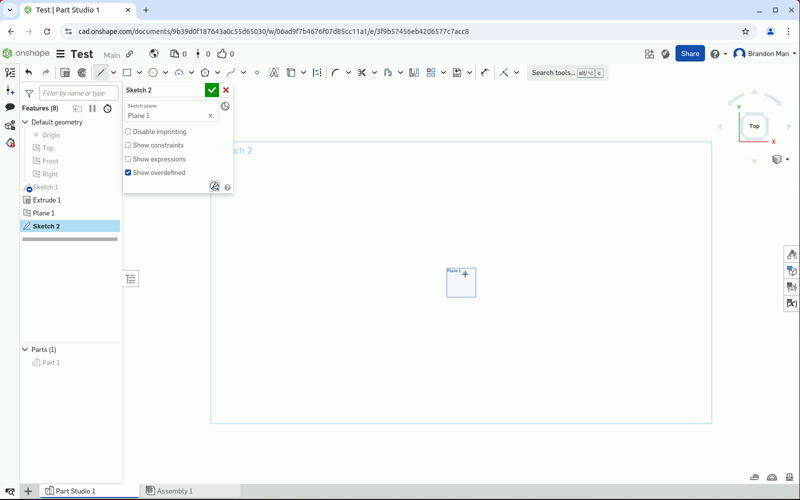
mouse_move(495, 273)
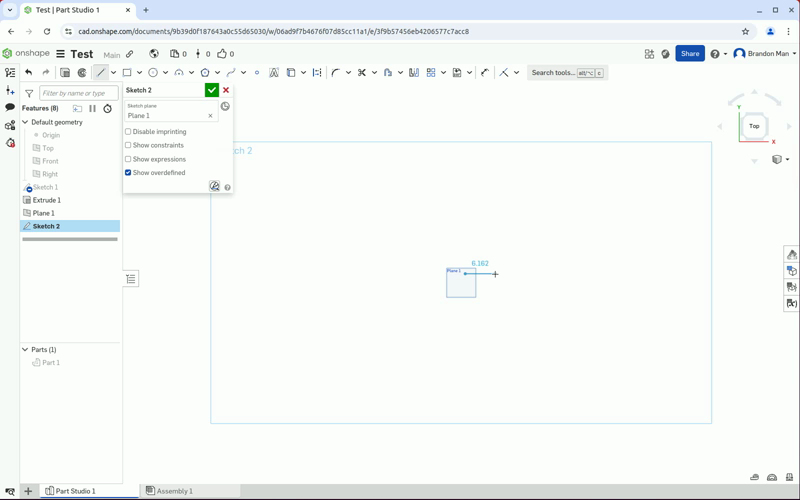
mouse_move(484, 273)
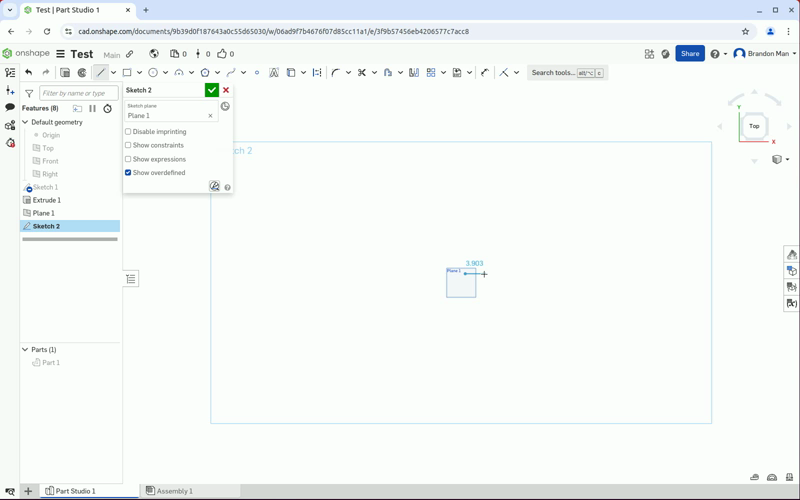
click(484, 273)
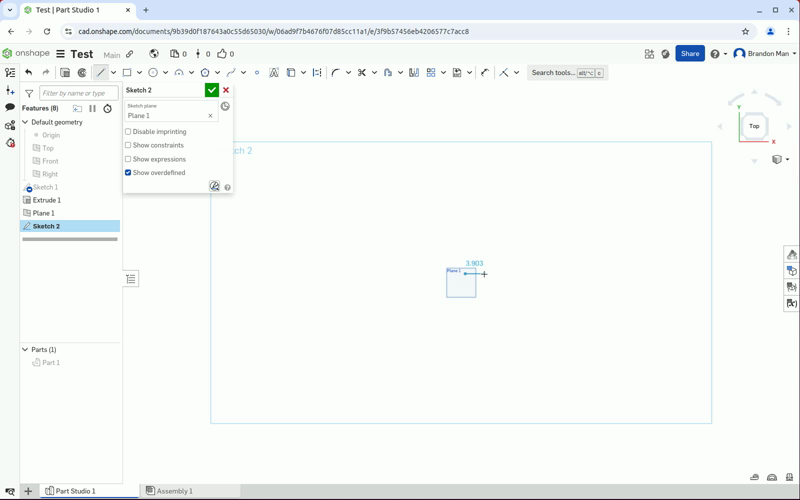
key_up(shift)
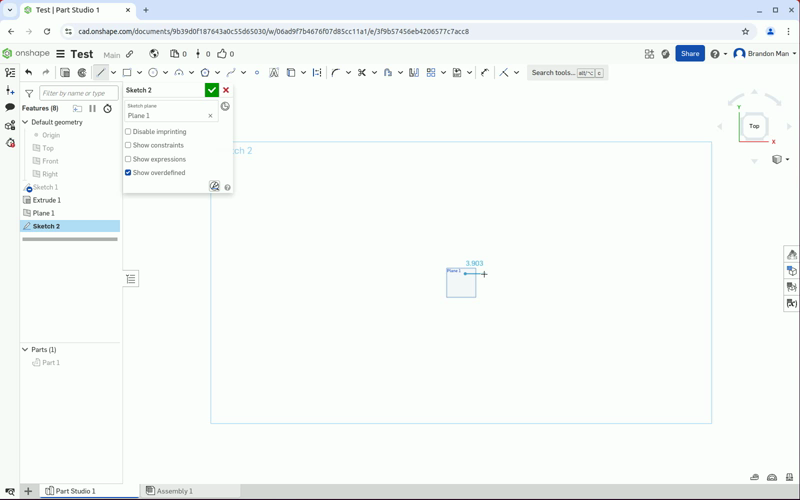
key_down(shift)
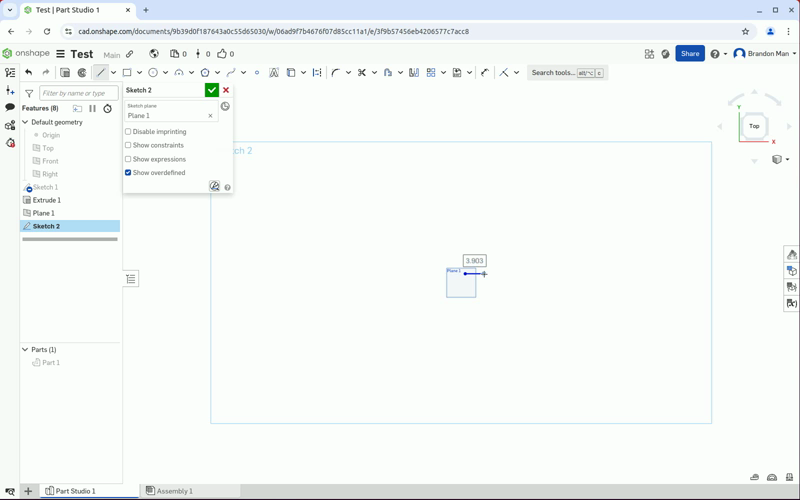
mouse_move(484, 179)
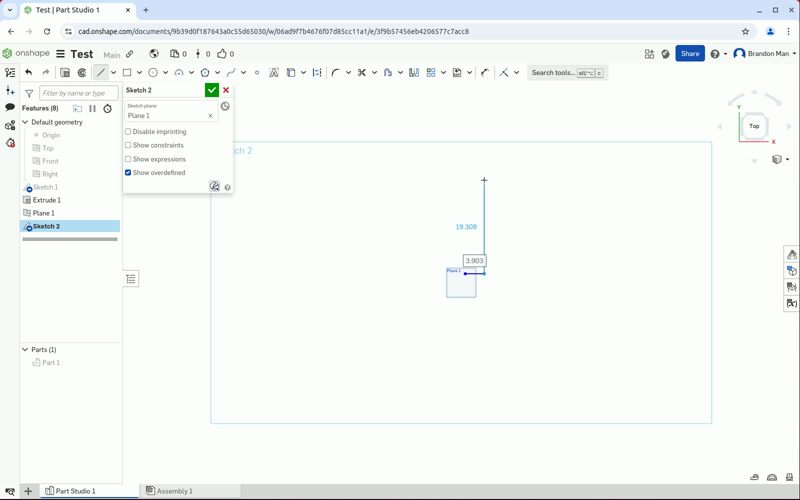
click(484, 179)
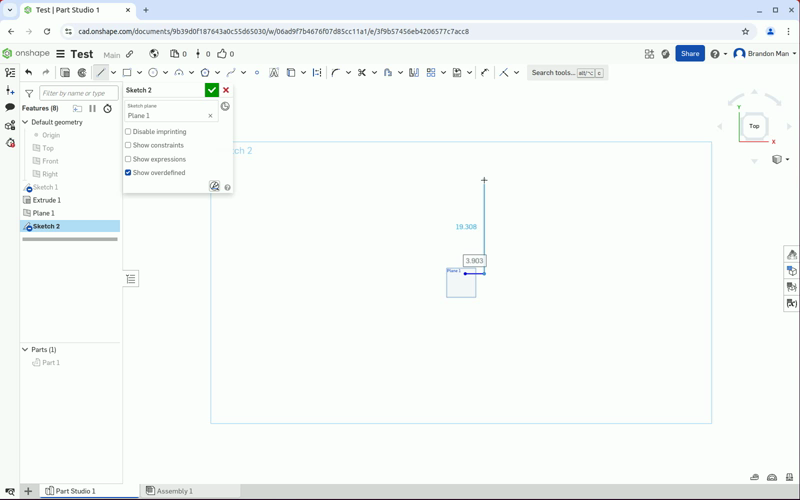
key_up(shift)
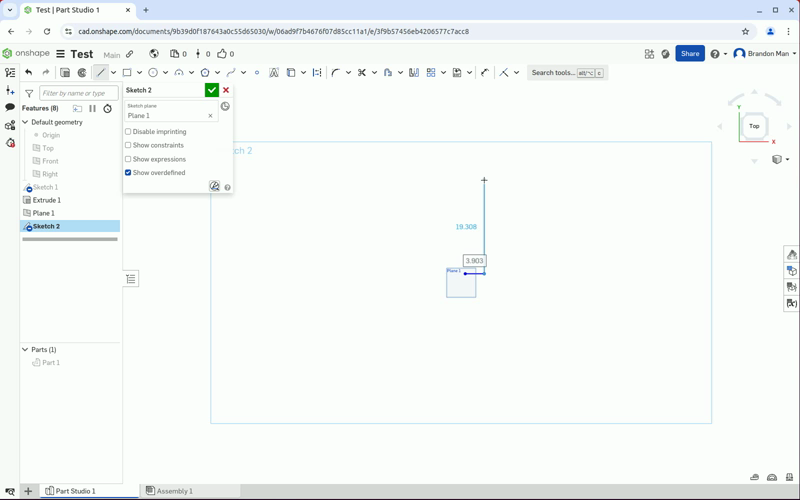
key_down(shift)
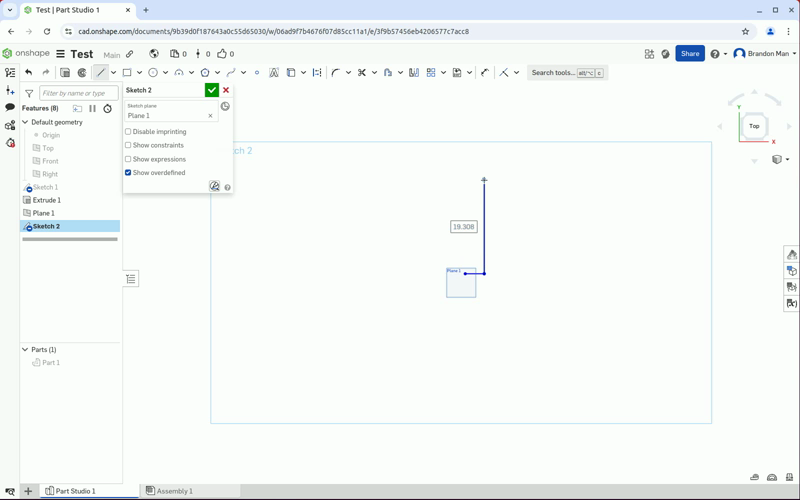
mouse_move(514, 179)
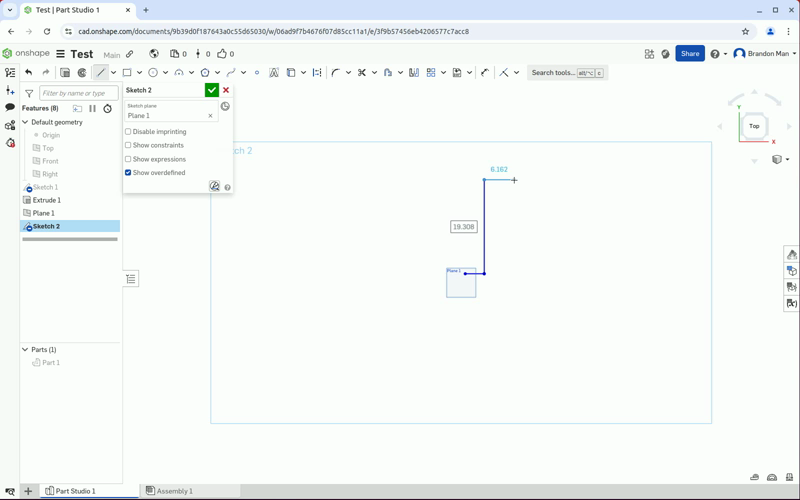
mouse_move(465, 179)
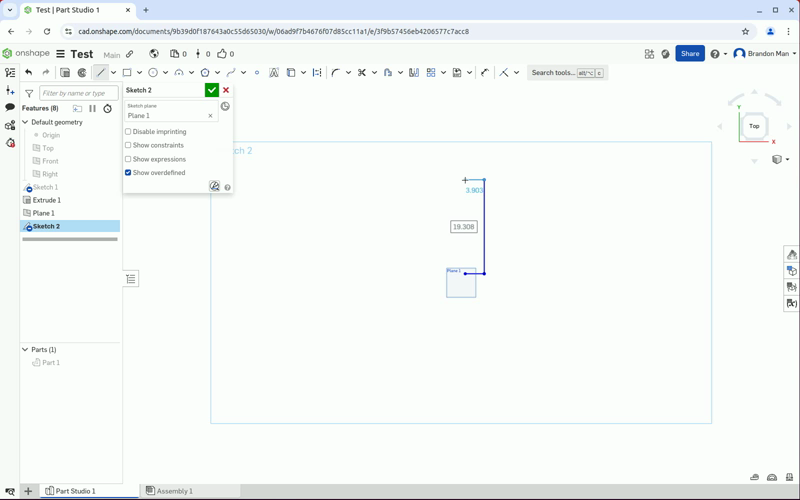
click(465, 179)
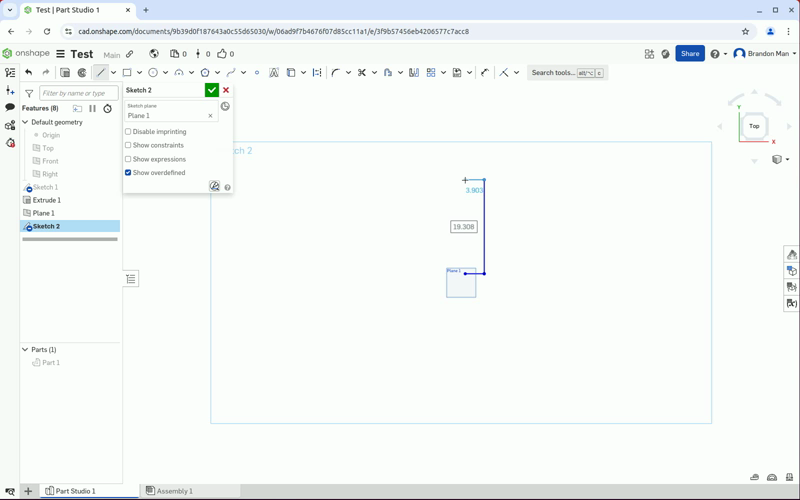
key_up(shift)
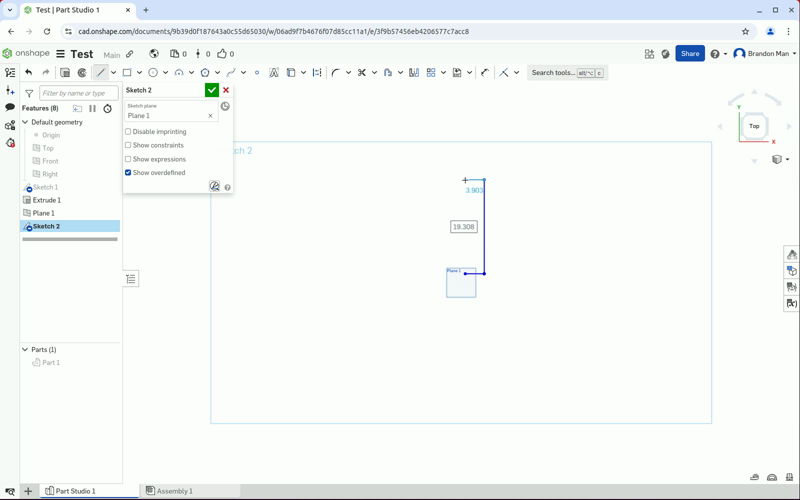
key_down(shift)
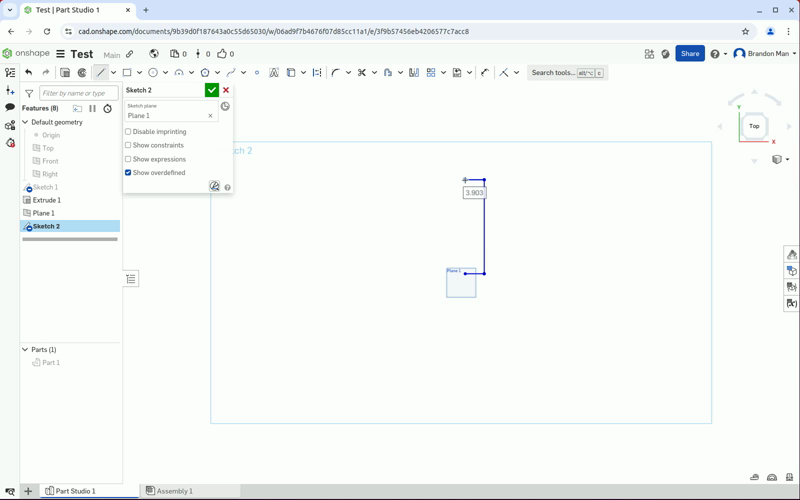
mouse_move(465, 273)
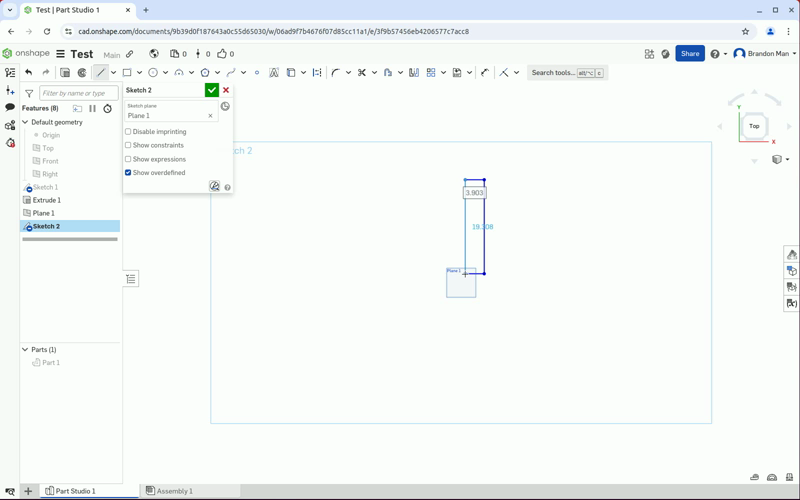
key_up(shift)
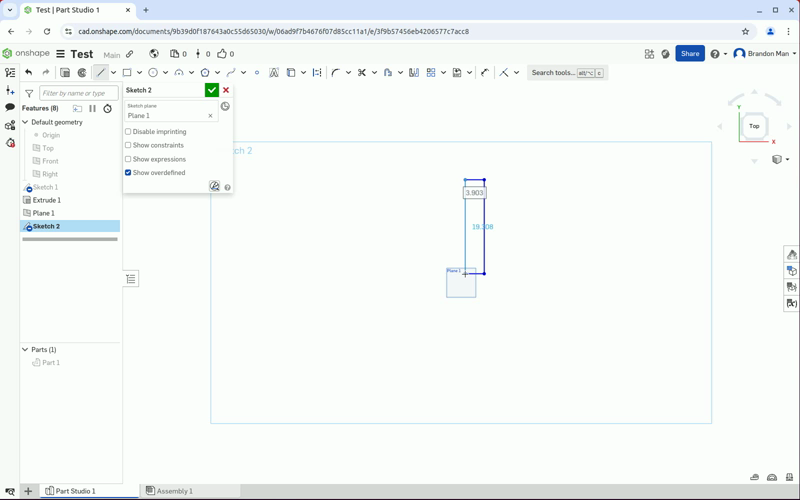
click(465, 273)
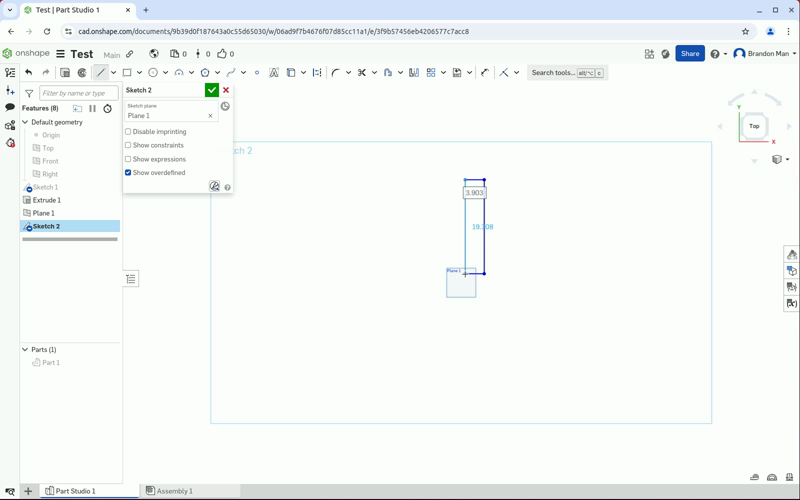
key(esc)
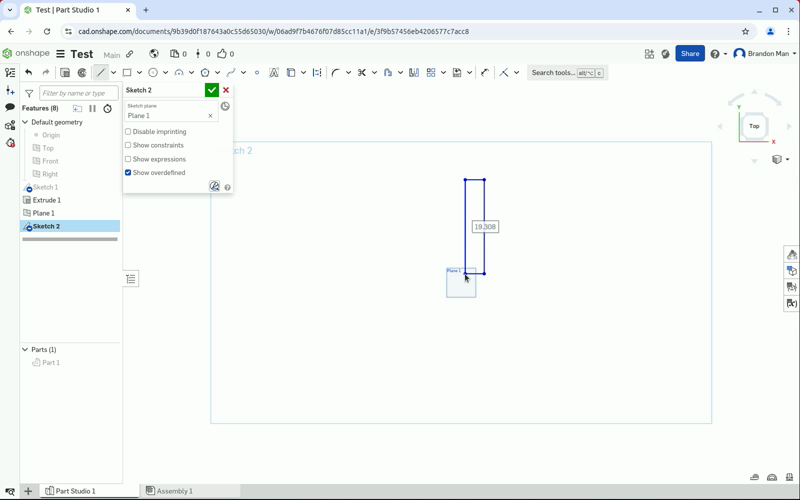
mouse_move(479, 187)
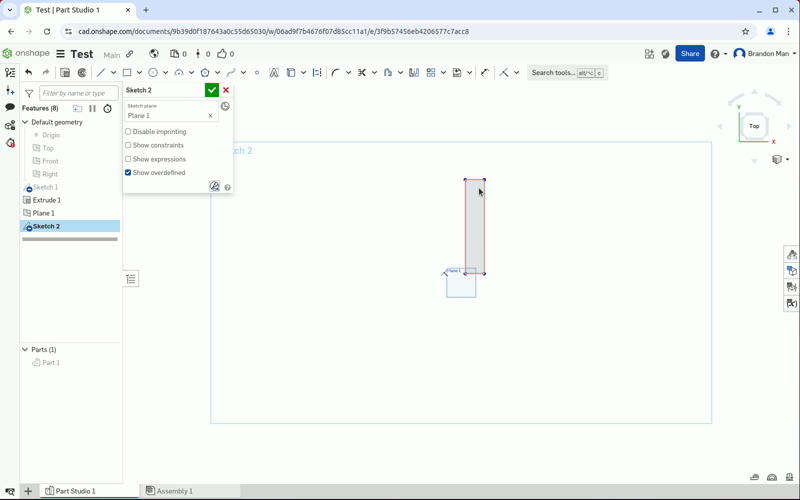
scroll(6)
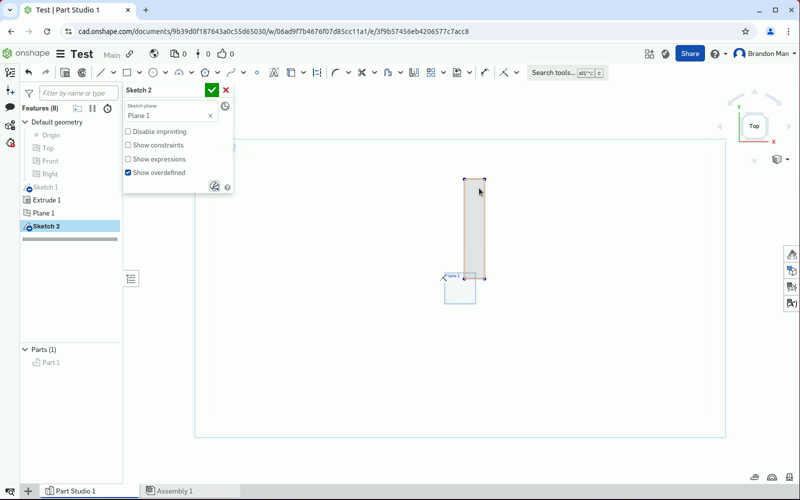
scroll(6)
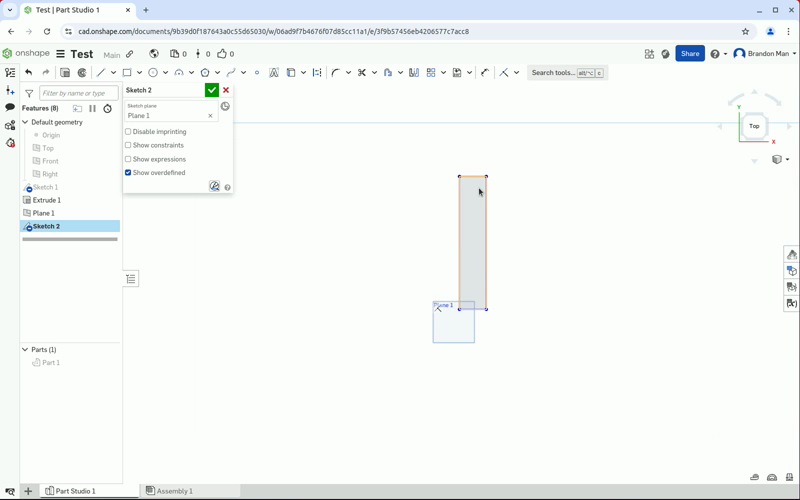
scroll(6)
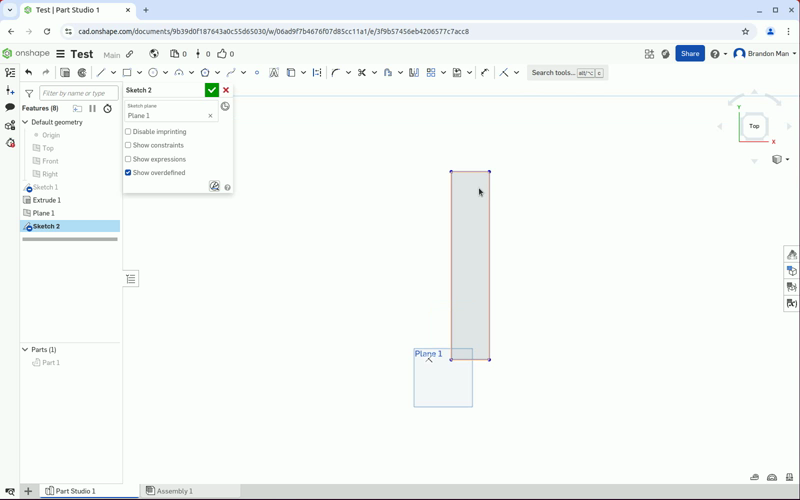
scroll(6)
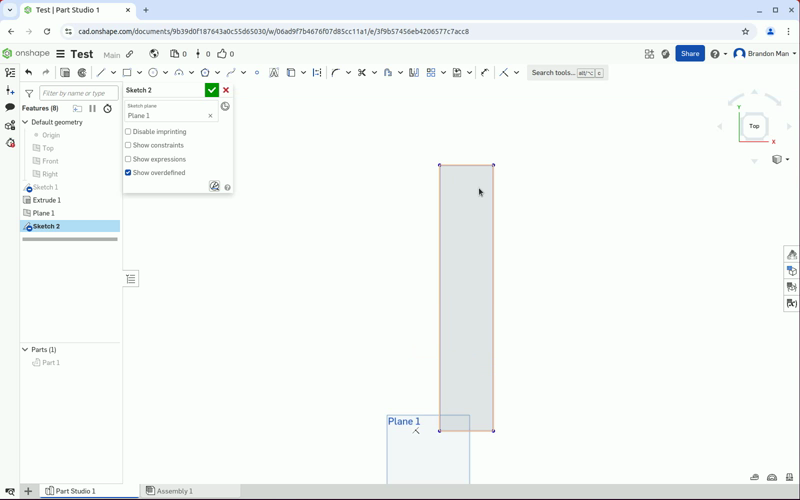
scroll(6)
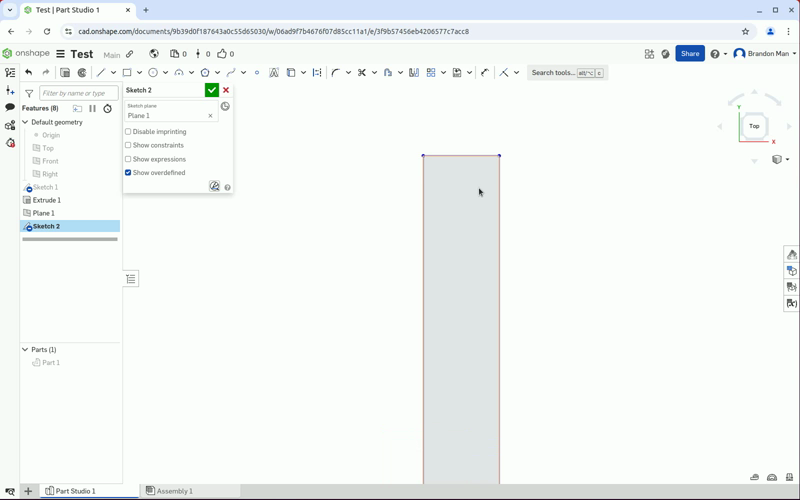
scroll(6)
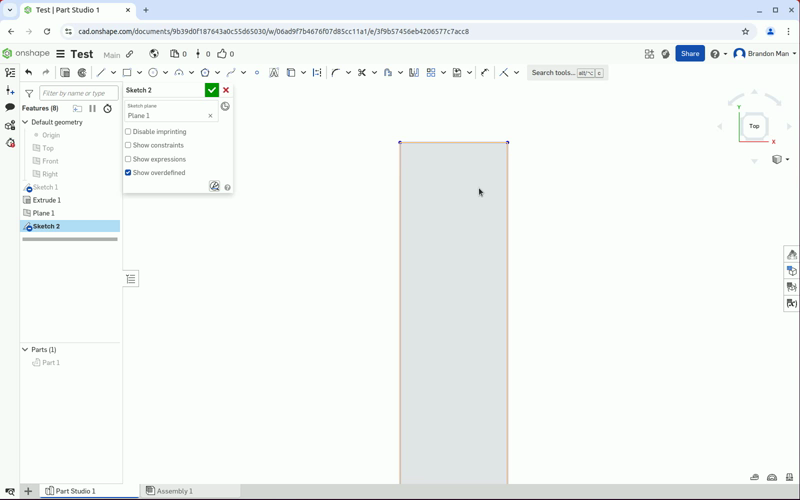
scroll(6)
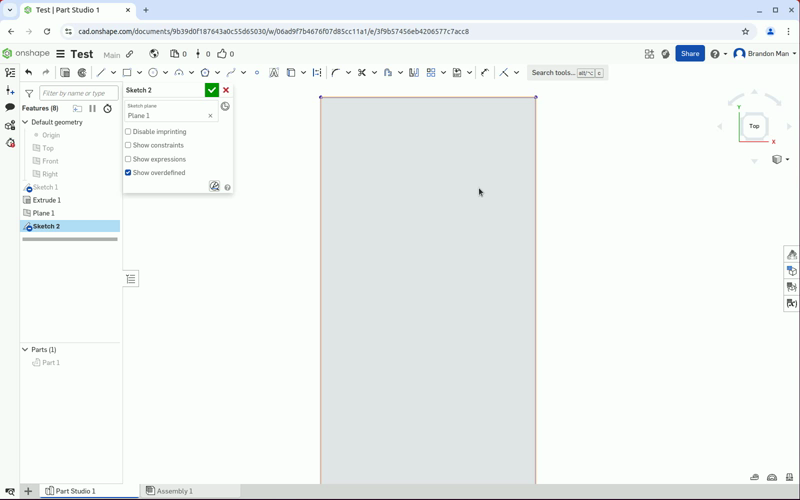
click(479, 187)
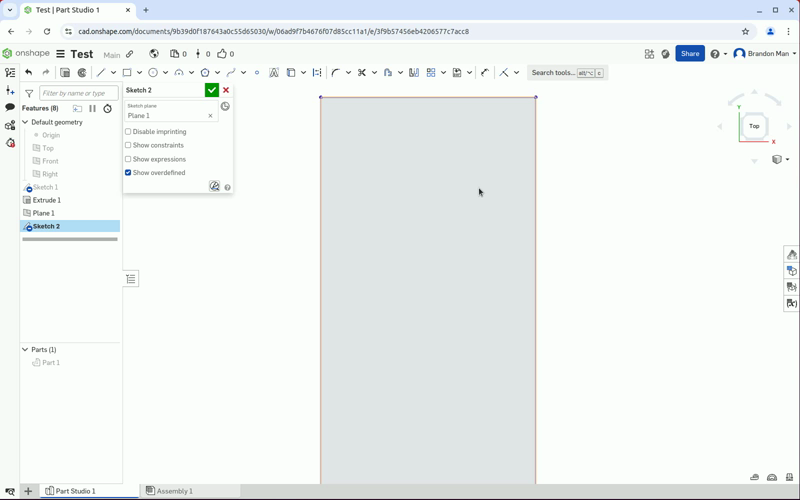
scroll(-6)
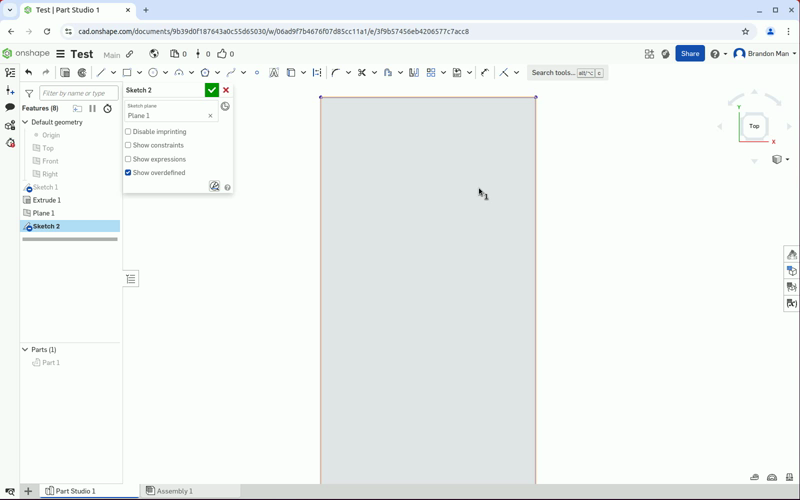
scroll(-6)
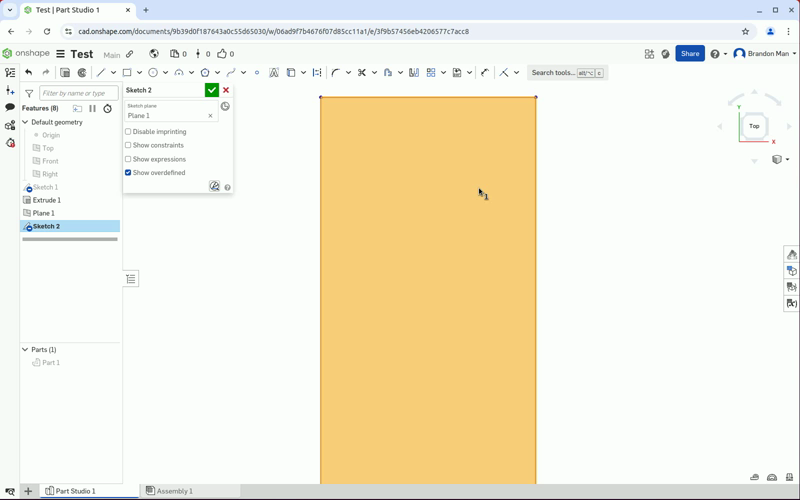
scroll(-6)
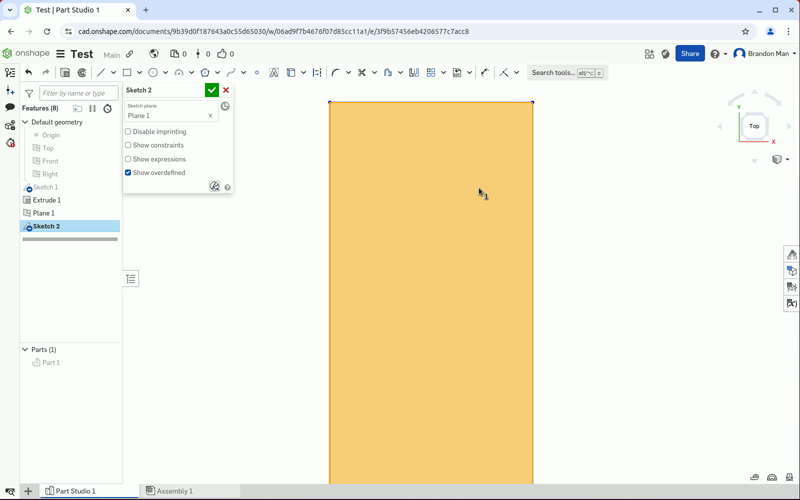
scroll(-6)
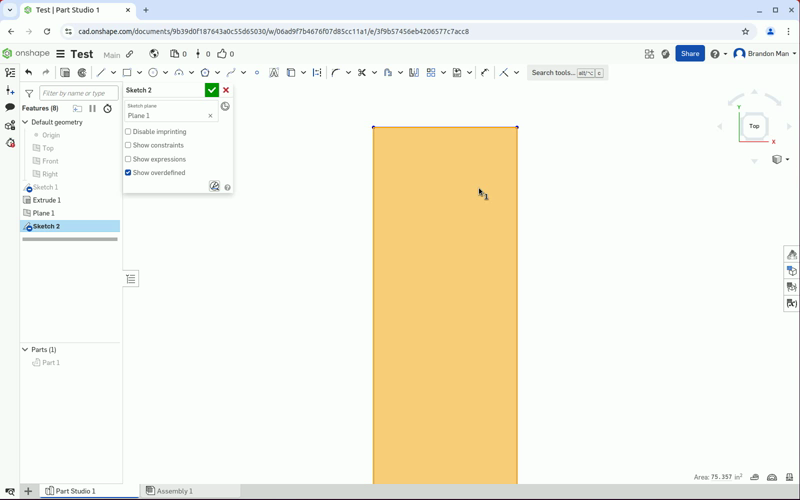
scroll(-6)
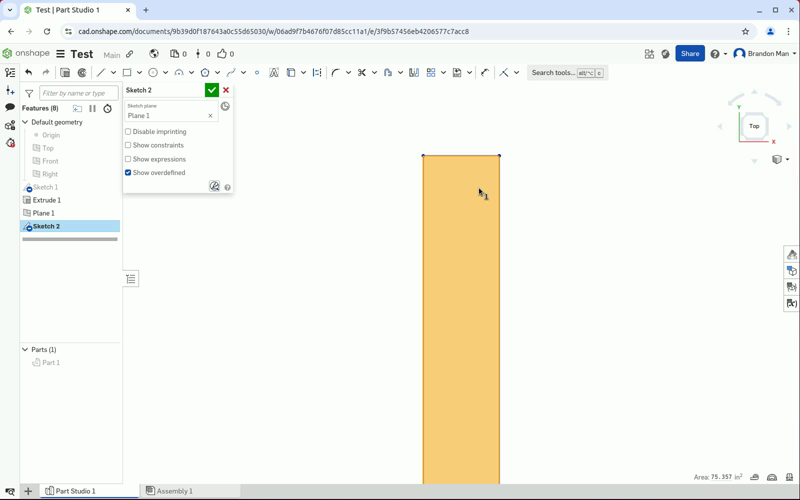
scroll(-6)
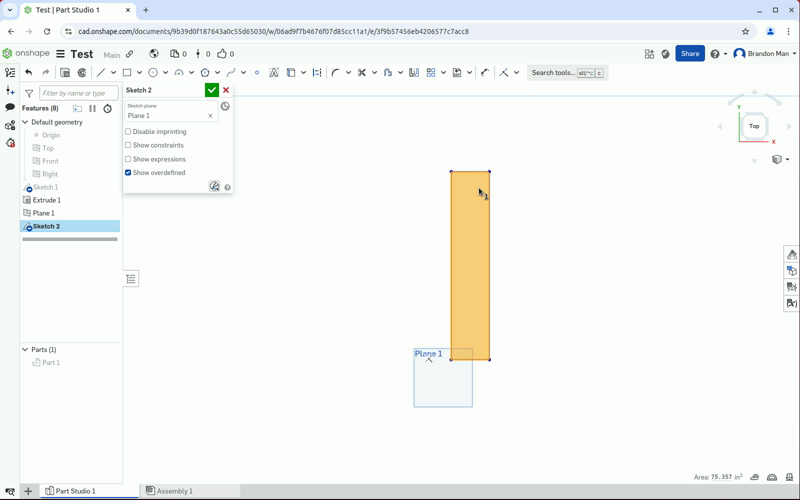
scroll(-6)
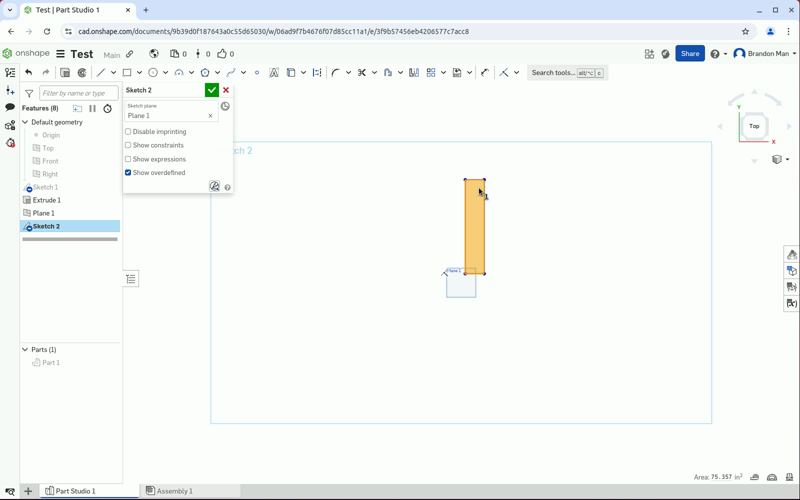
mouse_move(73, 352)
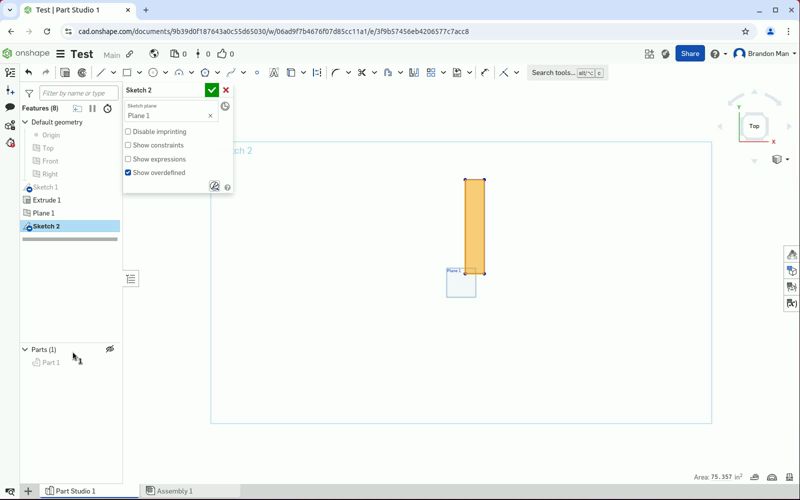
key(shift+y)
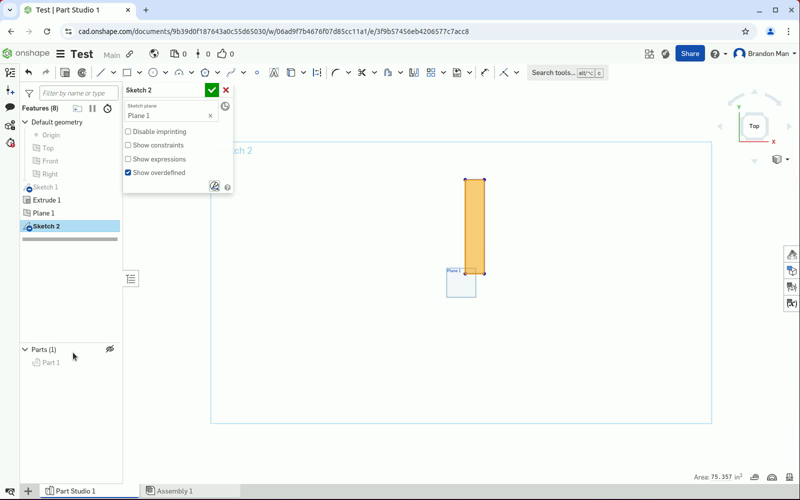
key(shift+e)
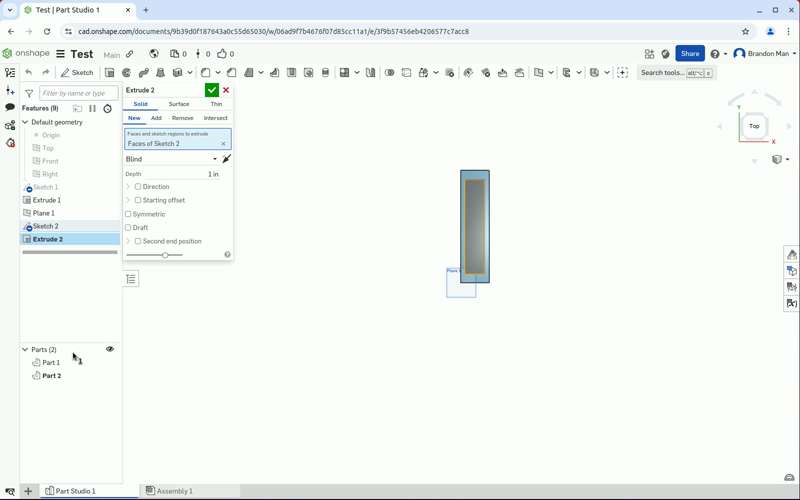
mouse_move(143, 106)
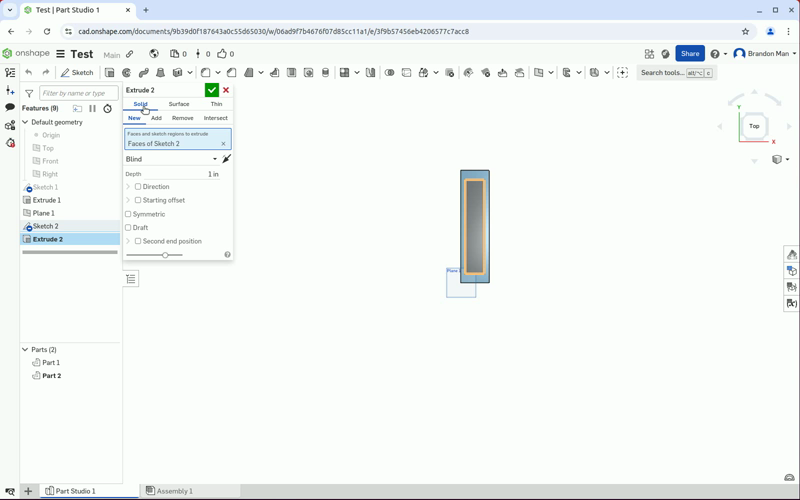
click(143, 106)
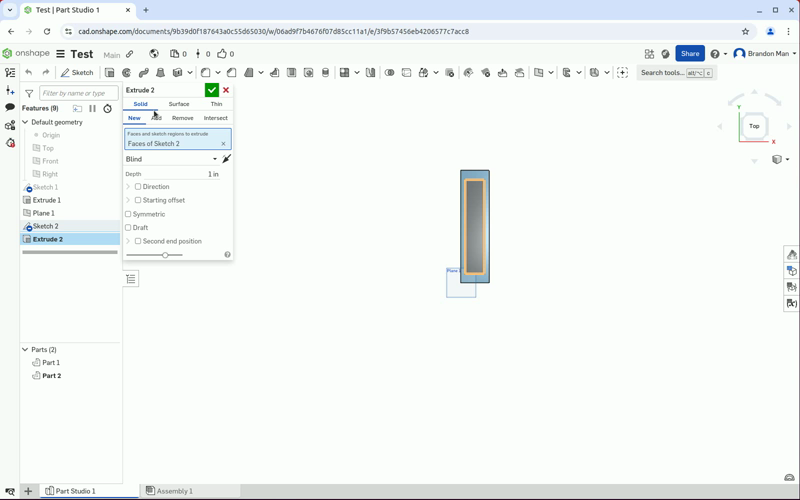
mouse_move(186, 120)
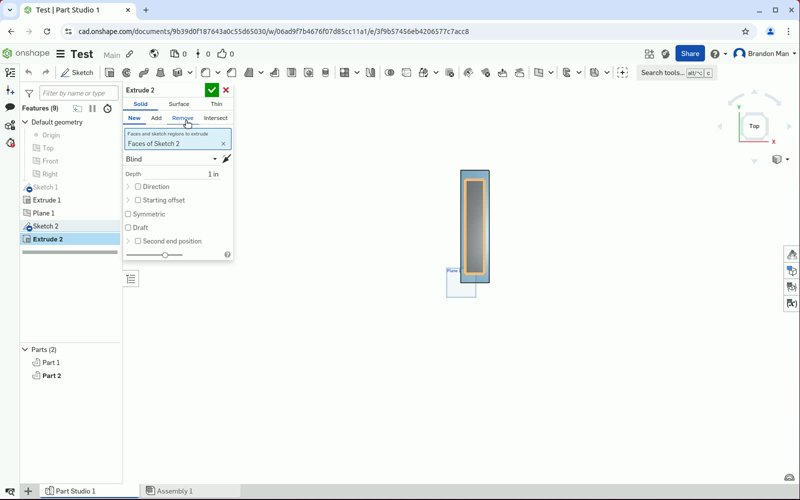
click(186, 120)
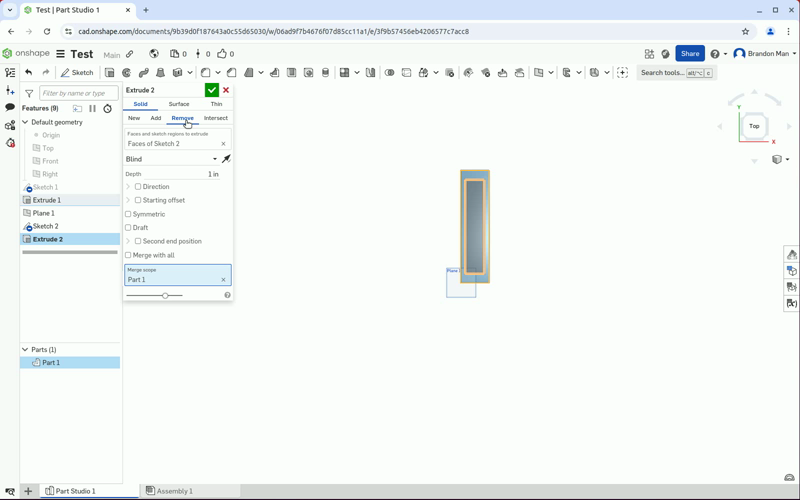
key(tab, 4)
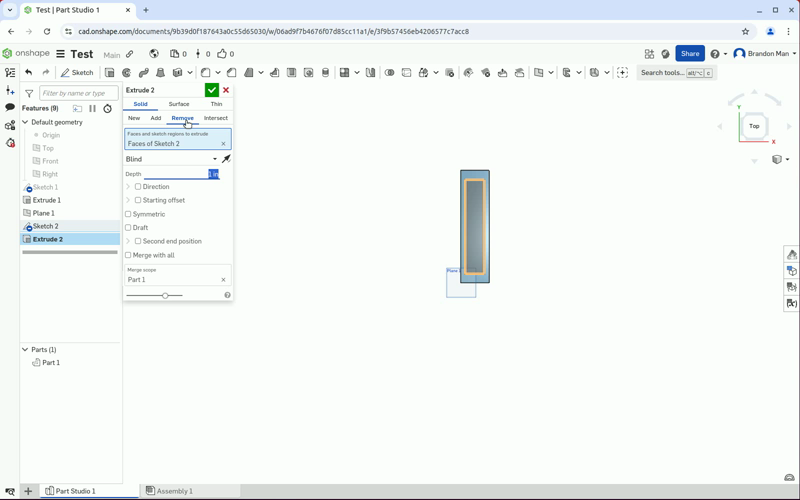
text(0.481)
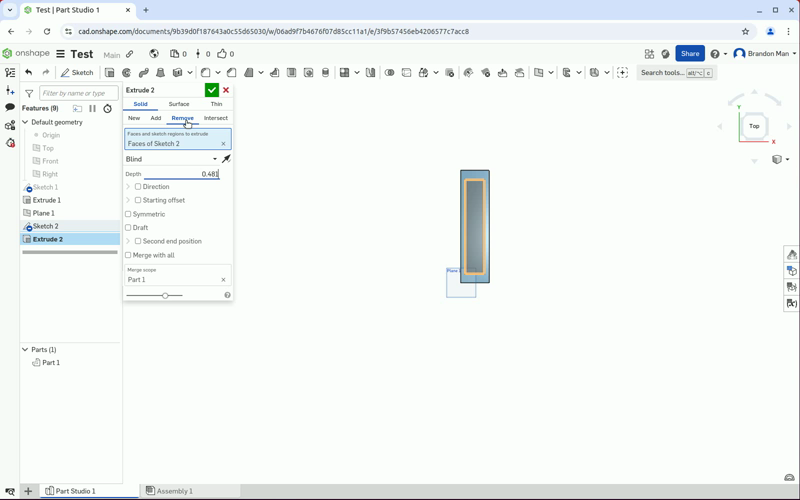
key(tab, 6)
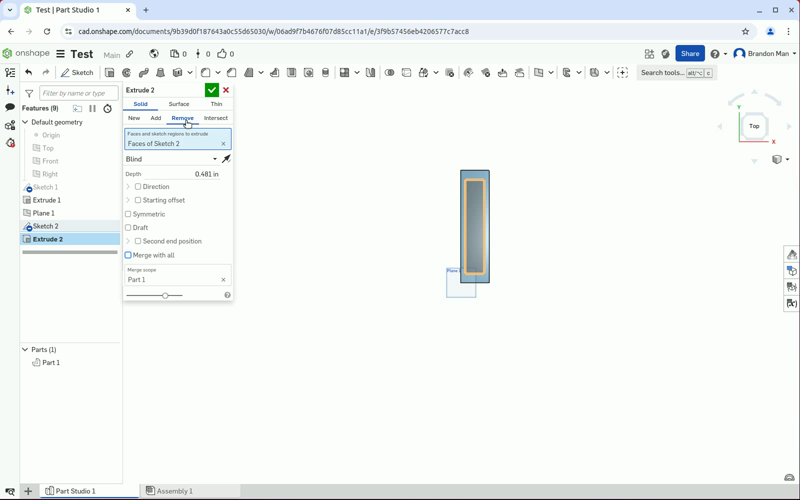
key(space)
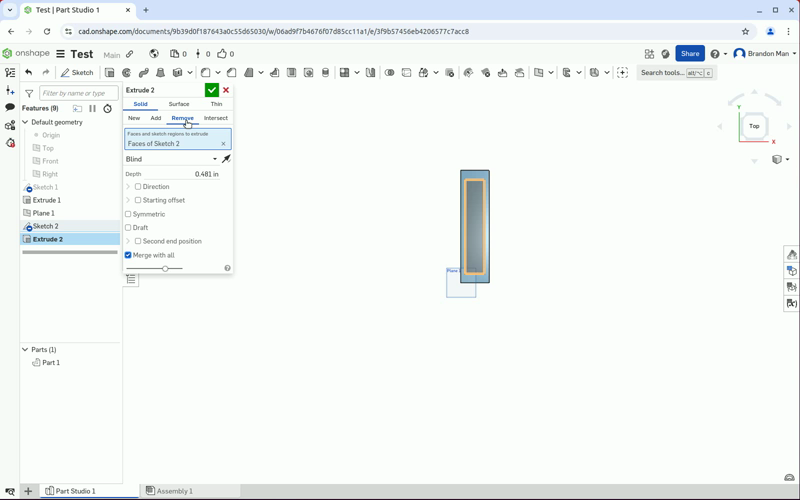
key(enter)
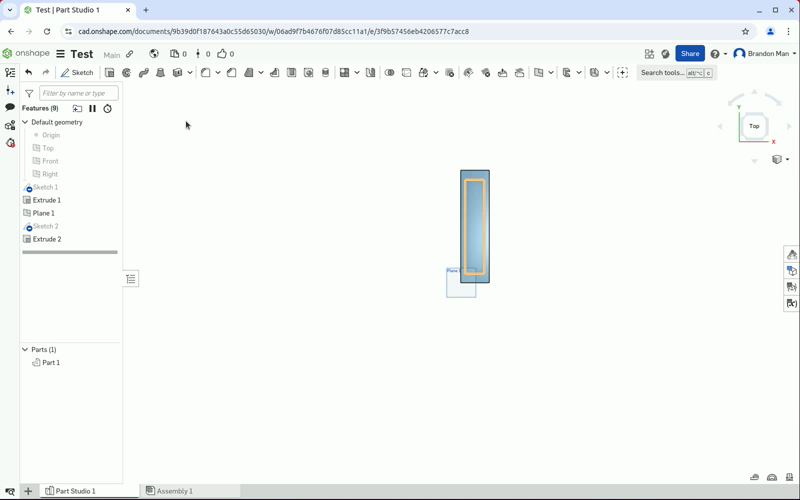
key(shift+h)
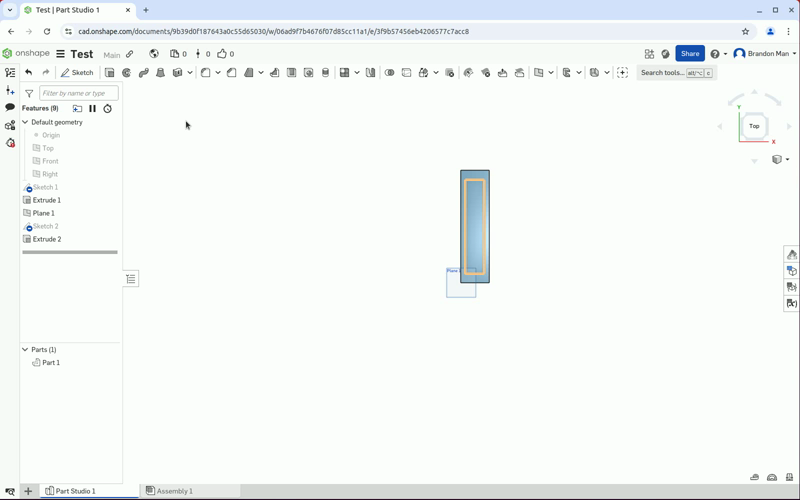
key(shift+h)
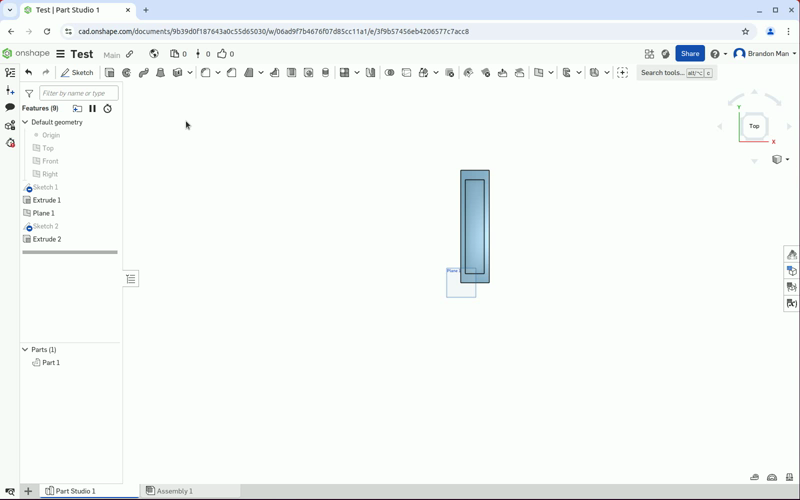
mouse_move(73, 189)
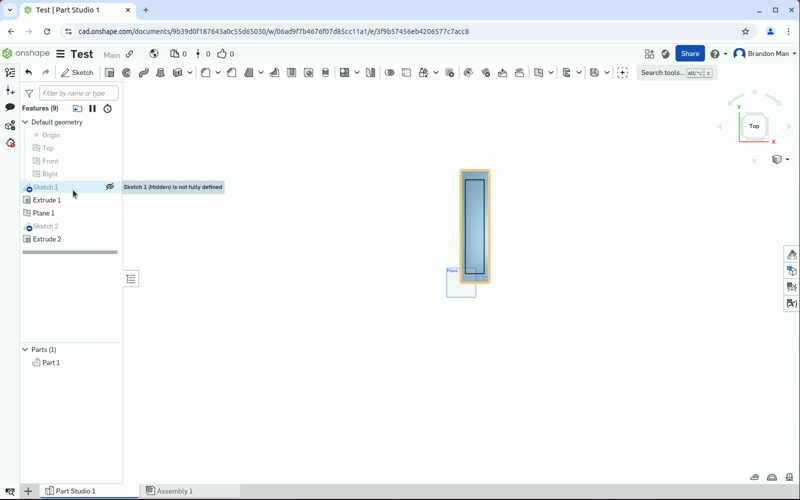
click(73, 189)
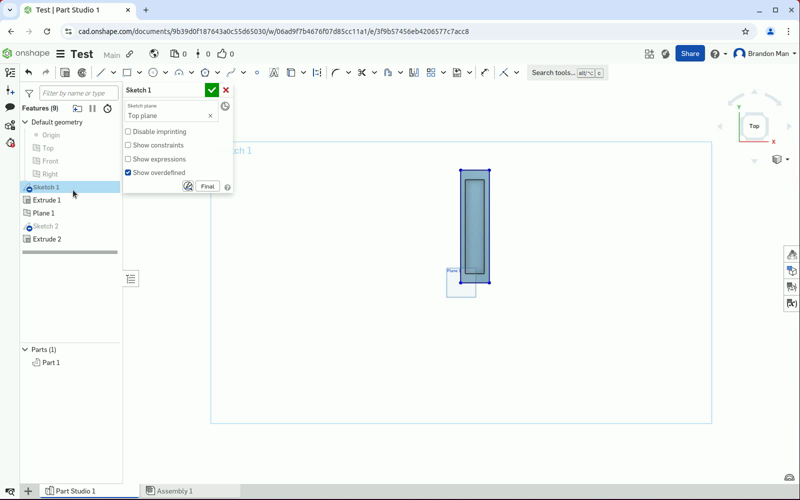
mouse_move(229, 92)
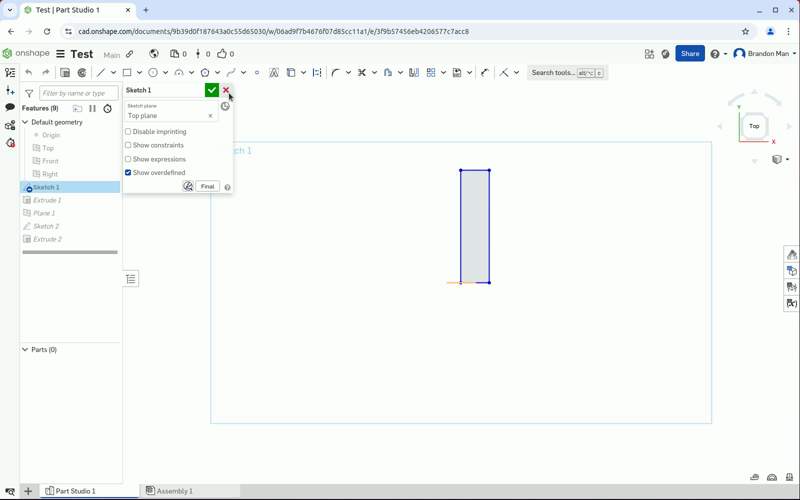
click(229, 92)
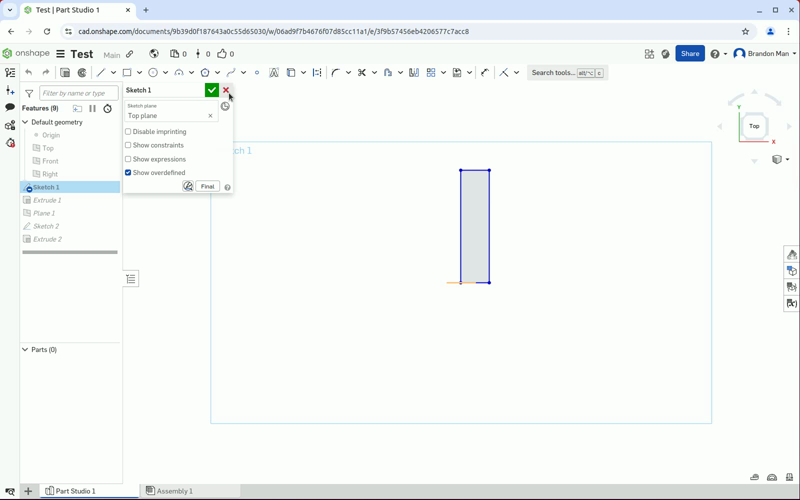
key(shift+s)
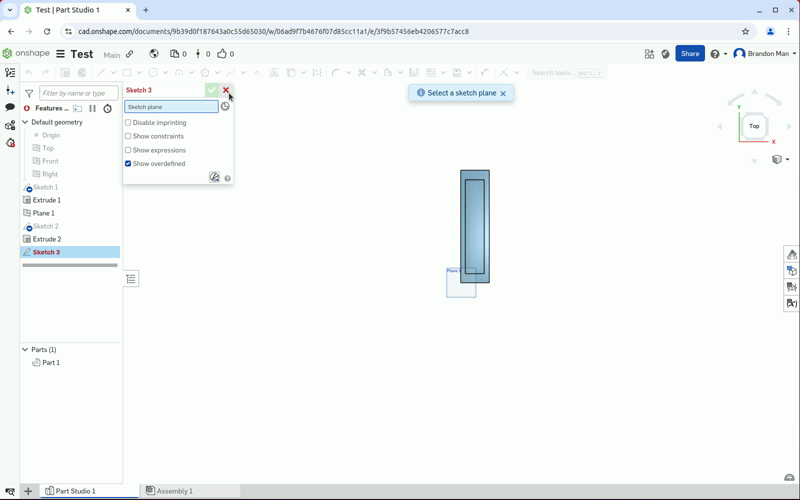
mouse_move(73, 150)
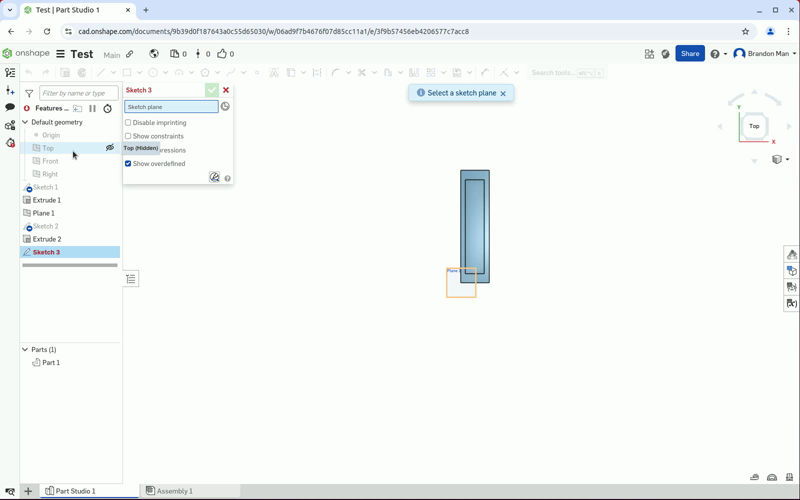
click(73, 150)
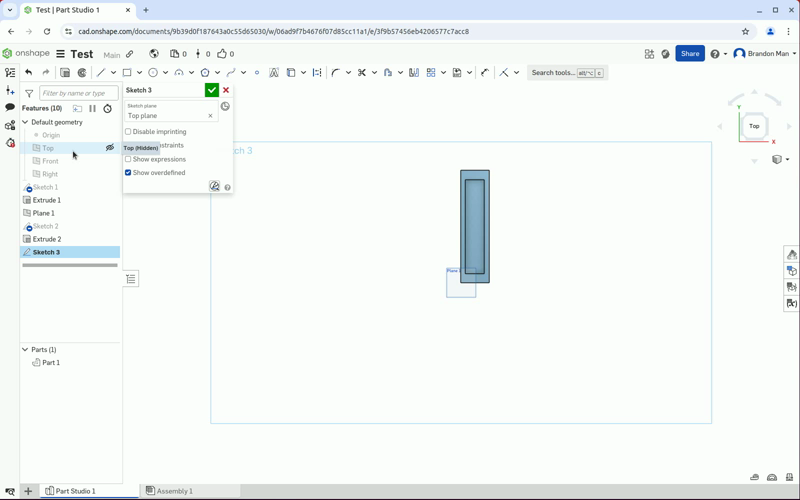
mouse_move(73, 352)
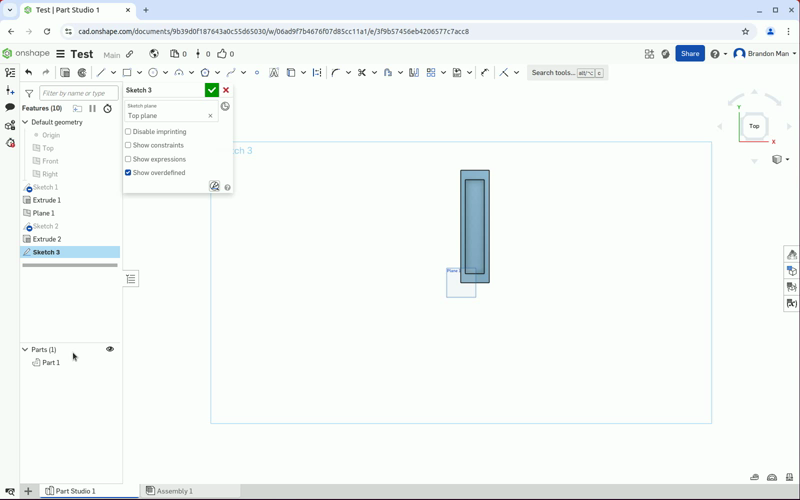
key(y)
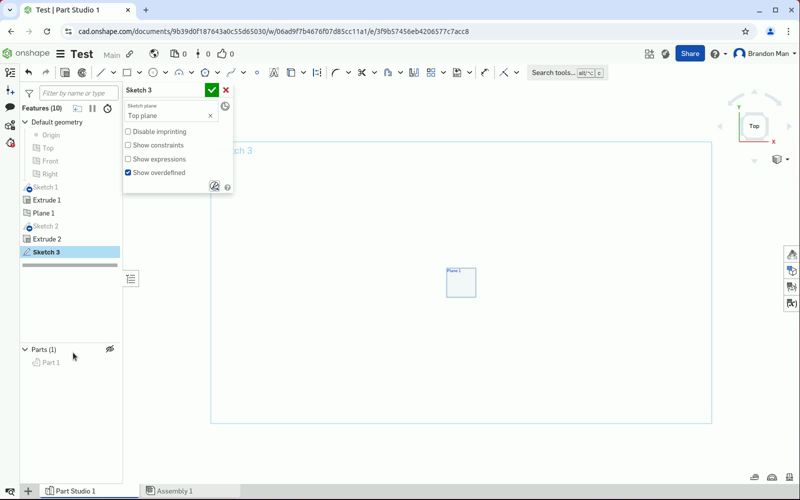
key(l)
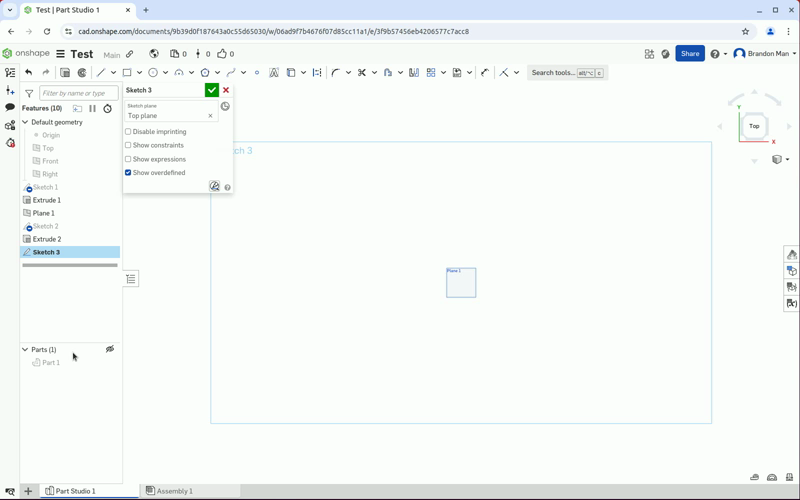
key_down(shift)
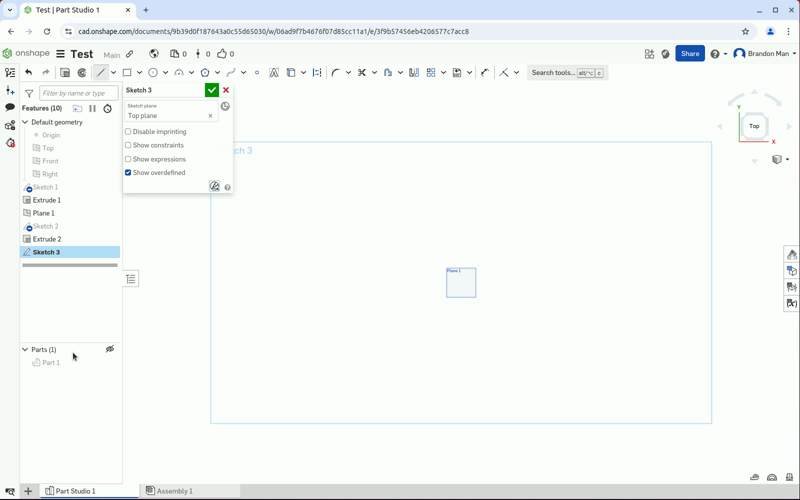
mouse_move(492, 279)
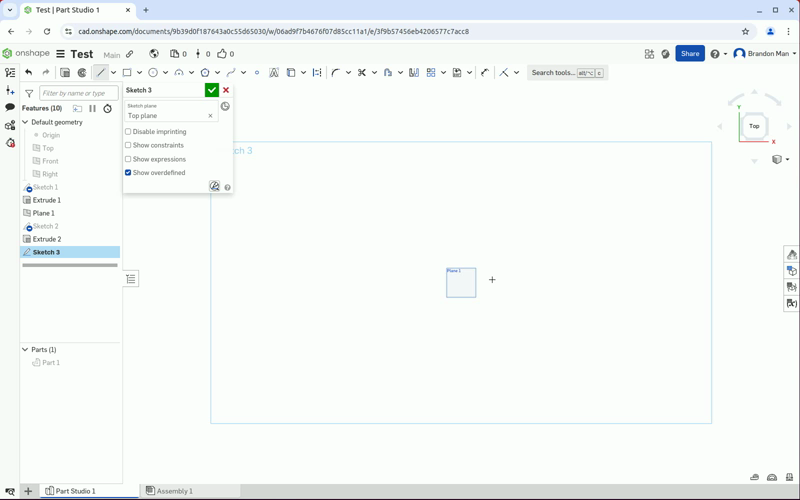
click(492, 279)
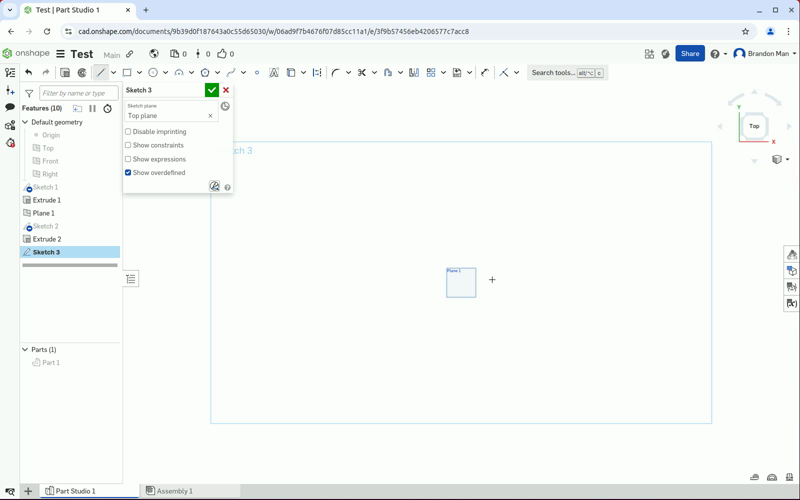
key_up(shift)
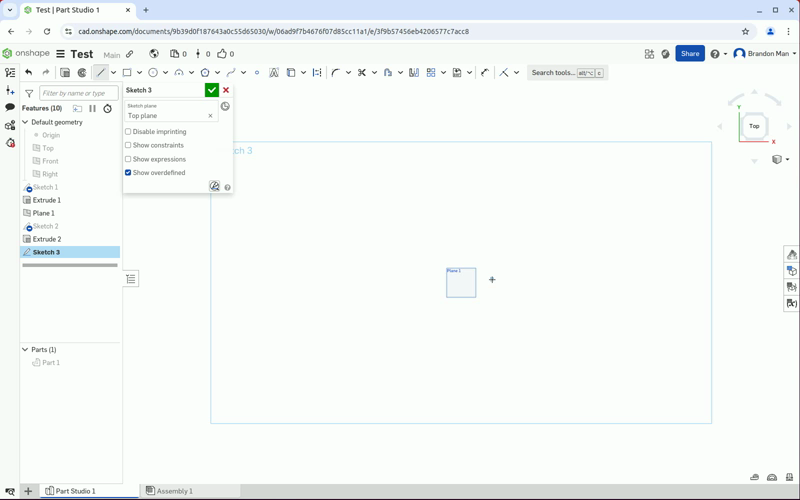
key_down(shift)
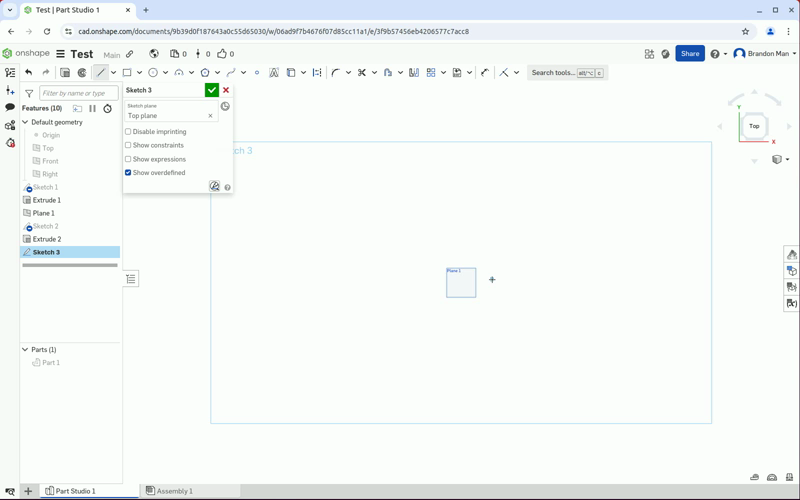
mouse_move(522, 279)
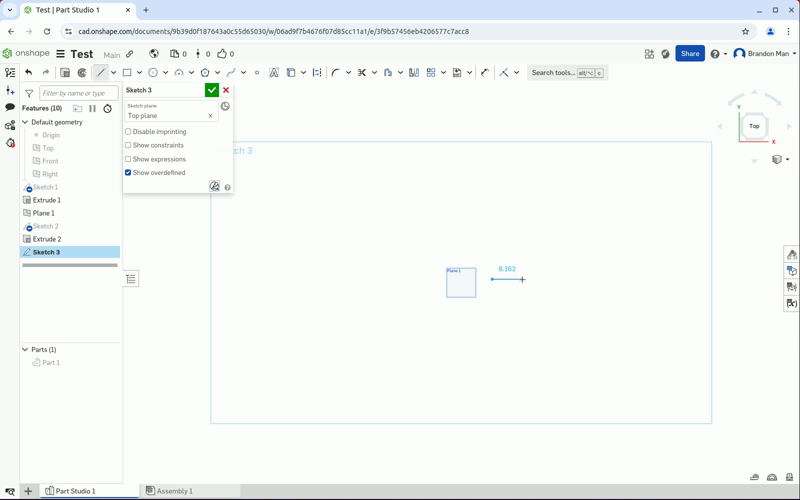
mouse_move(511, 279)
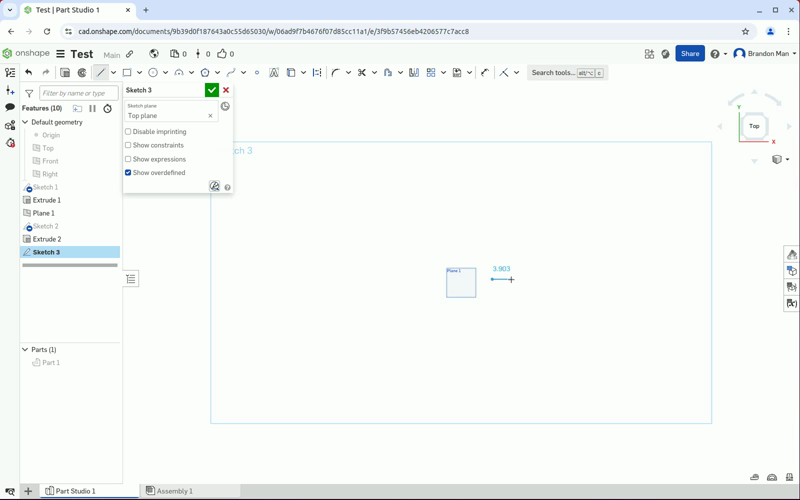
click(511, 279)
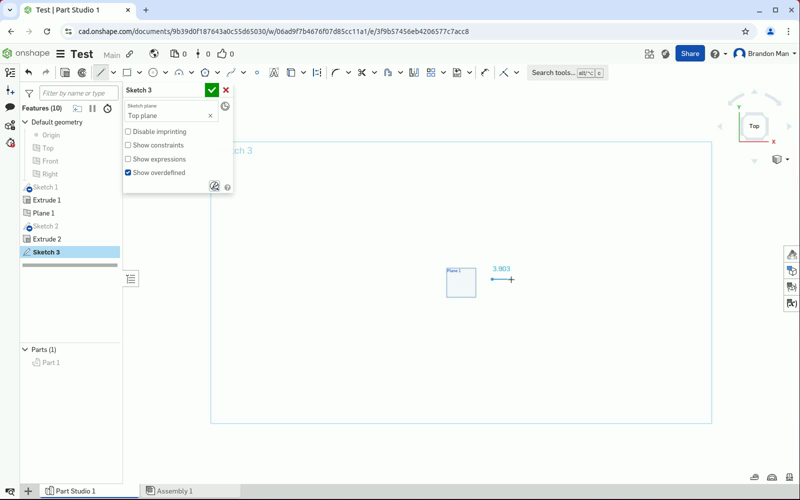
key_up(shift)
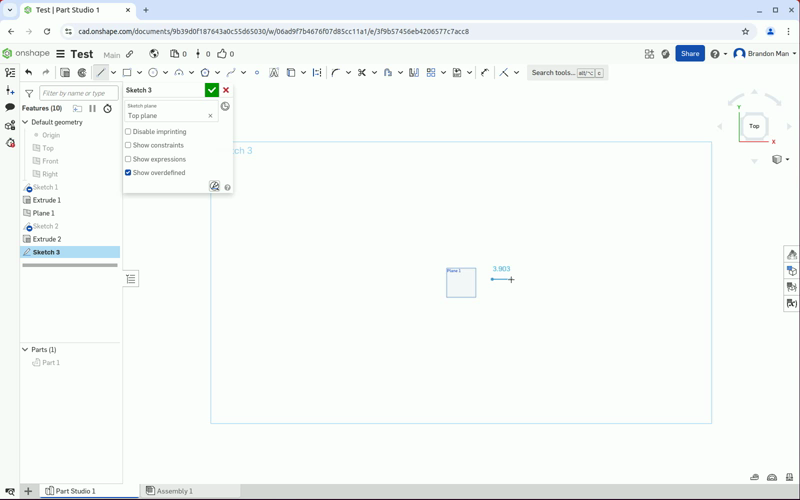
key_down(shift)
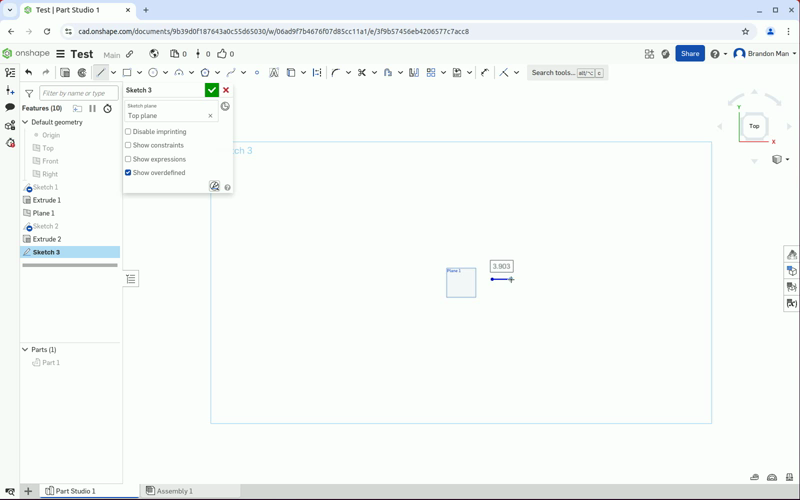
mouse_move(511, 185)
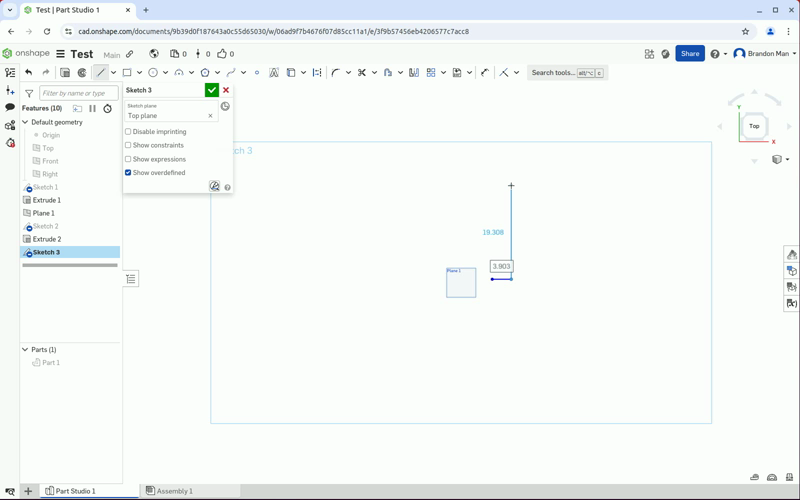
click(511, 185)
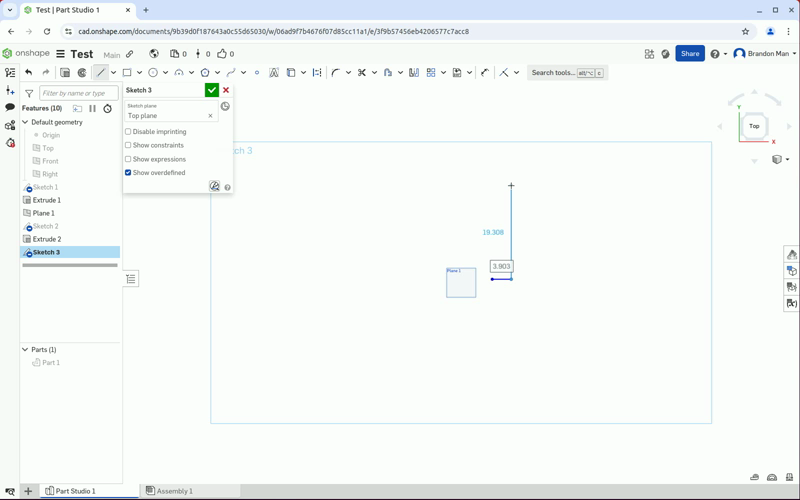
key_up(shift)
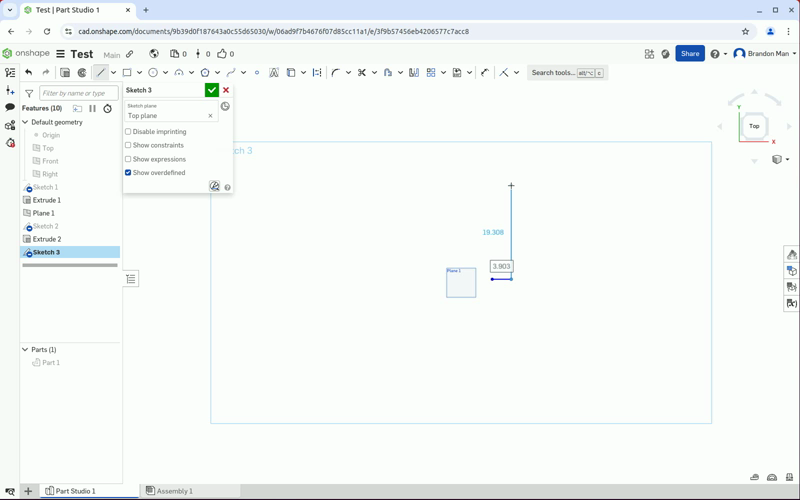
key_down(shift)
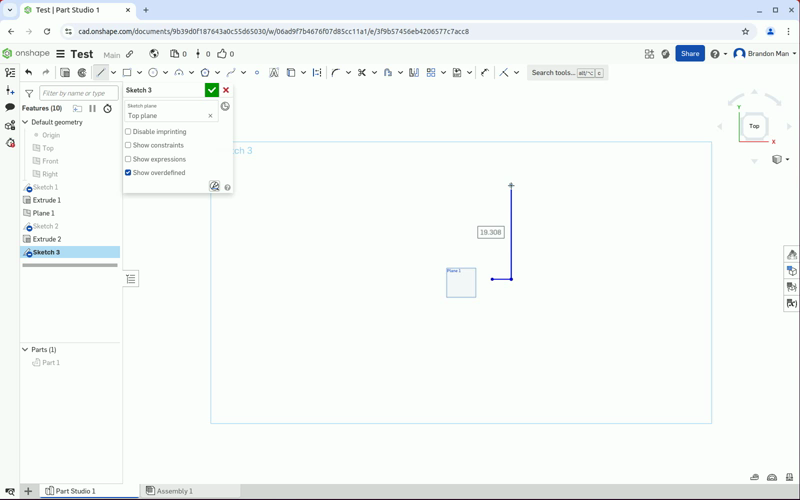
mouse_move(541, 185)
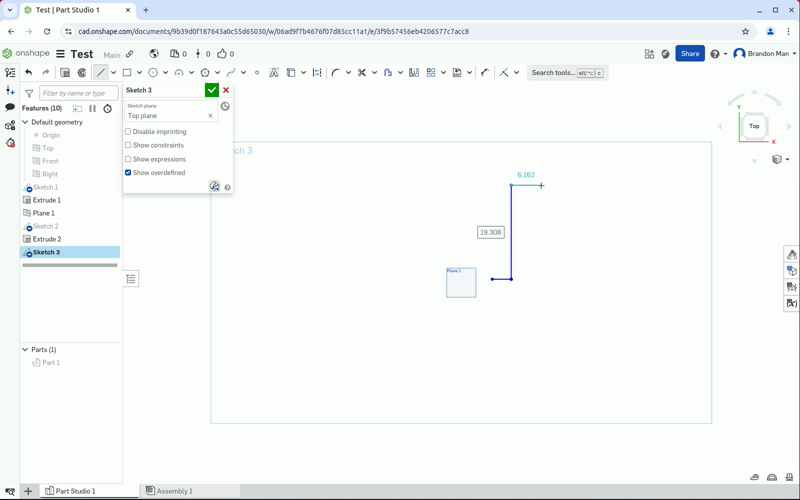
mouse_move(492, 185)
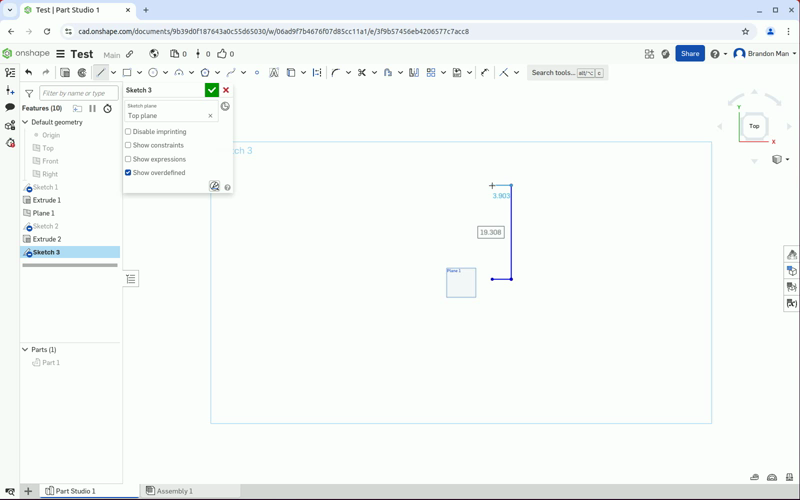
click(492, 185)
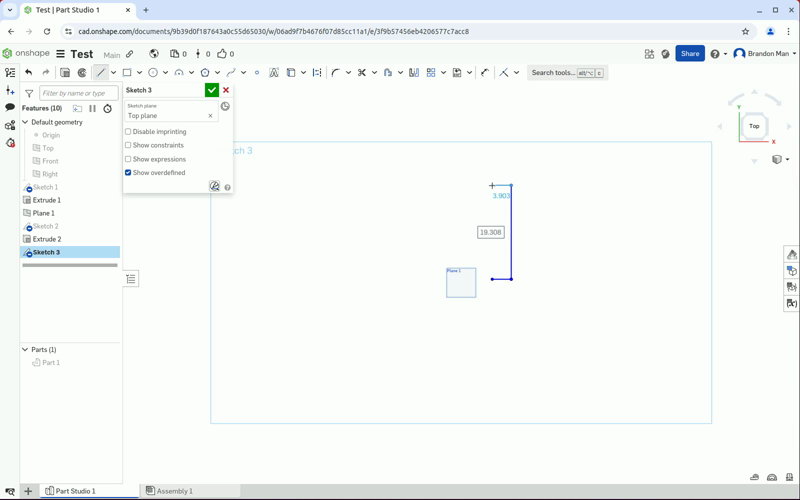
key_up(shift)
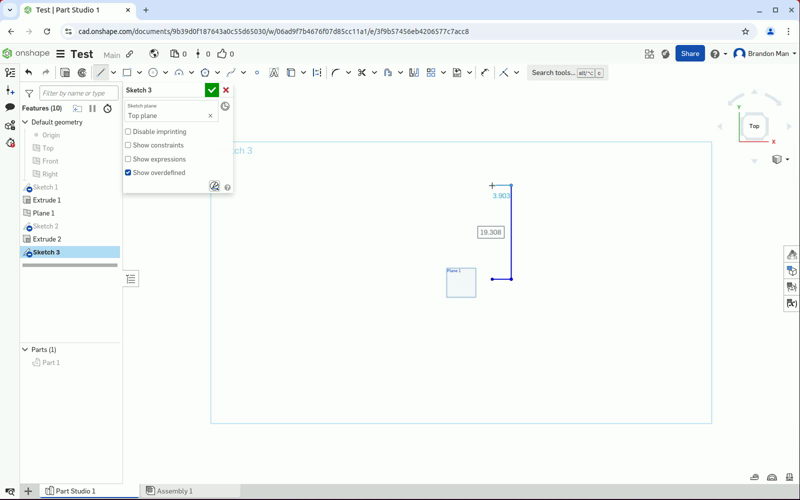
key_down(shift)
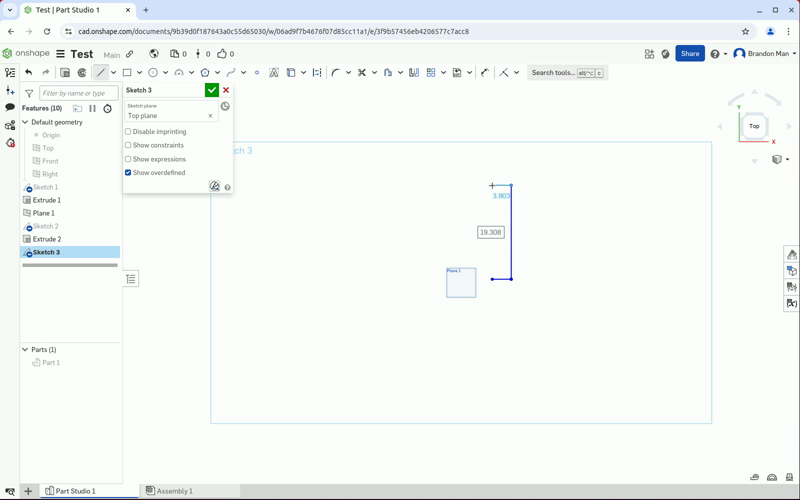
mouse_move(492, 279)
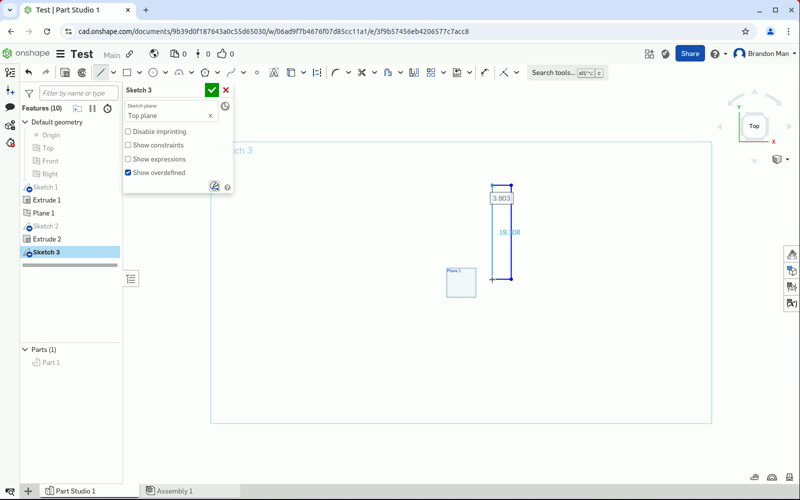
key_up(shift)
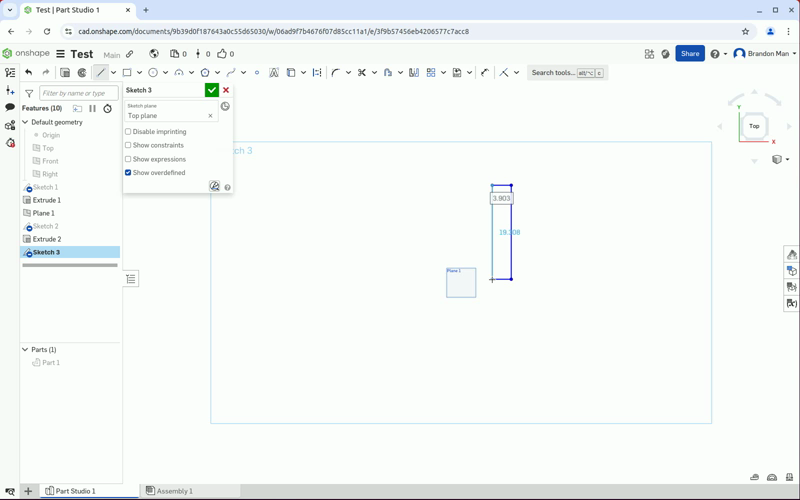
click(492, 279)
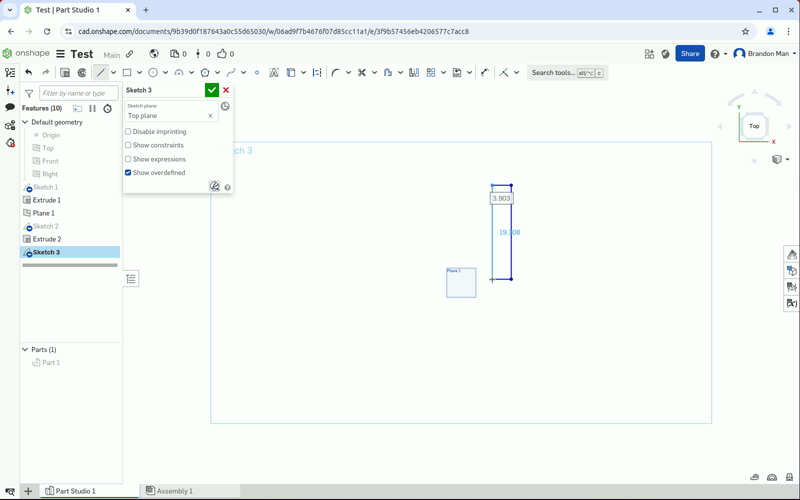
key(esc)
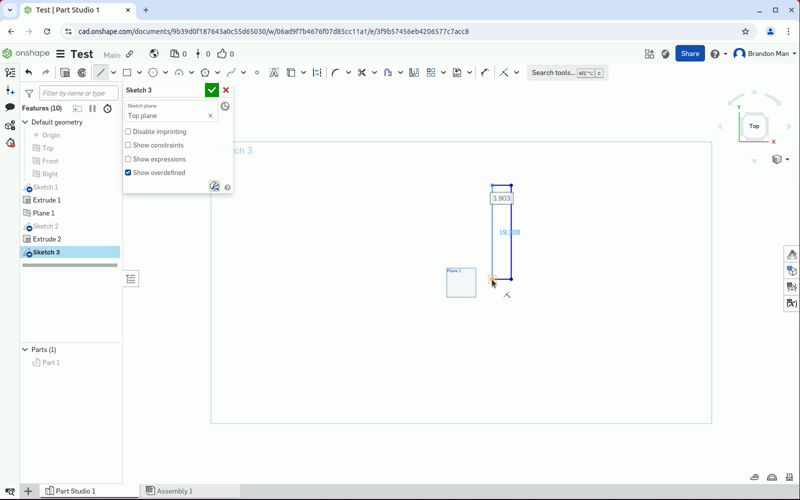
mouse_move(499, 219)
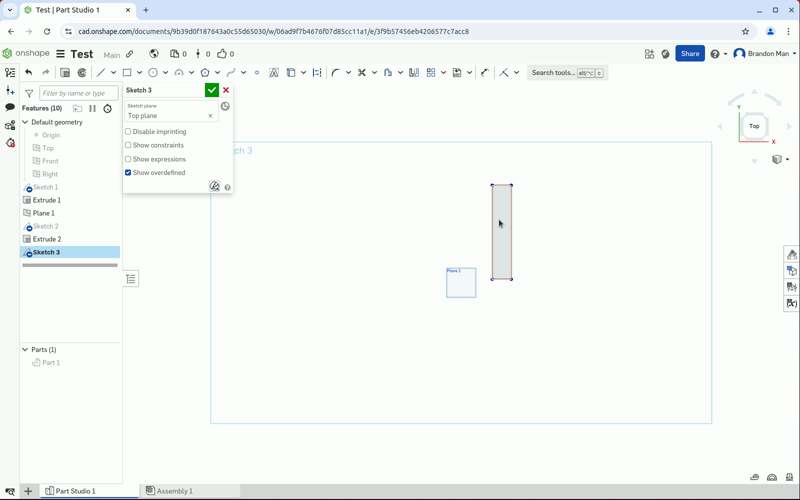
scroll(6)
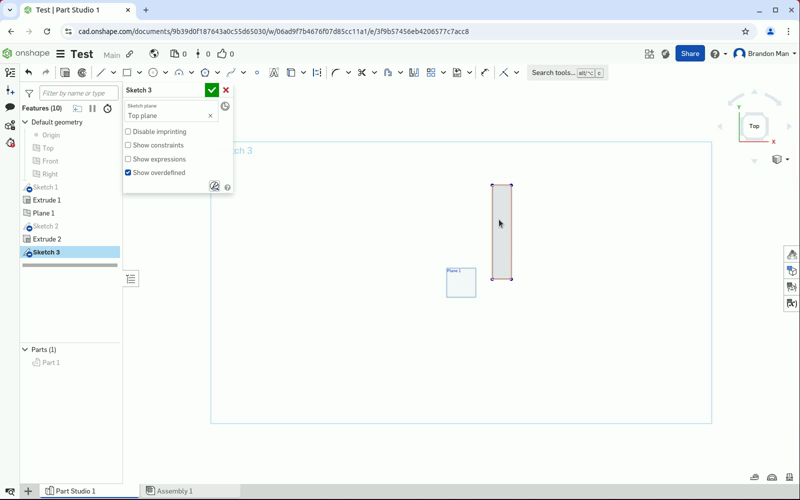
scroll(6)
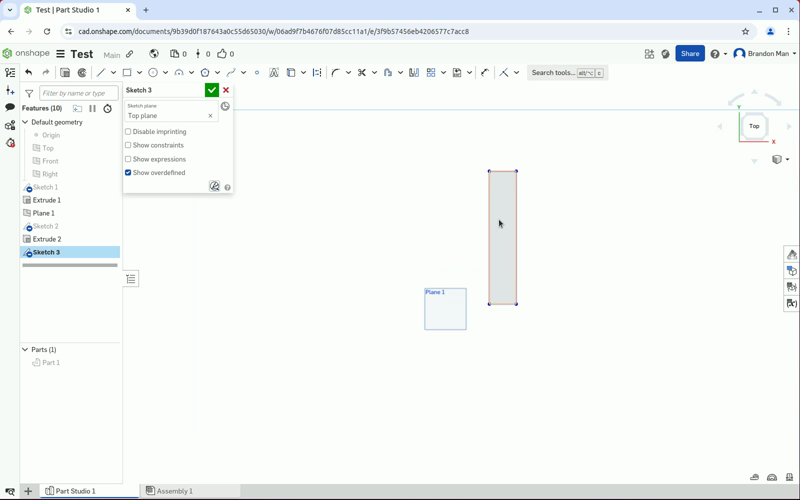
scroll(6)
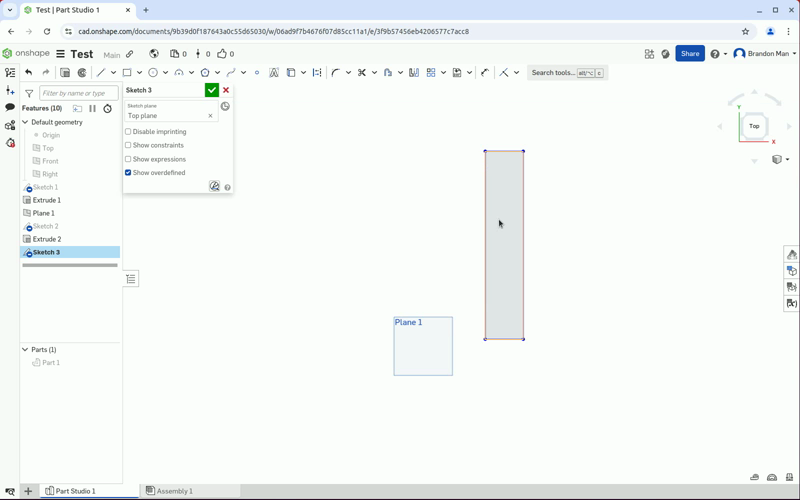
scroll(6)
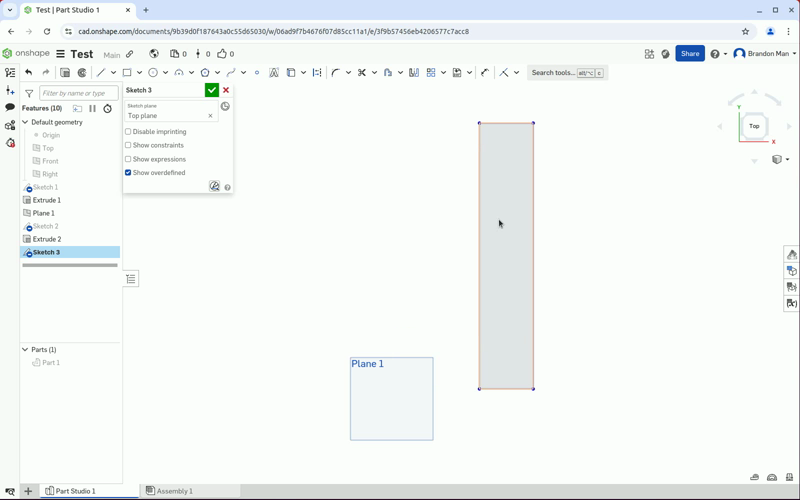
scroll(6)
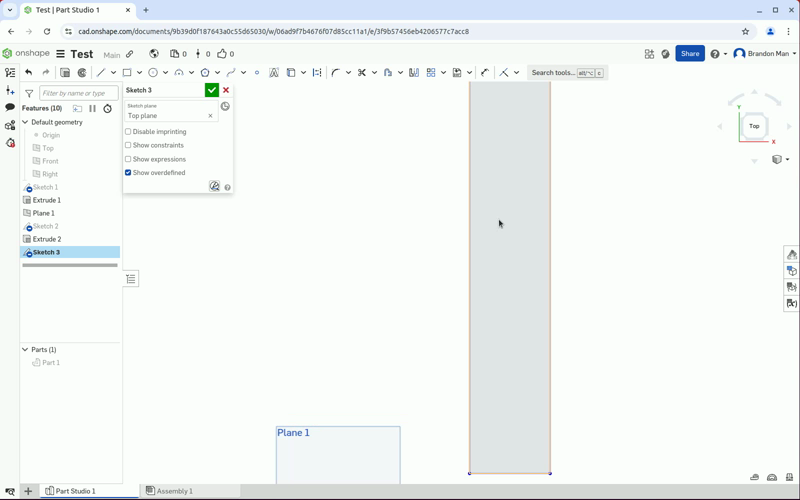
scroll(6)
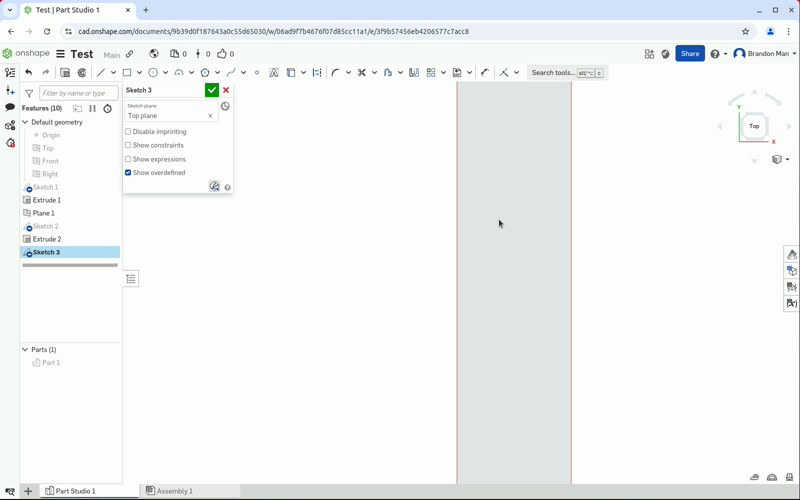
scroll(6)
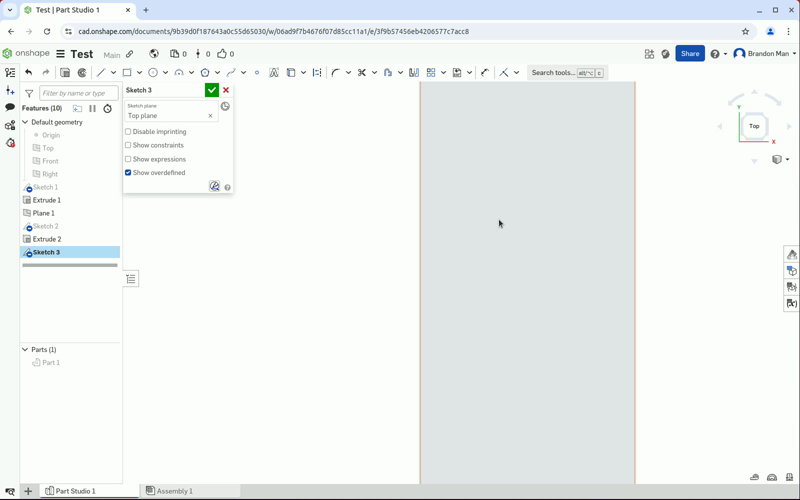
click(499, 219)
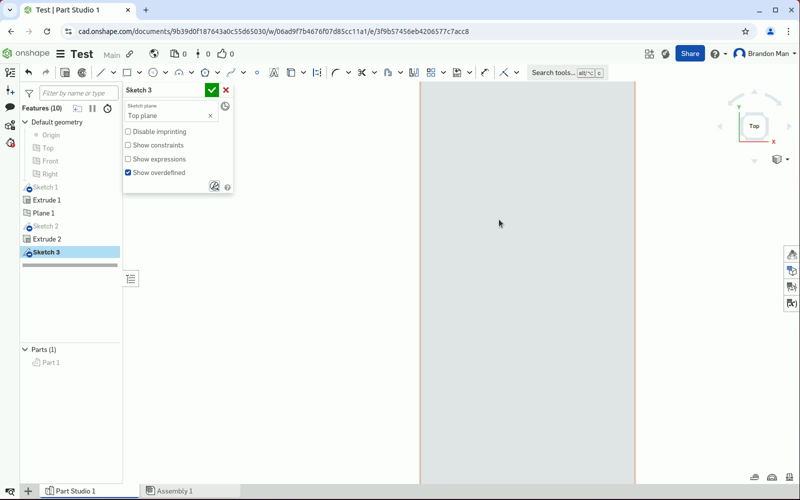
scroll(-6)
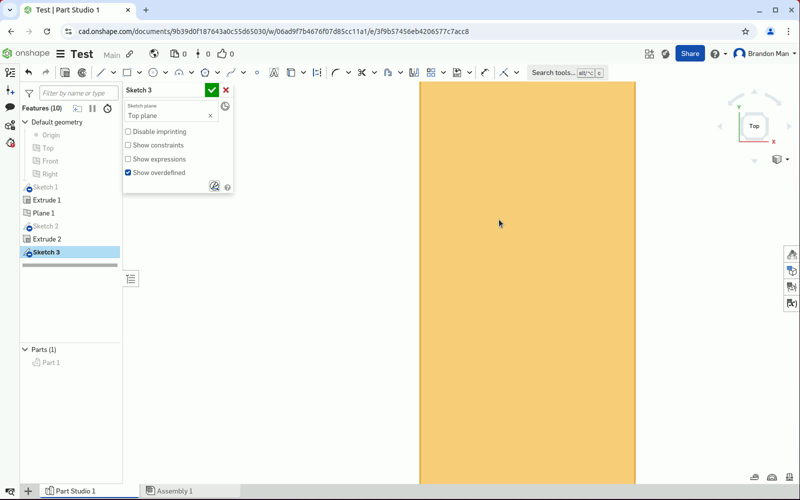
scroll(-6)
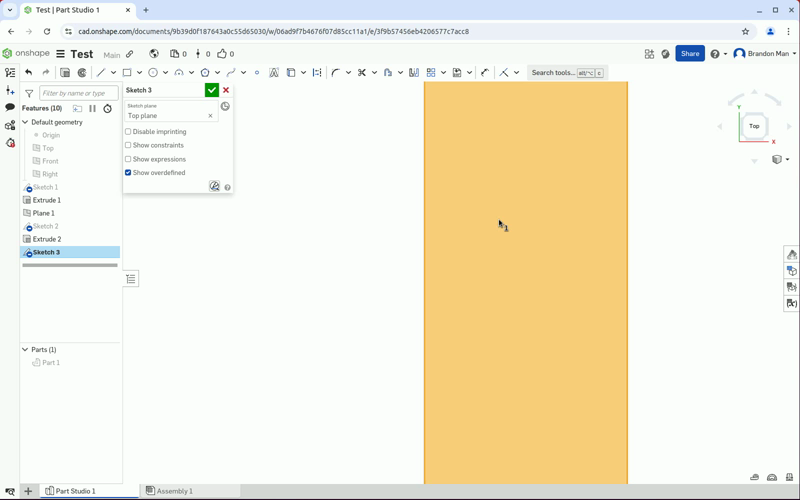
scroll(-6)
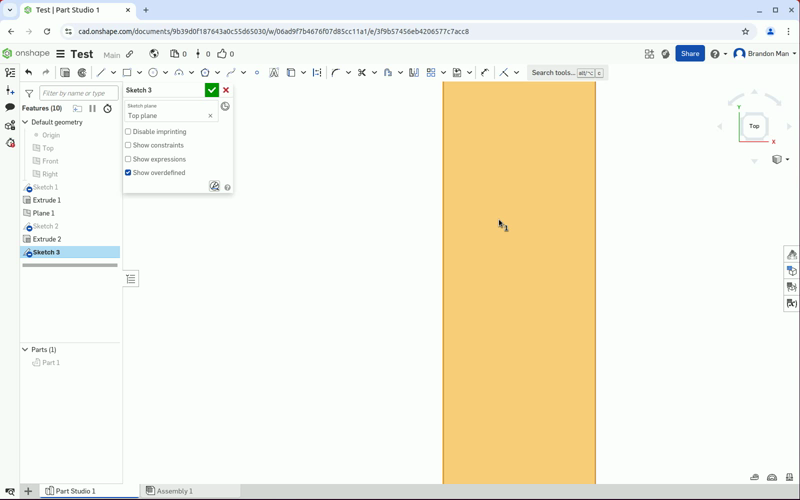
scroll(-6)
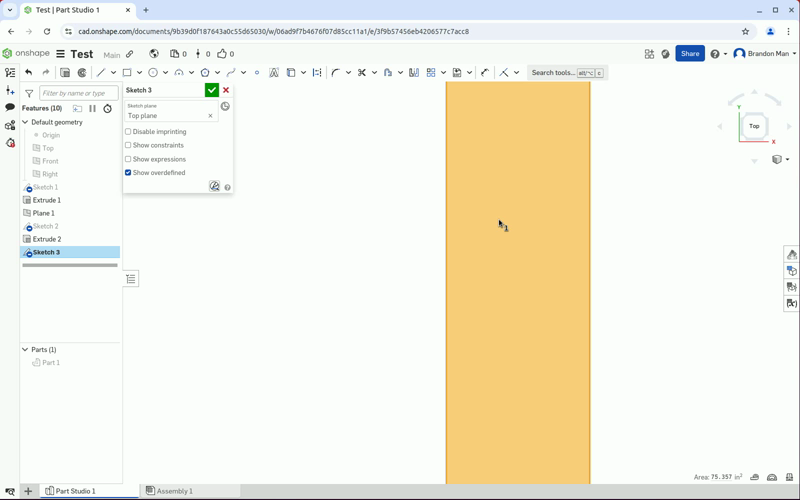
scroll(-6)
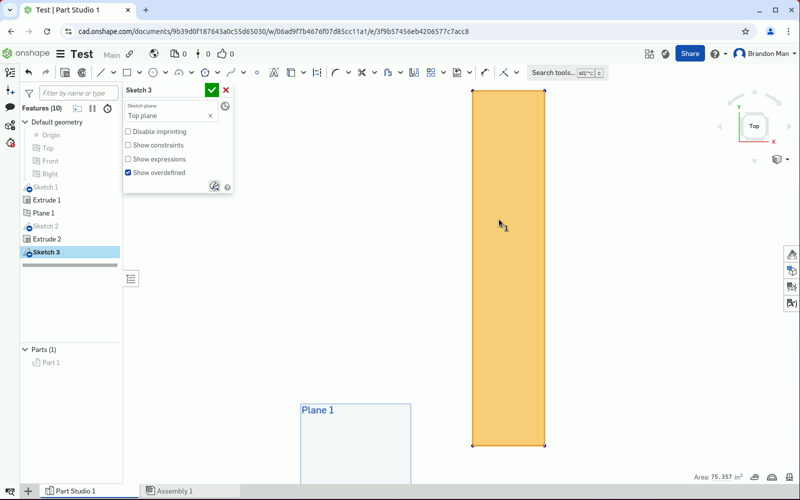
scroll(-6)
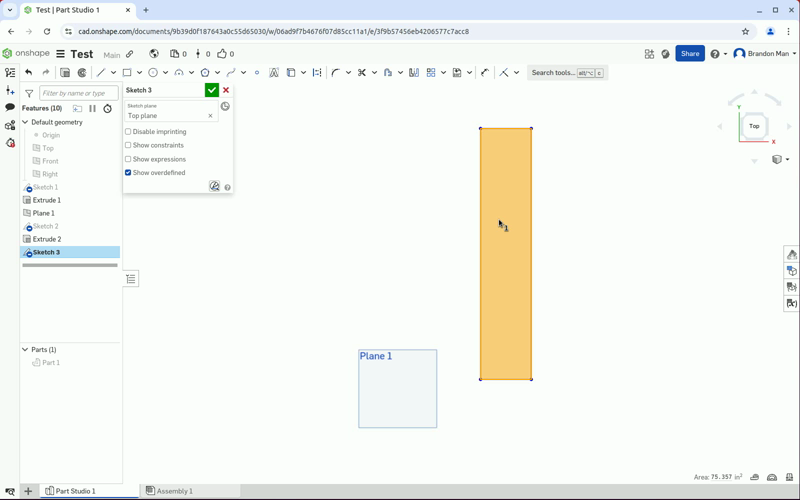
scroll(-6)
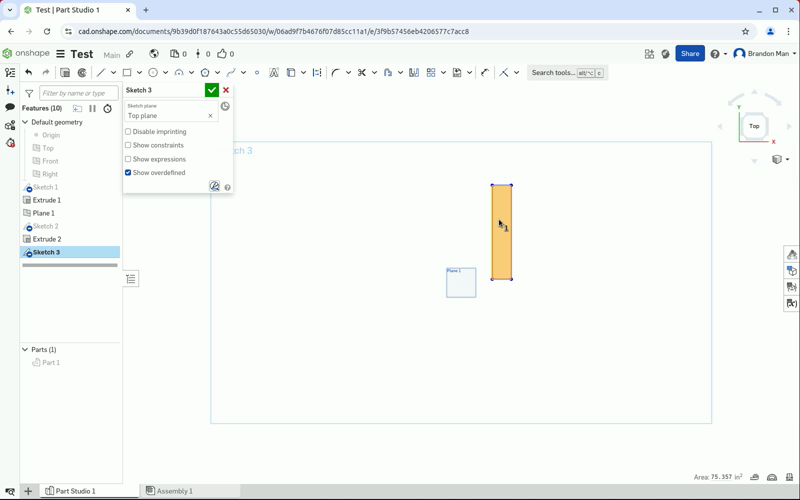
mouse_move(73, 352)
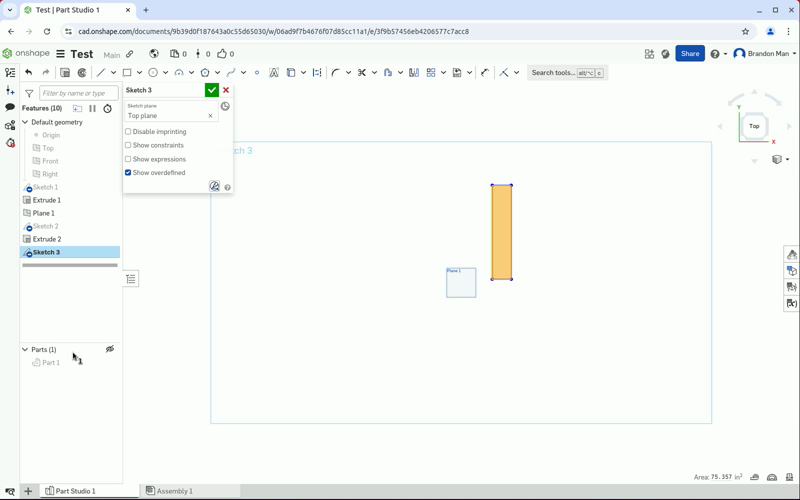
key(shift+y)
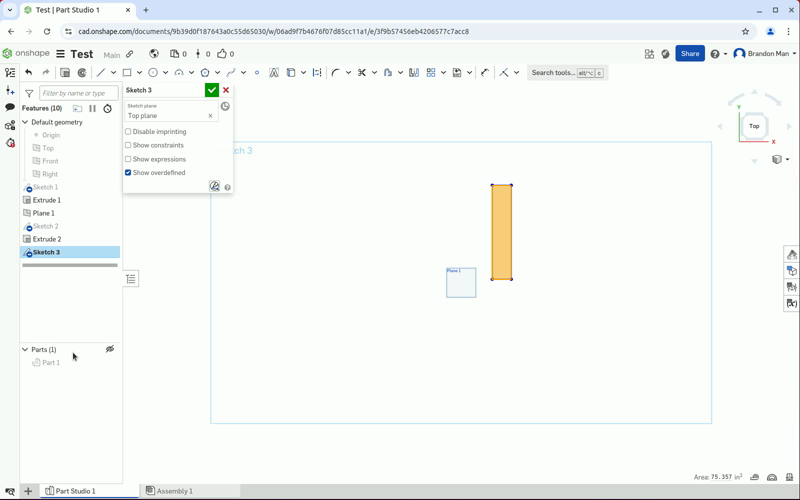
key(shift+e)
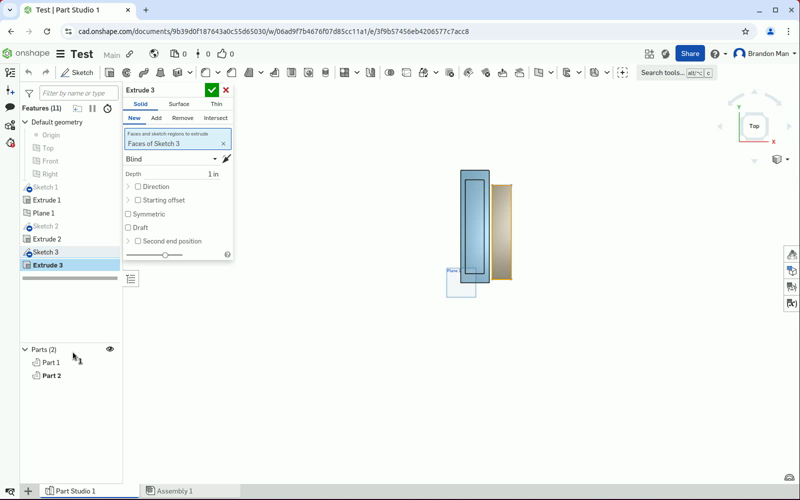
mouse_move(143, 106)
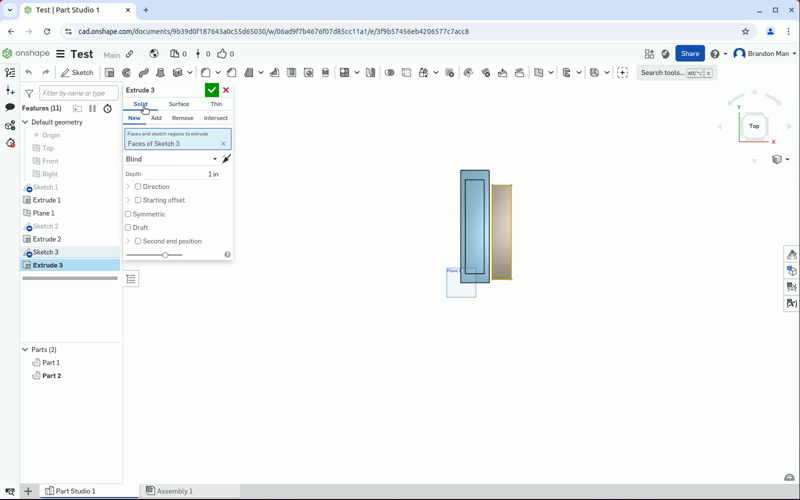
click(143, 106)
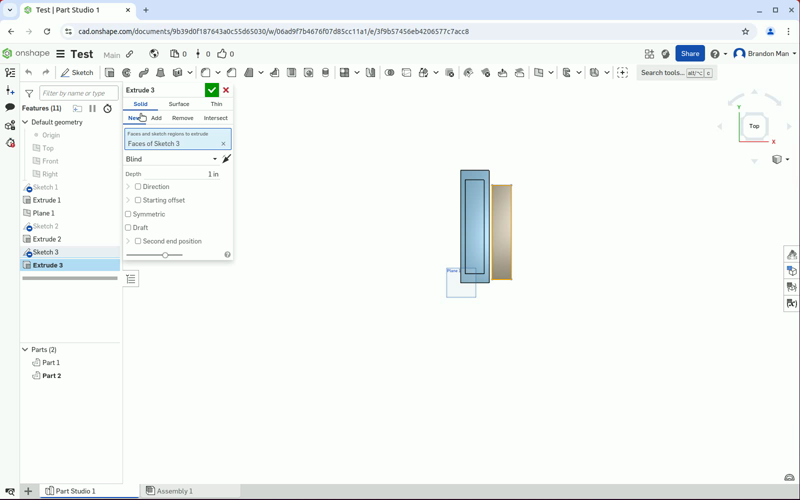
mouse_move(137, 120)
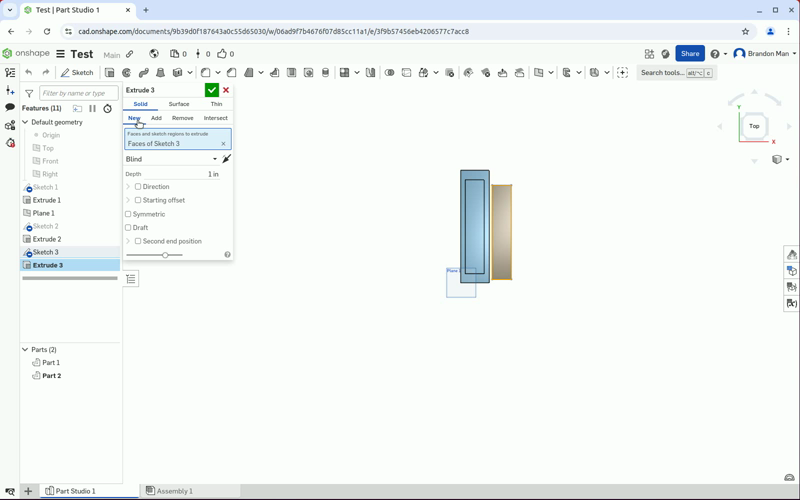
click(137, 120)
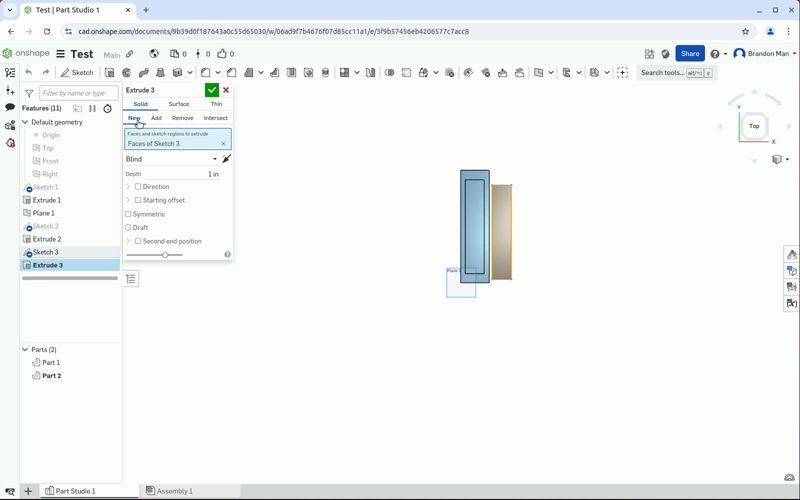
key(tab, 4)
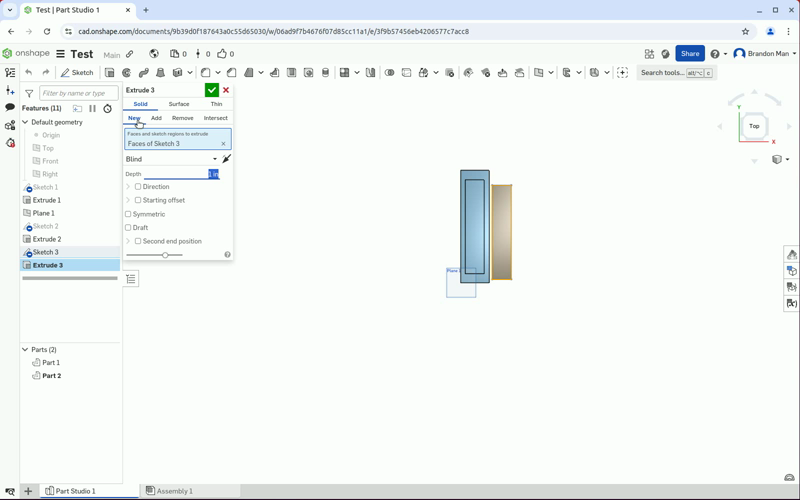
text(0.481)
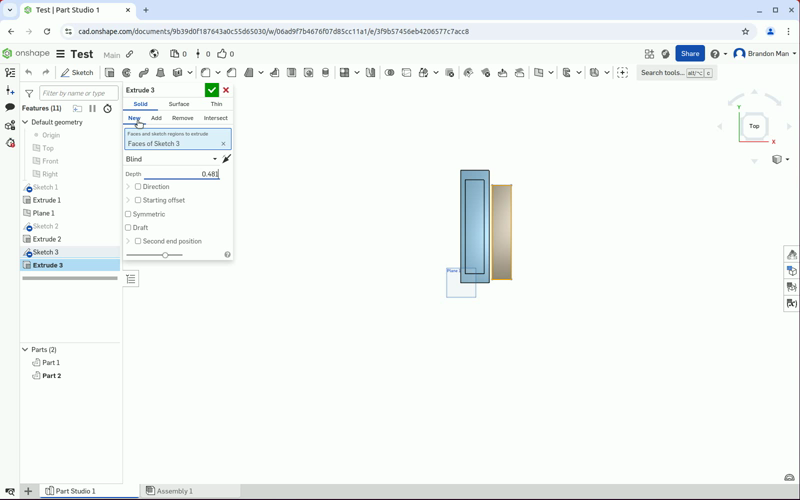
key(enter)
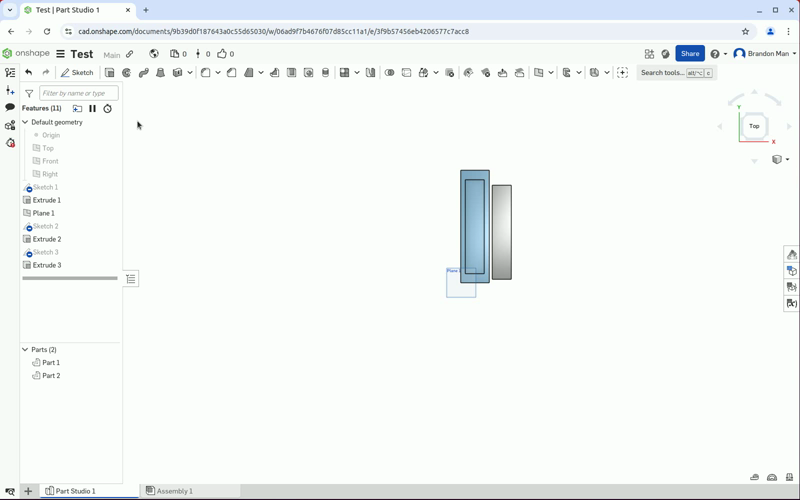
key(shift+h)
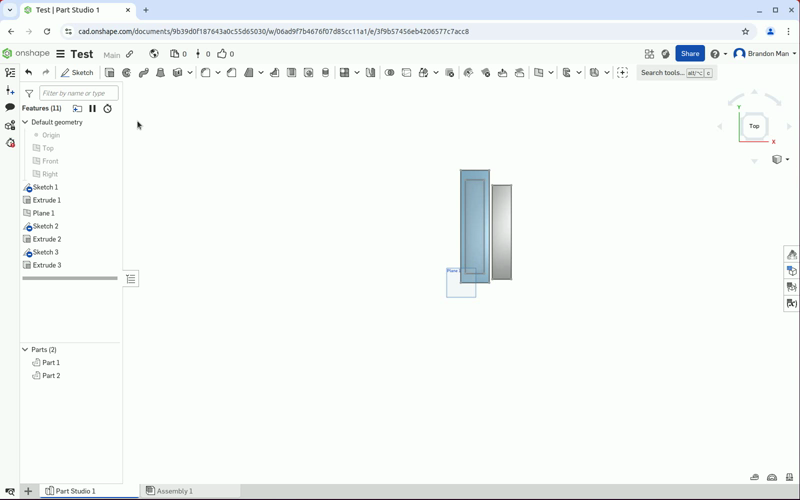
key(shift+h)
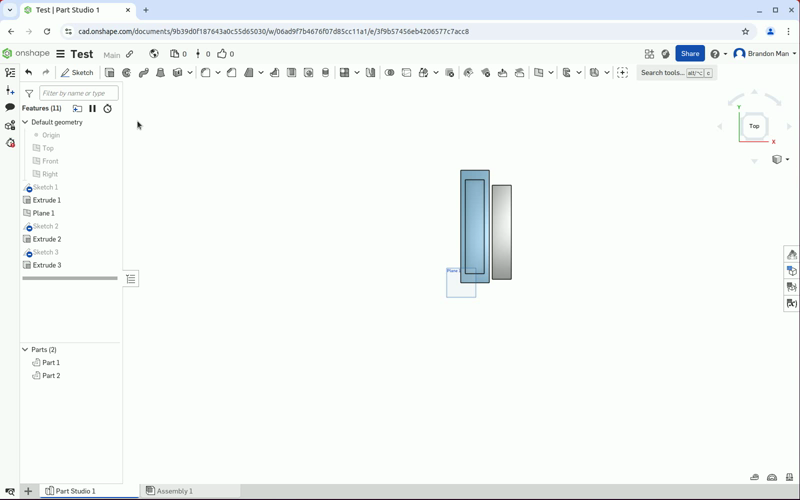
mouse_move(73, 189)
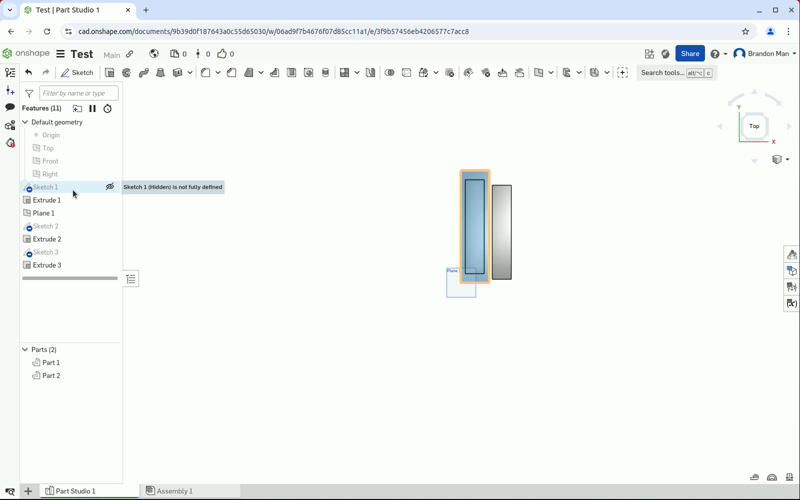
click(73, 189)
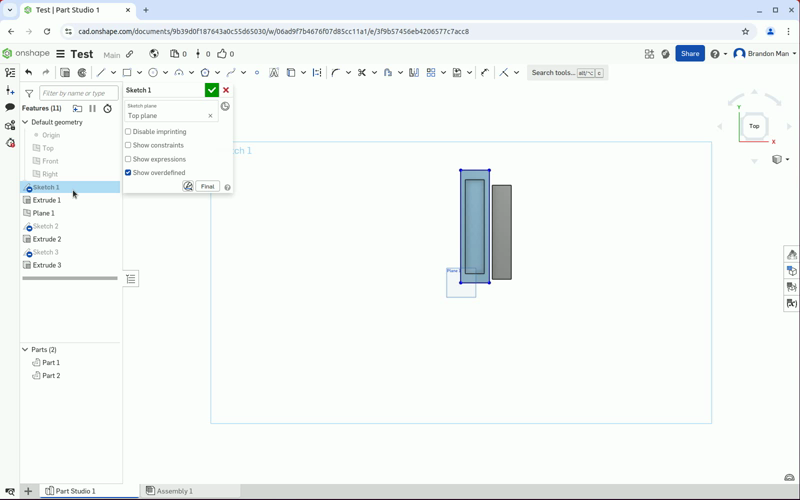
mouse_move(229, 92)
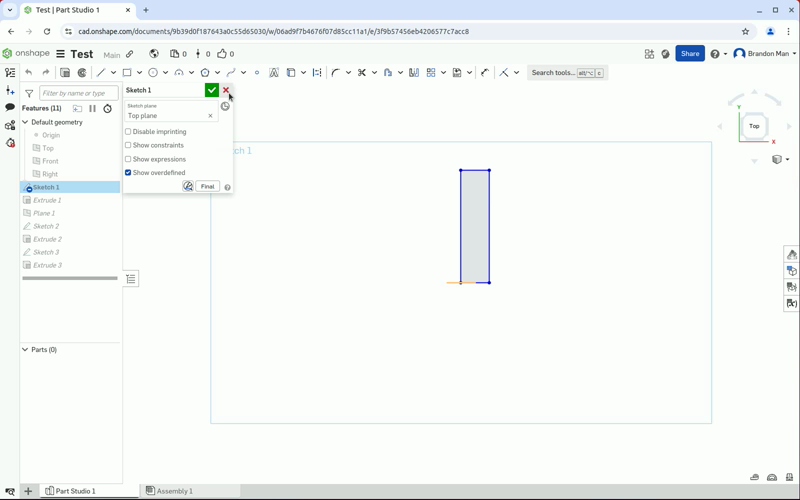
click(229, 92)
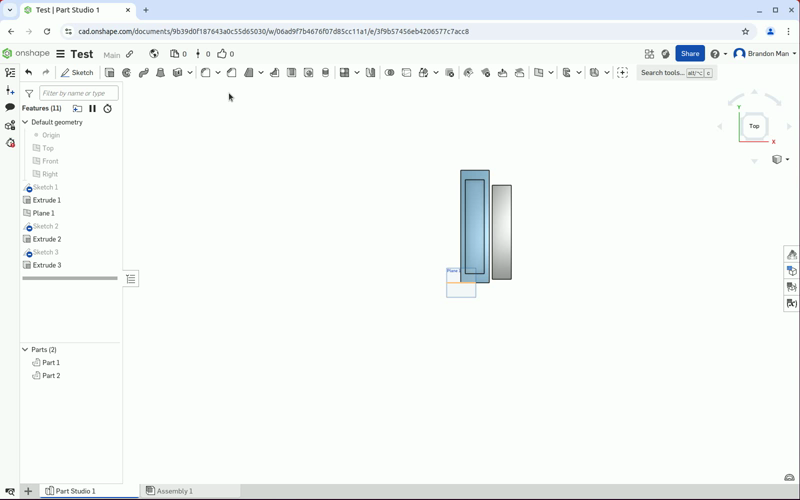
mouse_move(541, 75)
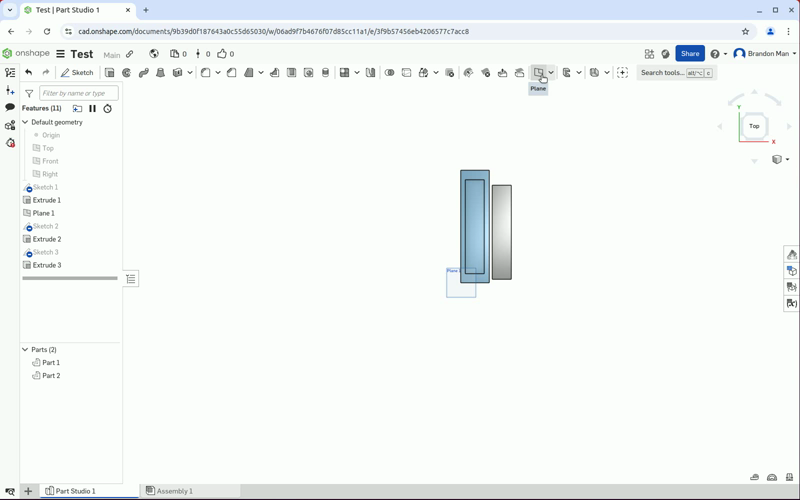
click(541, 75)
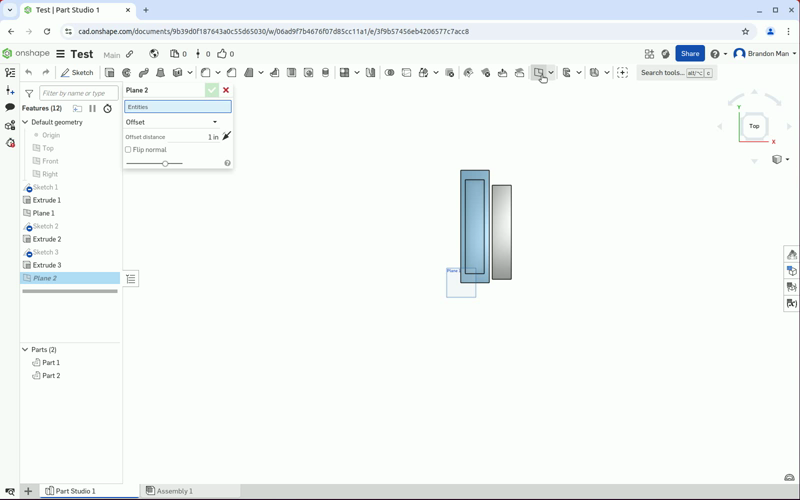
mouse_move(73, 150)
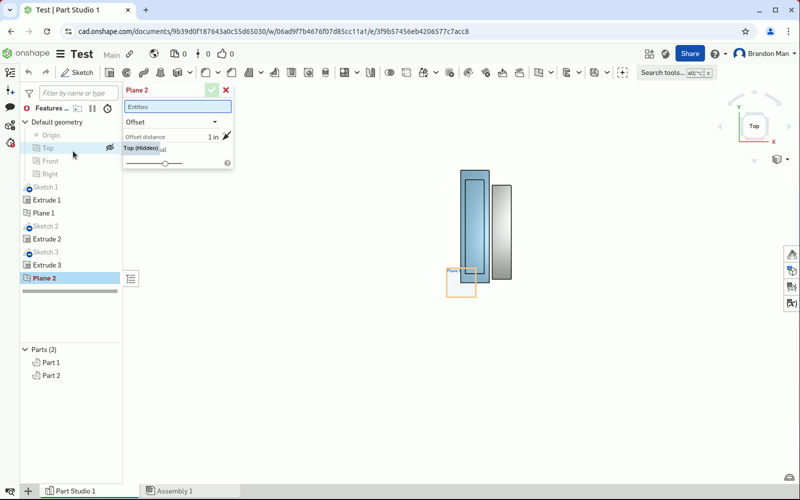
click(73, 150)
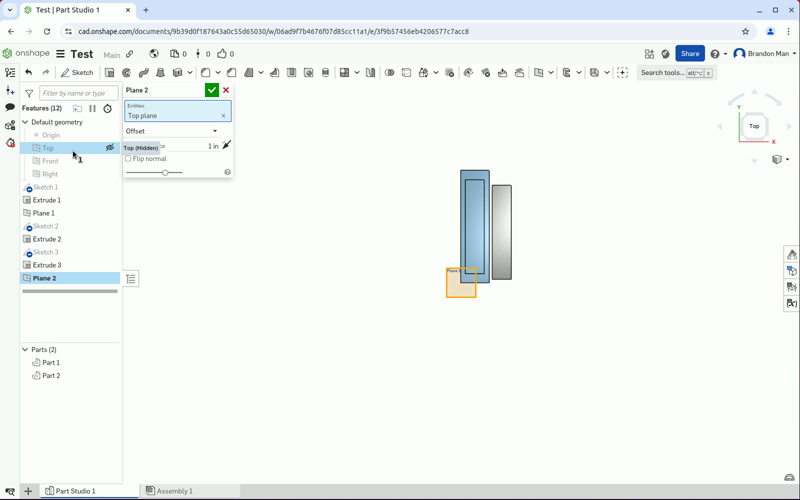
key(tab, 2)
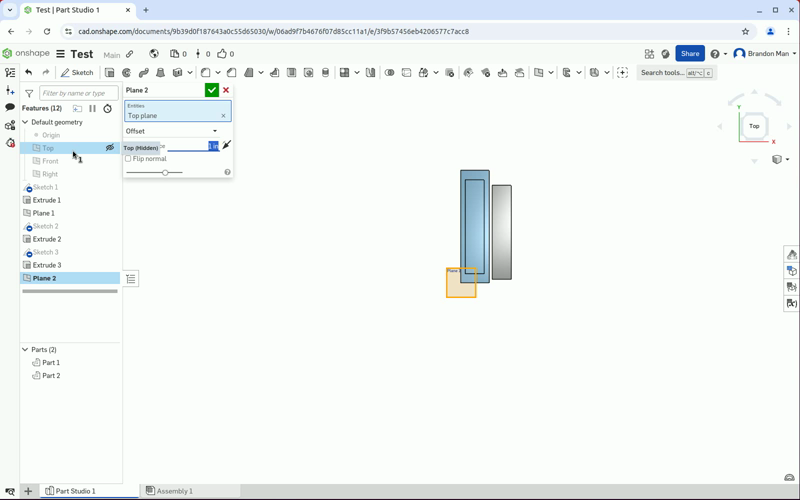
text(0.493)
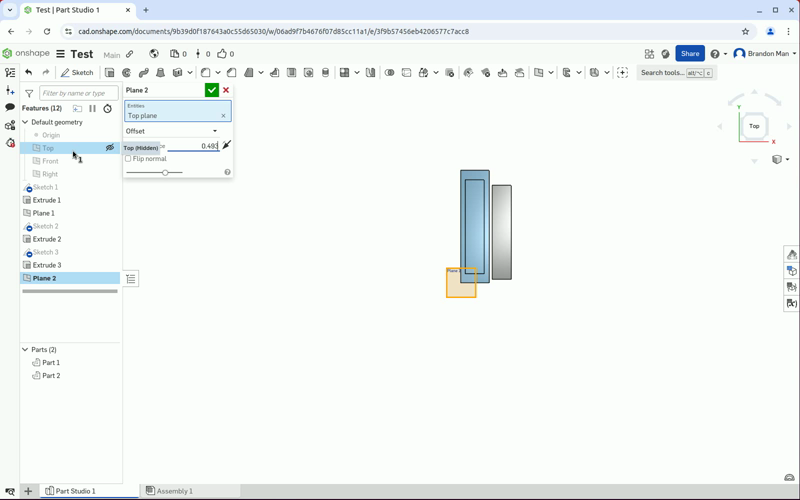
key(enter, 2)
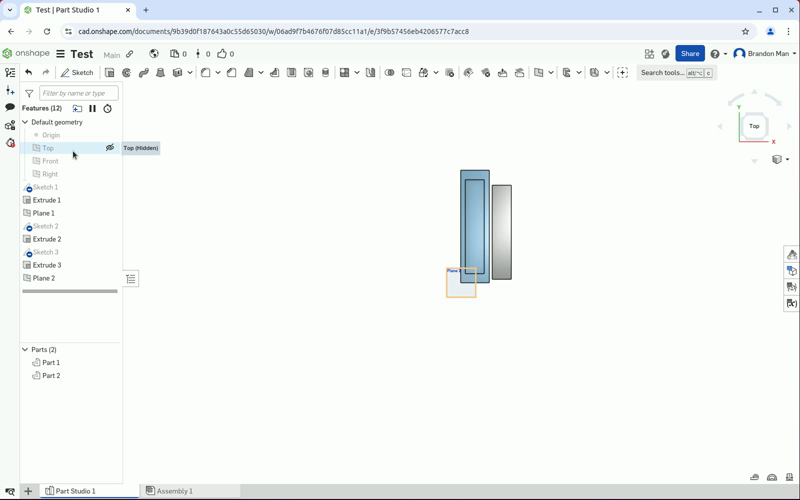
key(shift+s)
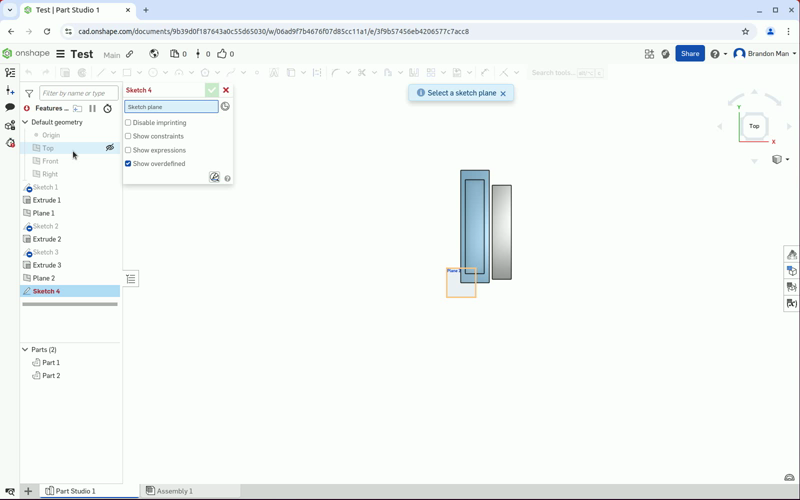
mouse_move(73, 280)
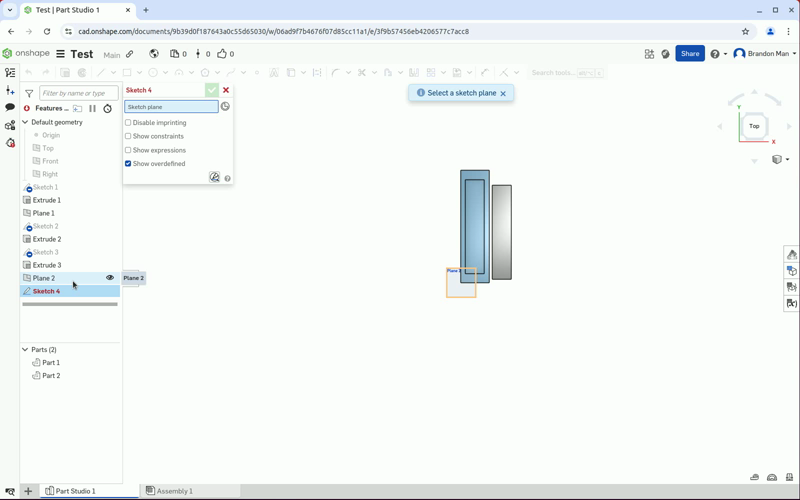
click(73, 280)
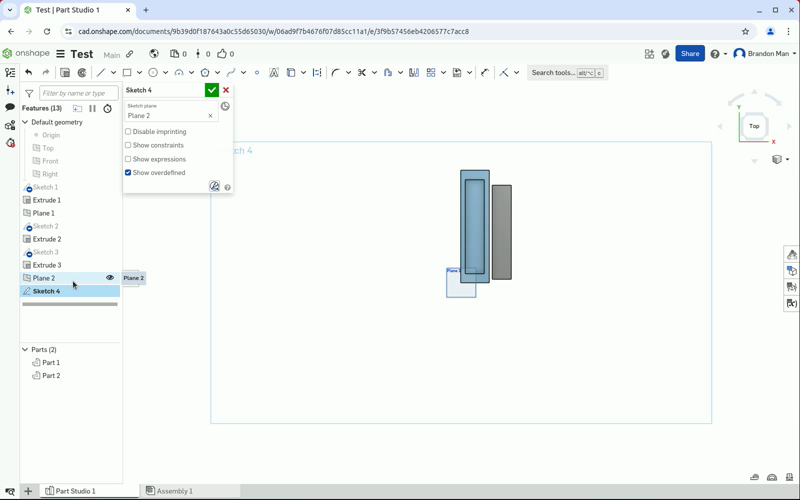
mouse_move(73, 352)
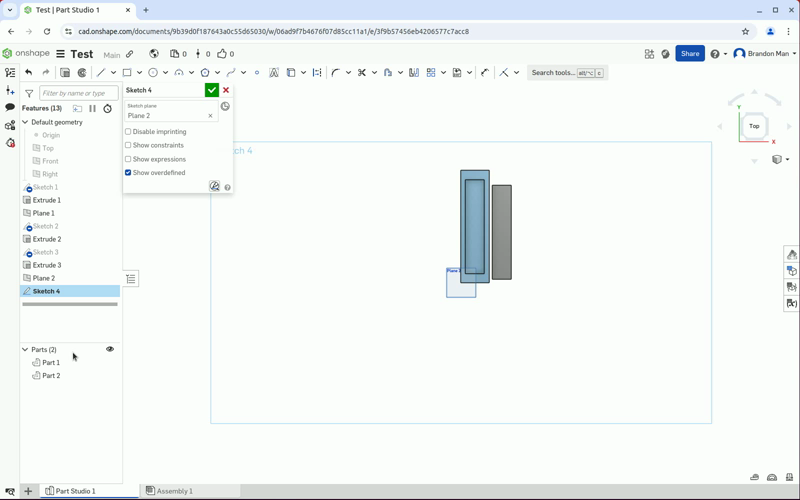
key(y)
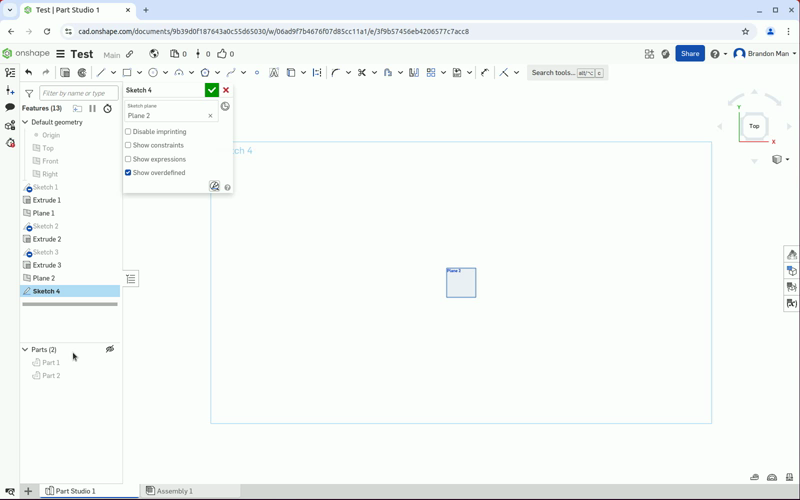
key(l)
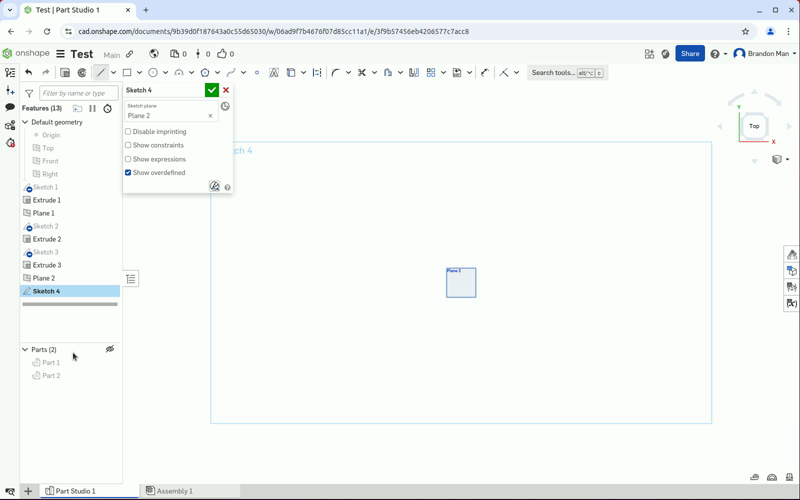
key_down(shift)
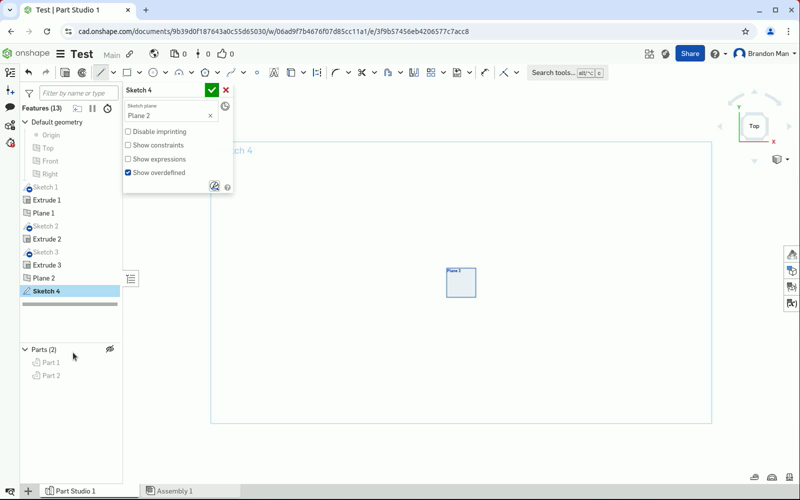
mouse_move(492, 279)
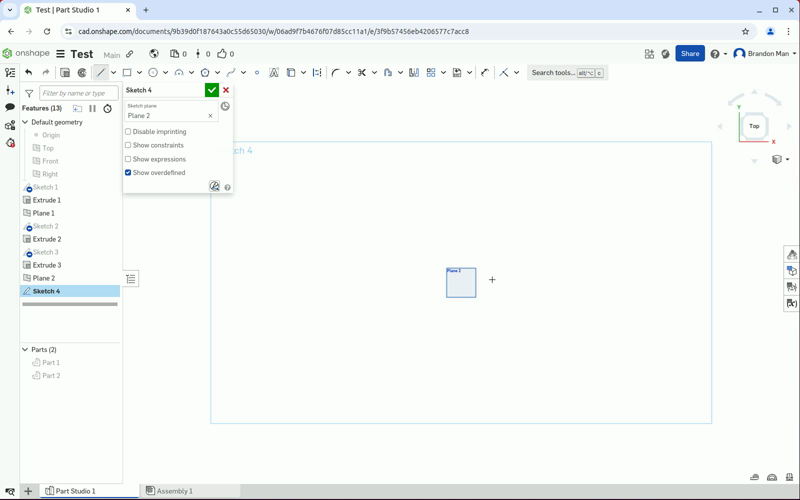
click(492, 279)
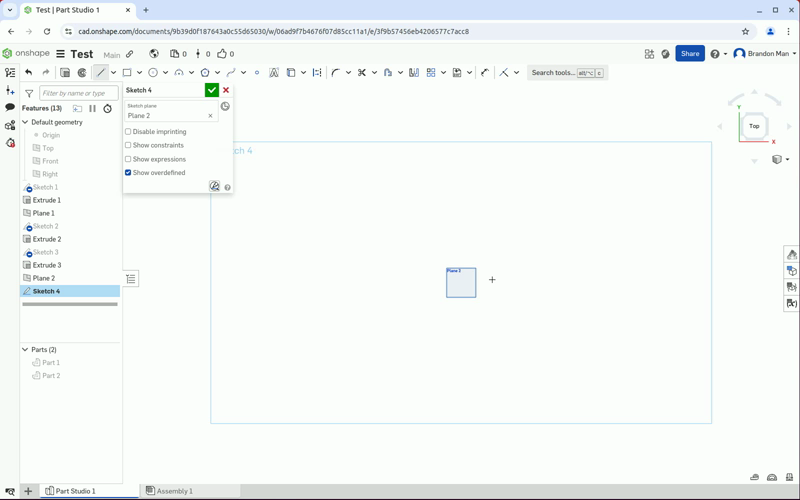
key_up(shift)
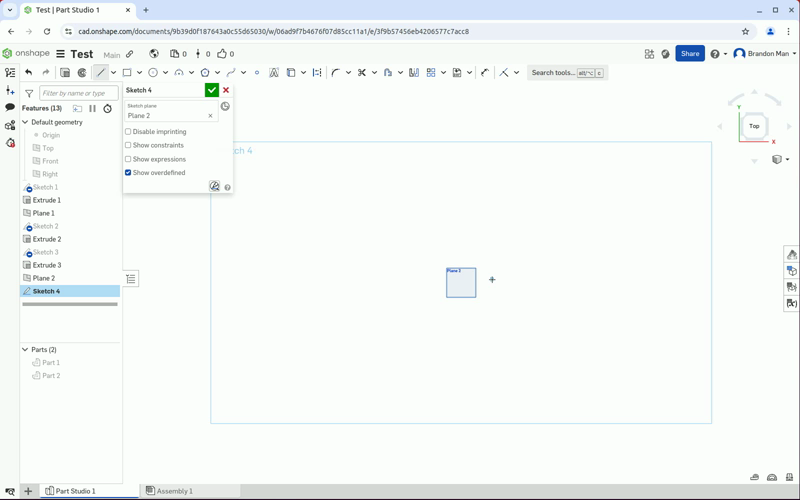
key_down(shift)
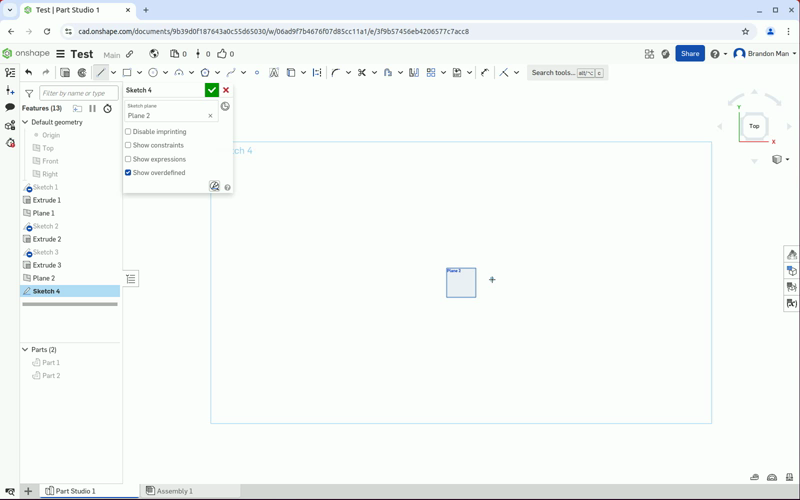
mouse_move(522, 279)
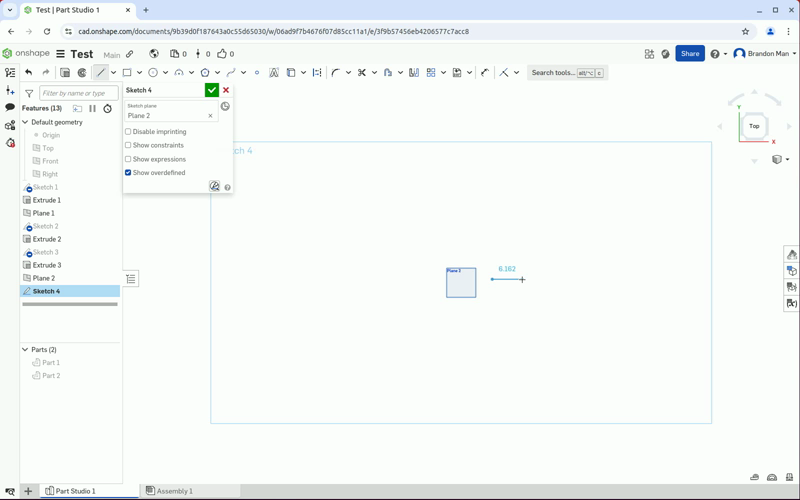
mouse_move(511, 279)
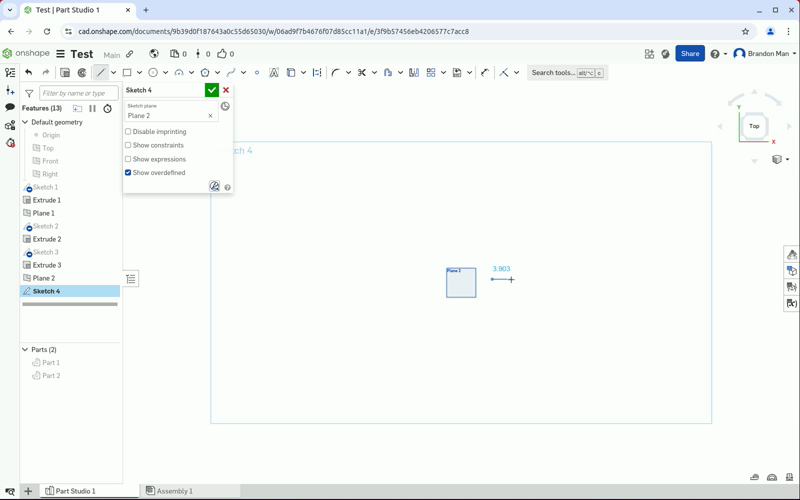
click(511, 279)
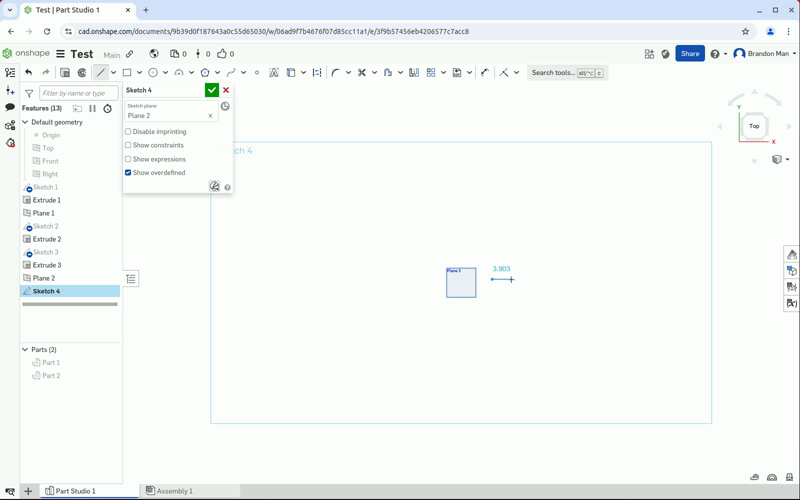
key_up(shift)
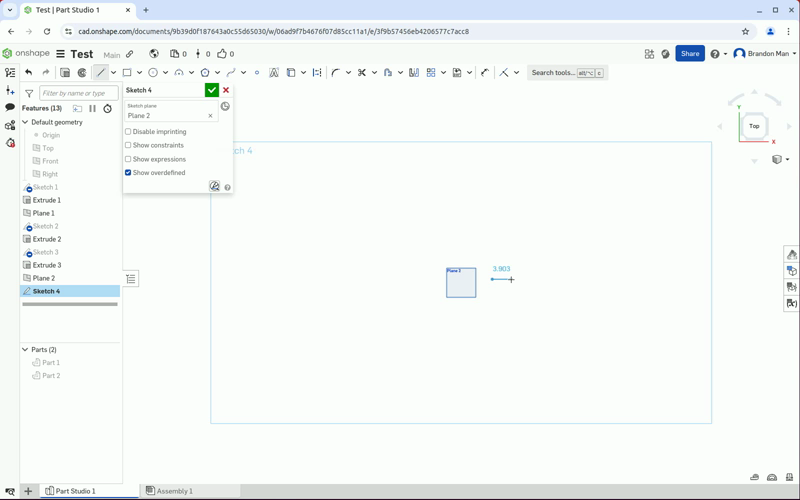
key_down(shift)
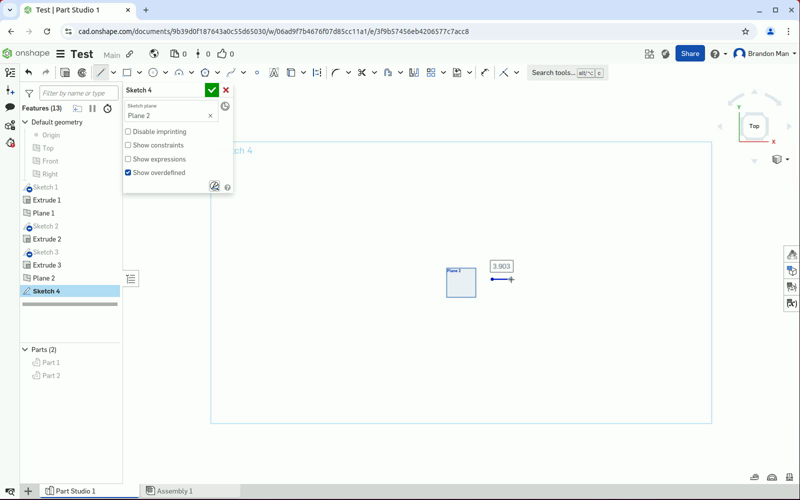
mouse_move(511, 185)
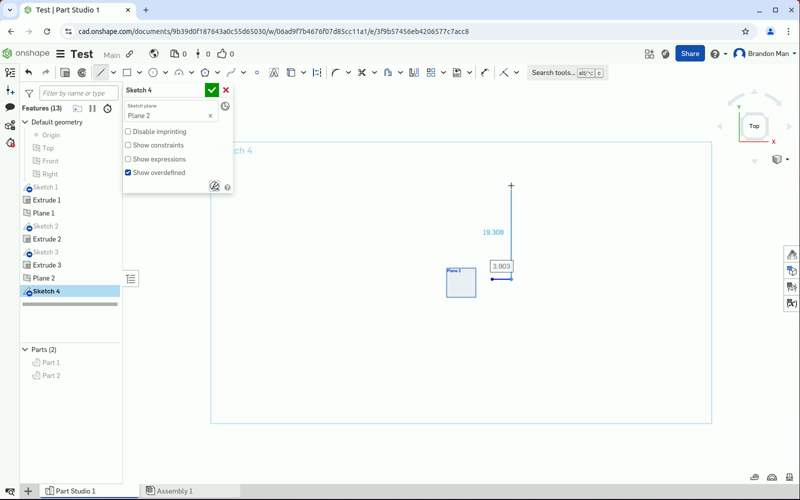
click(511, 185)
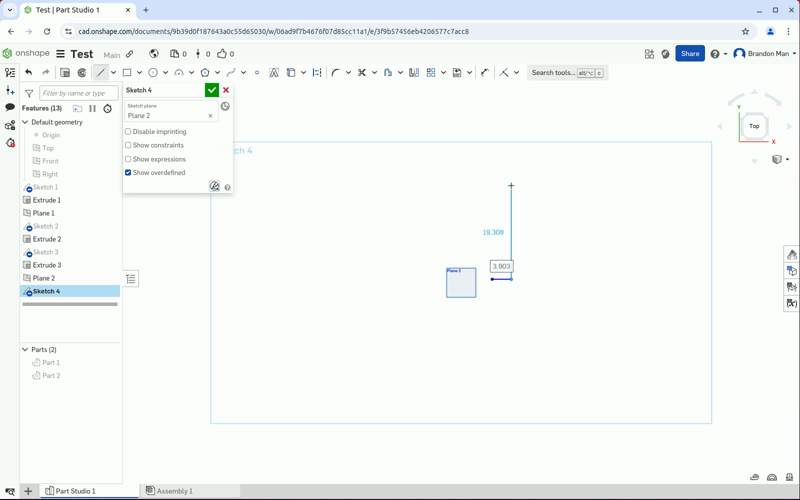
key_up(shift)
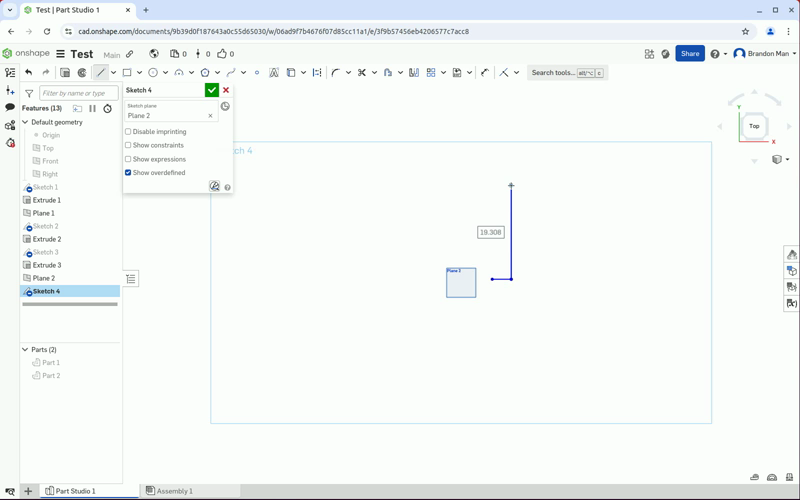
key_down(shift)
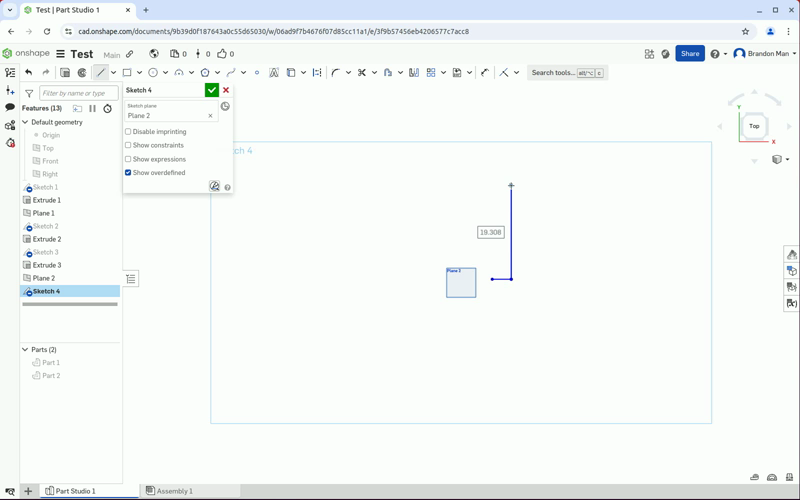
mouse_move(541, 185)
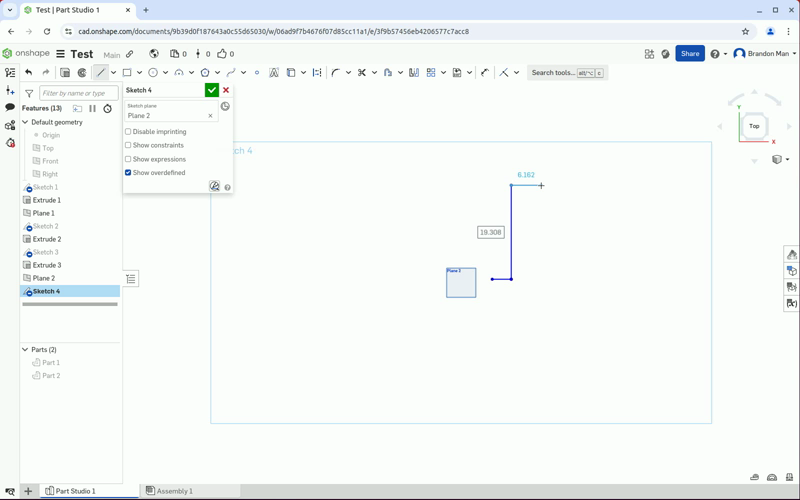
mouse_move(492, 185)
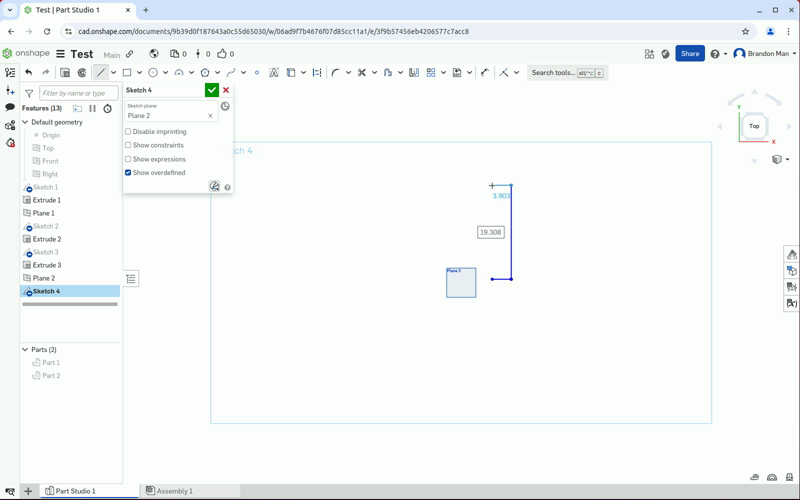
click(492, 185)
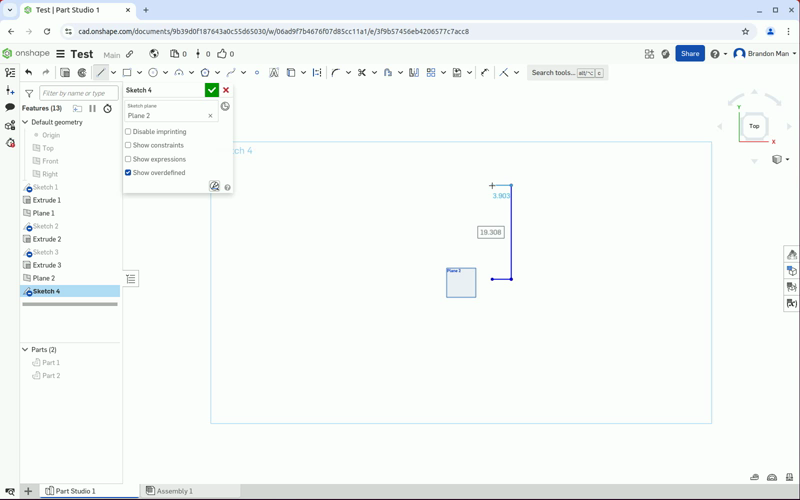
key_up(shift)
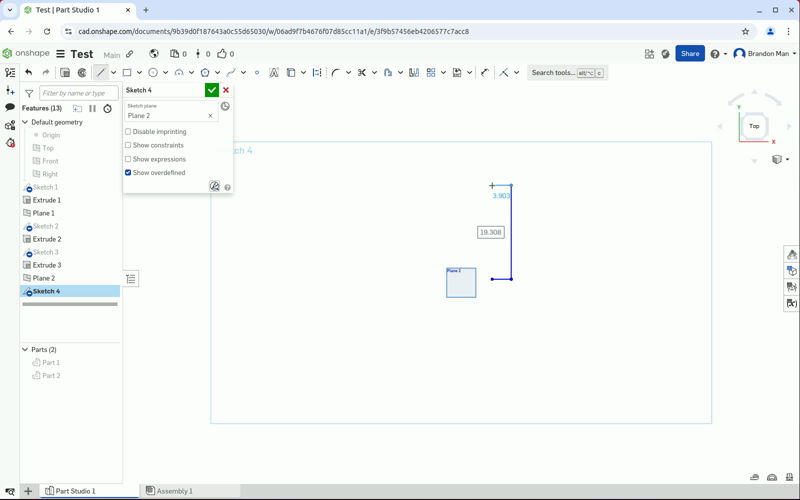
key_down(shift)
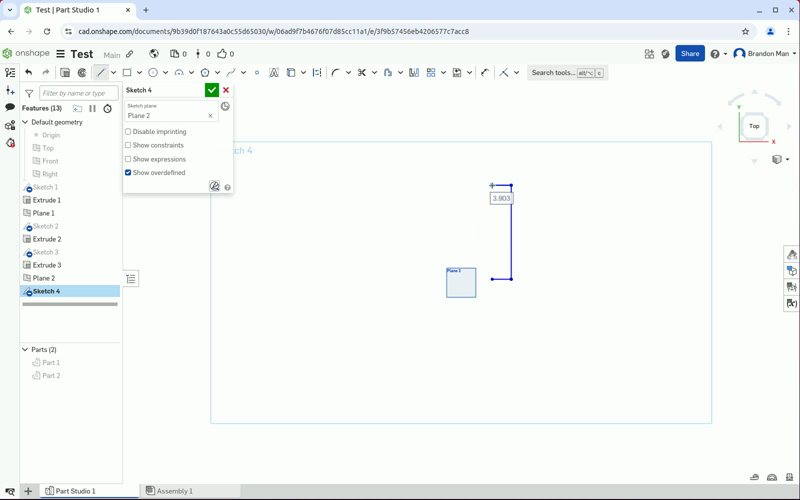
mouse_move(492, 279)
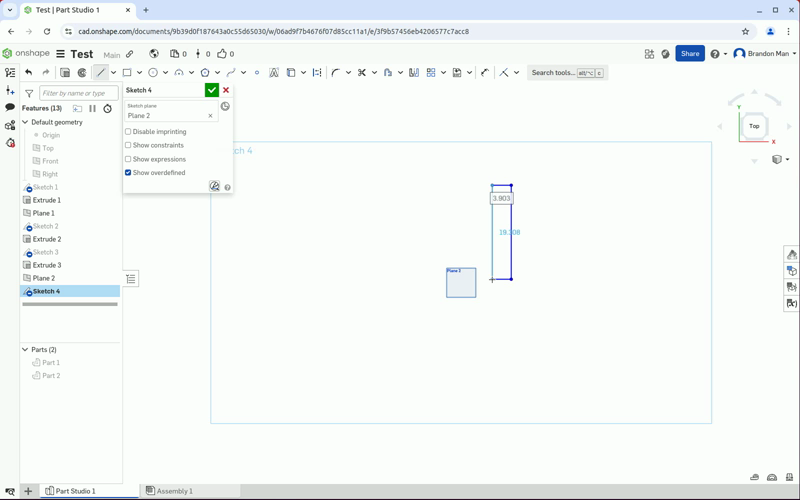
key_up(shift)
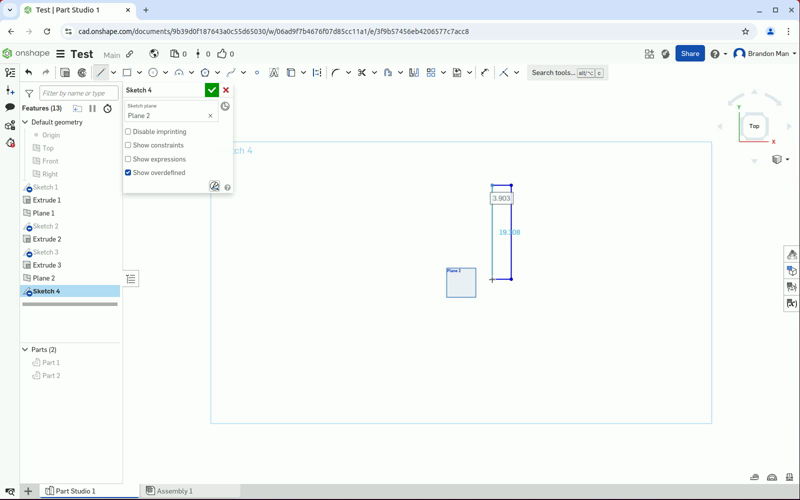
click(492, 279)
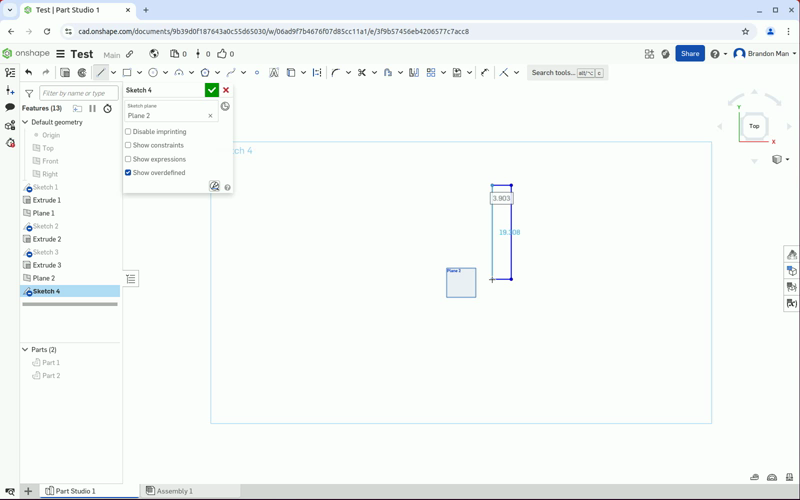
key(esc)
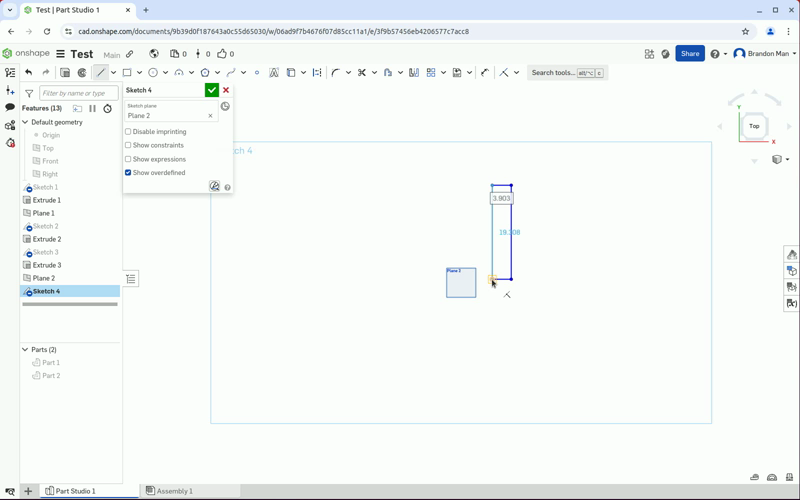
key(l)
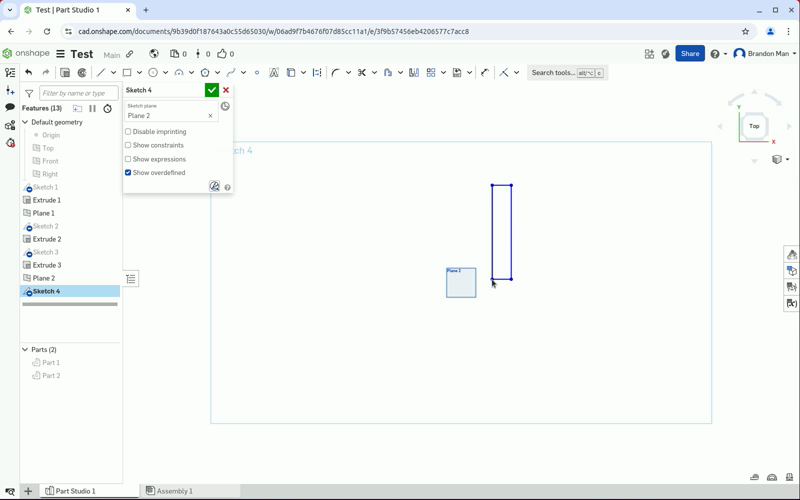
key_down(shift)
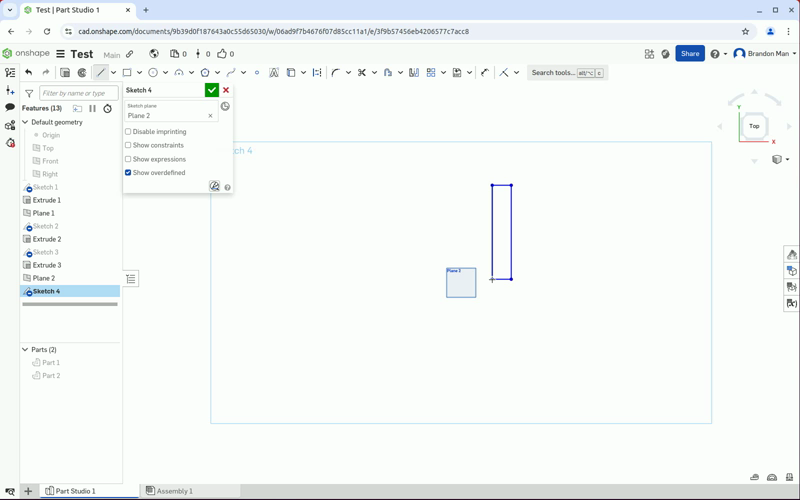
mouse_move(494, 277)
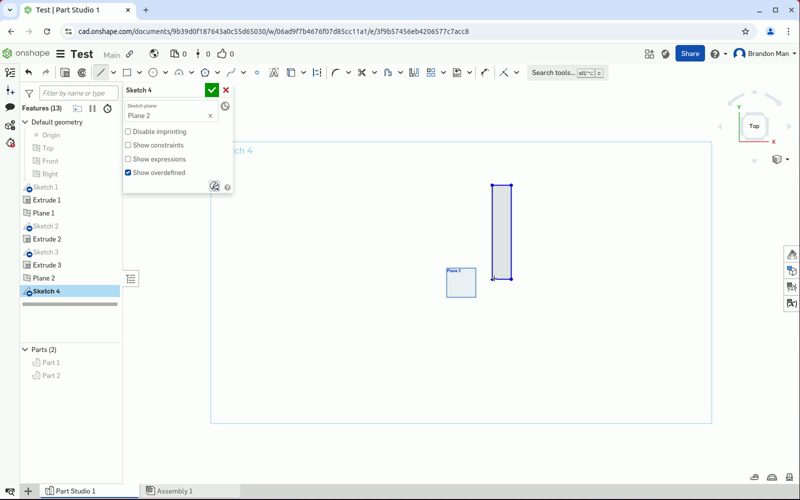
scroll(6)
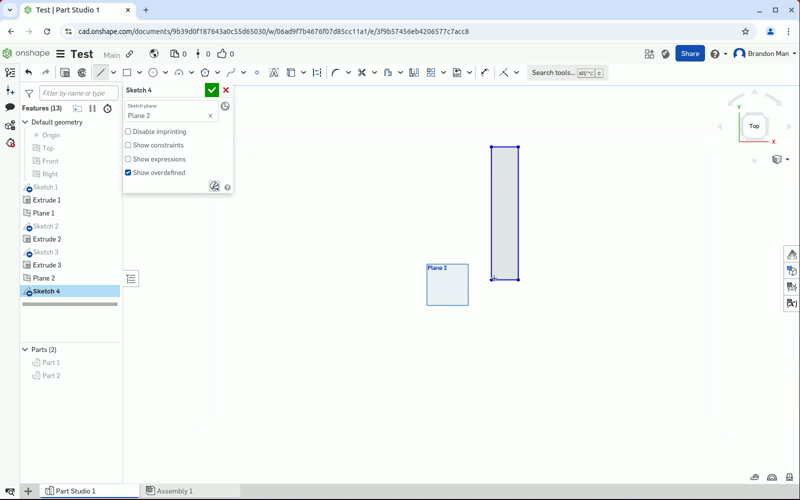
scroll(6)
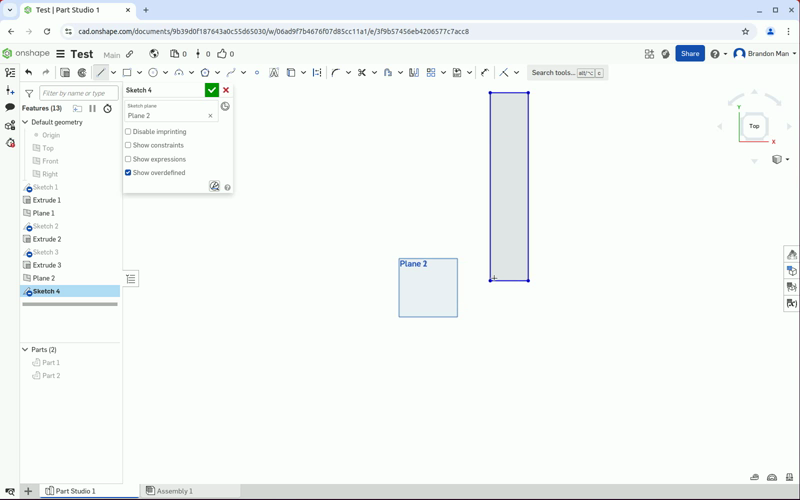
scroll(6)
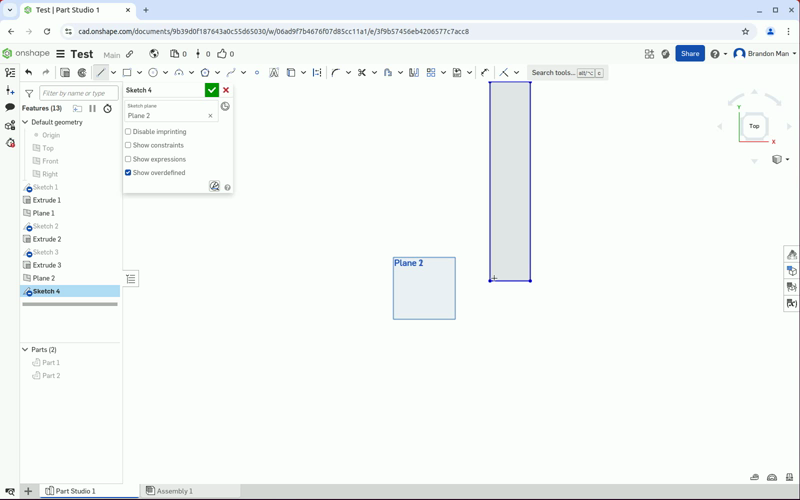
scroll(6)
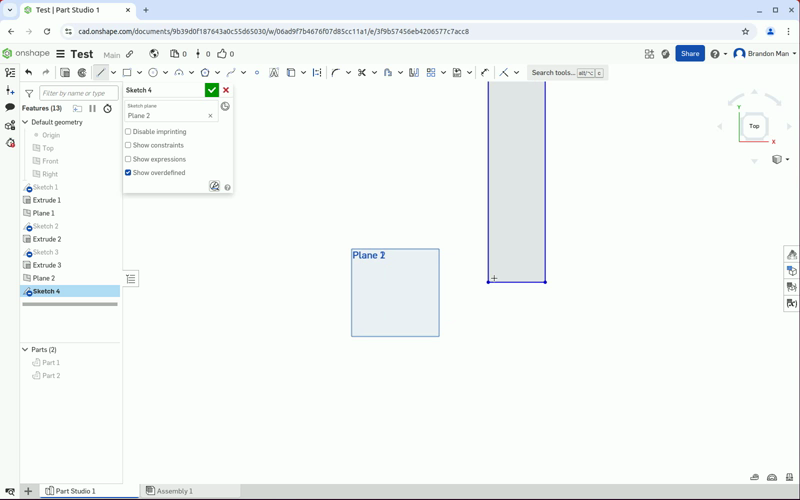
scroll(6)
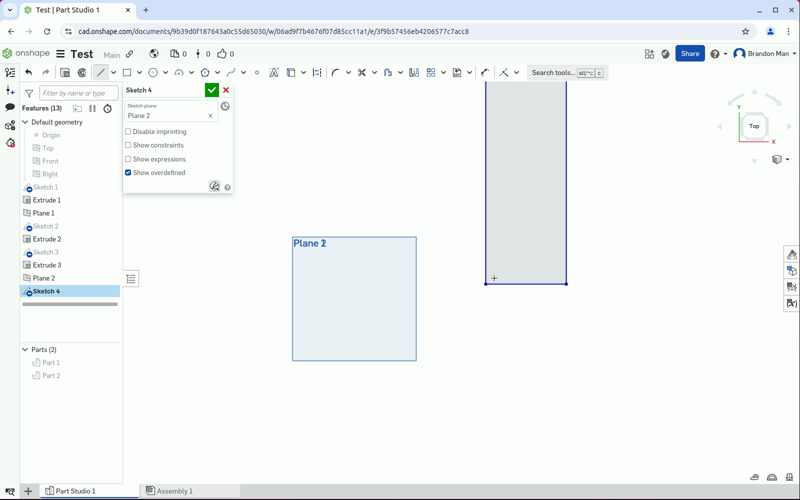
scroll(6)
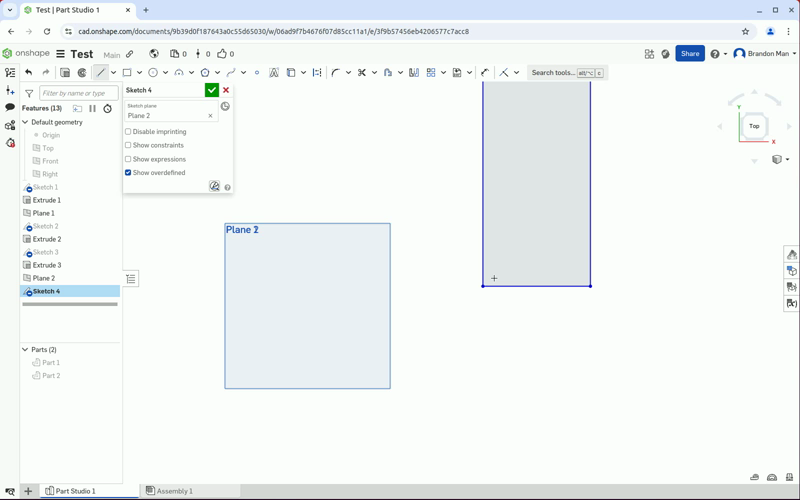
scroll(6)
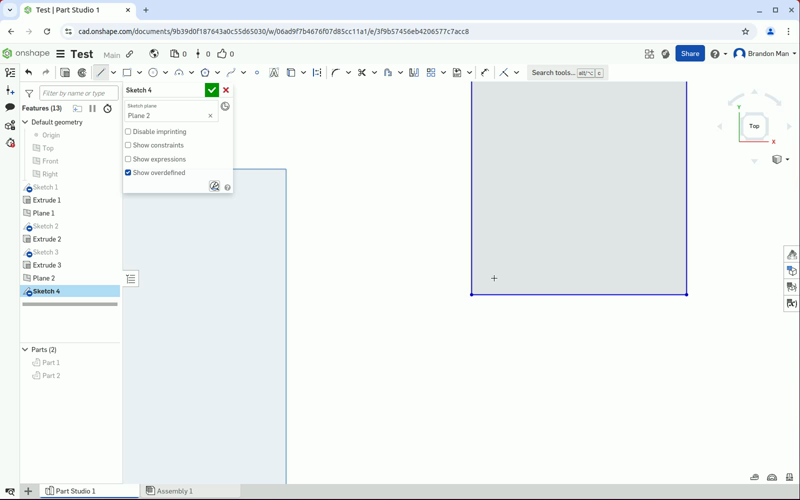
click(494, 277)
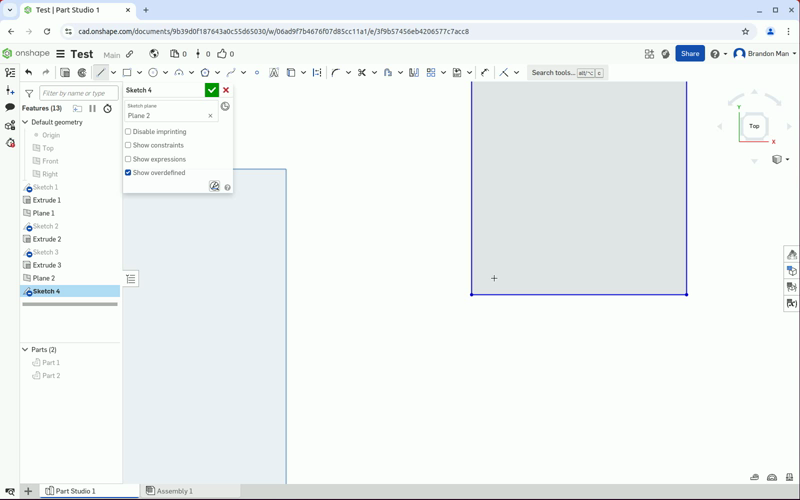
scroll(-6)
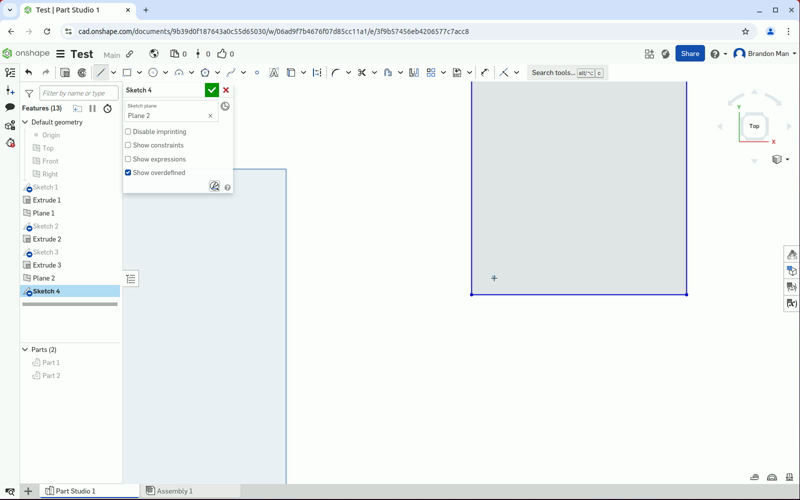
scroll(-6)
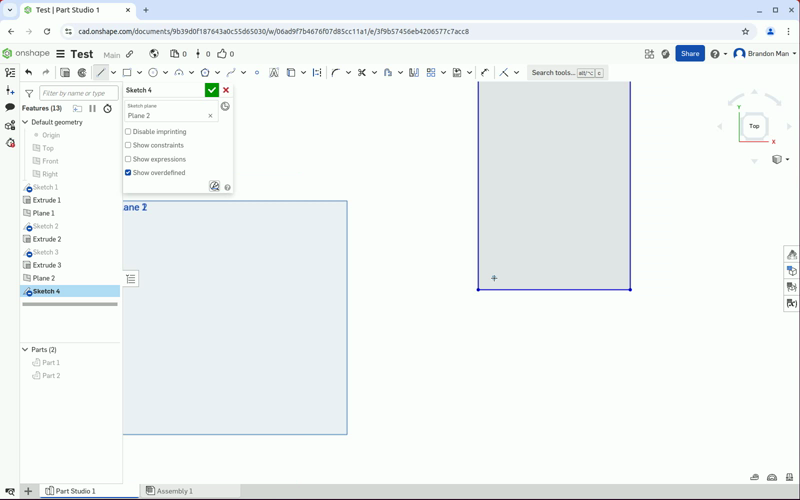
scroll(-6)
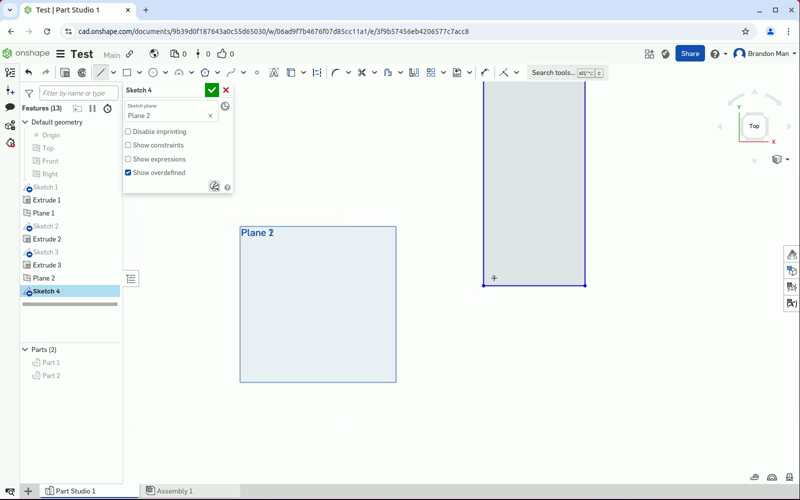
scroll(-6)
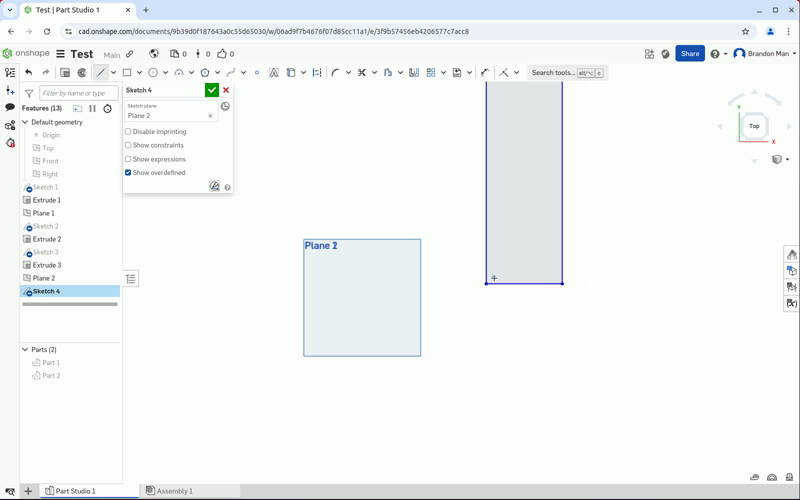
scroll(-6)
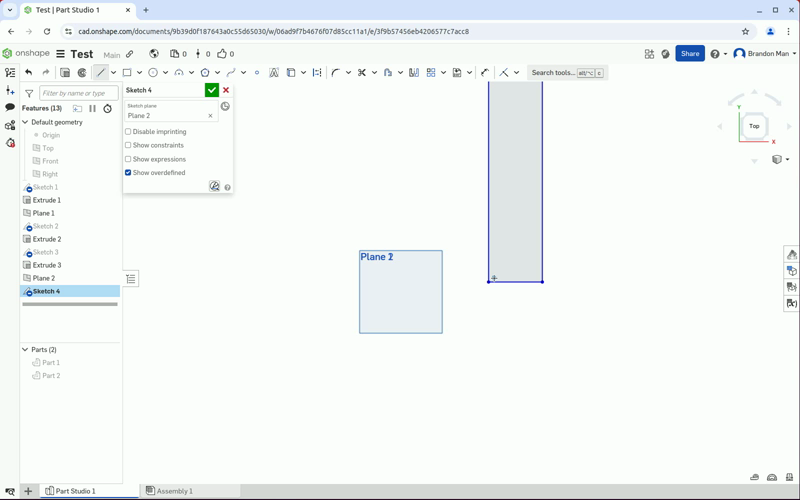
scroll(-6)
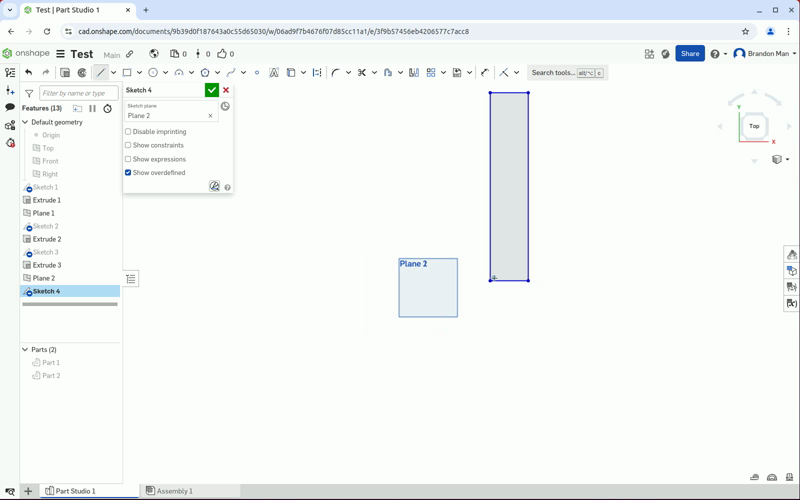
scroll(-6)
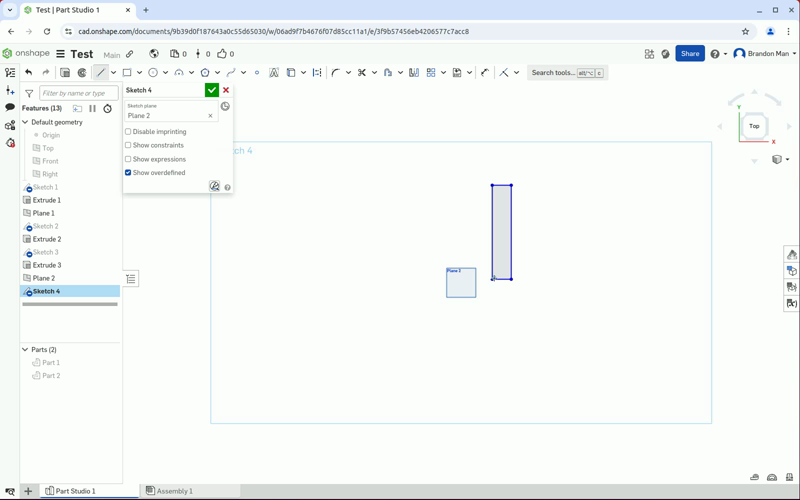
key_up(shift)
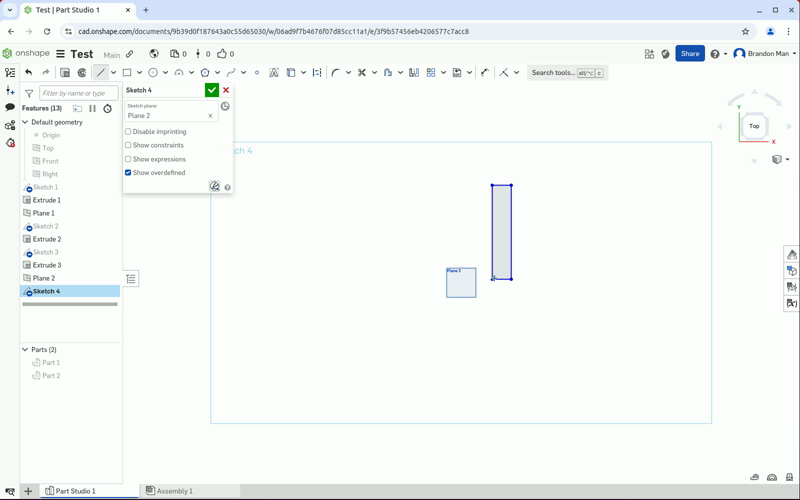
key_down(shift)
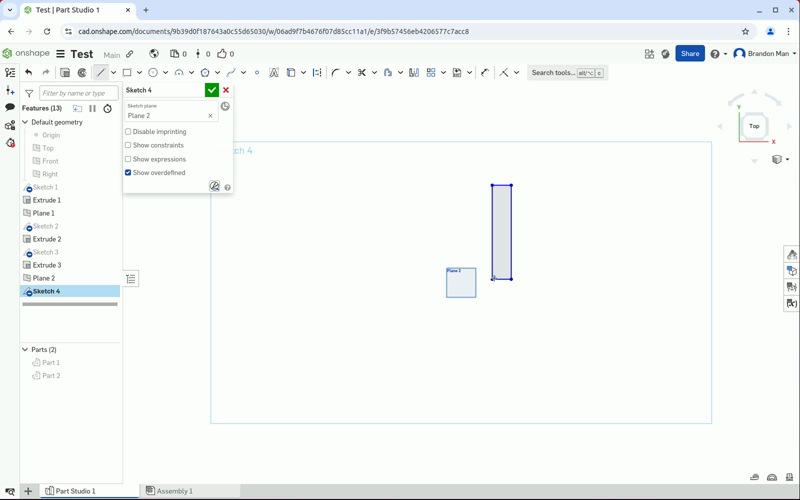
mouse_move(524, 277)
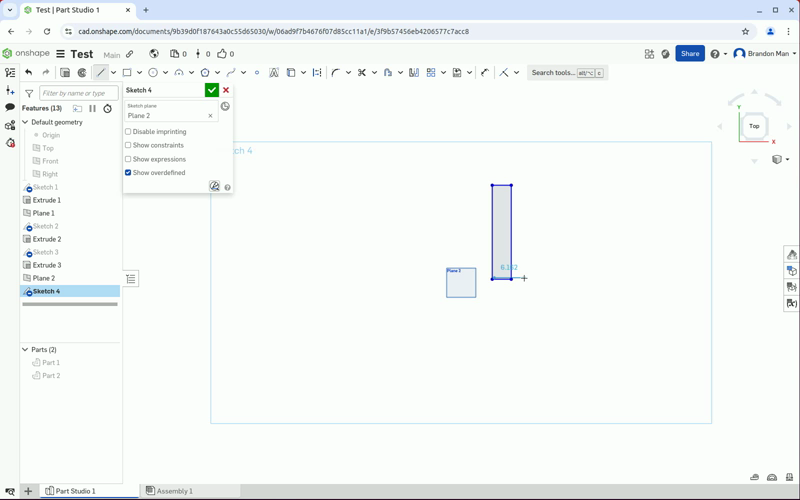
mouse_move(508, 277)
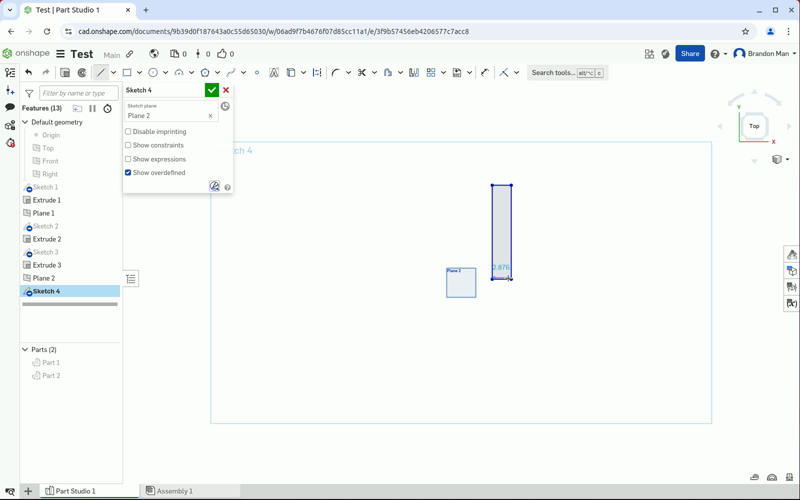
scroll(6)
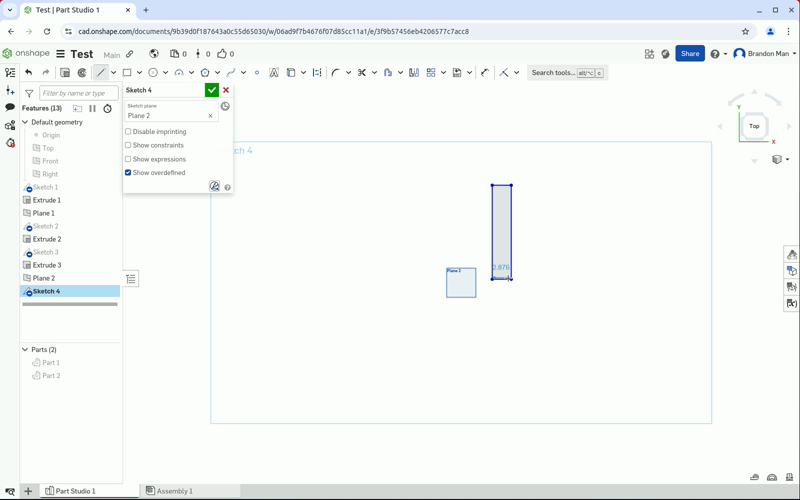
scroll(6)
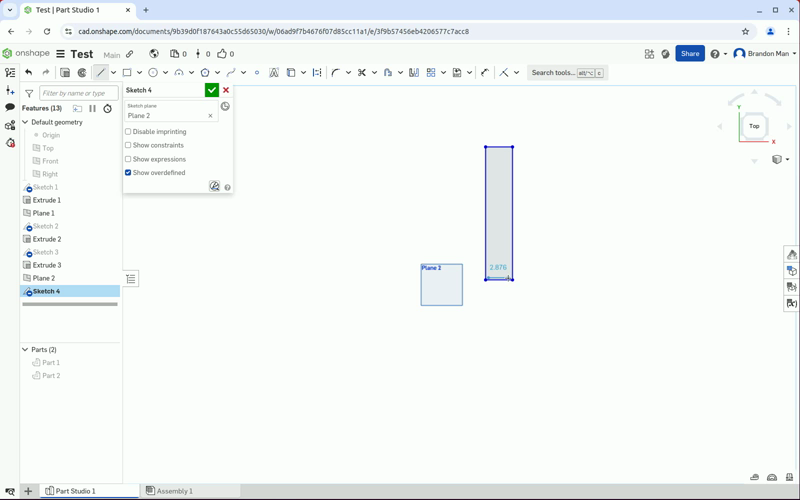
scroll(6)
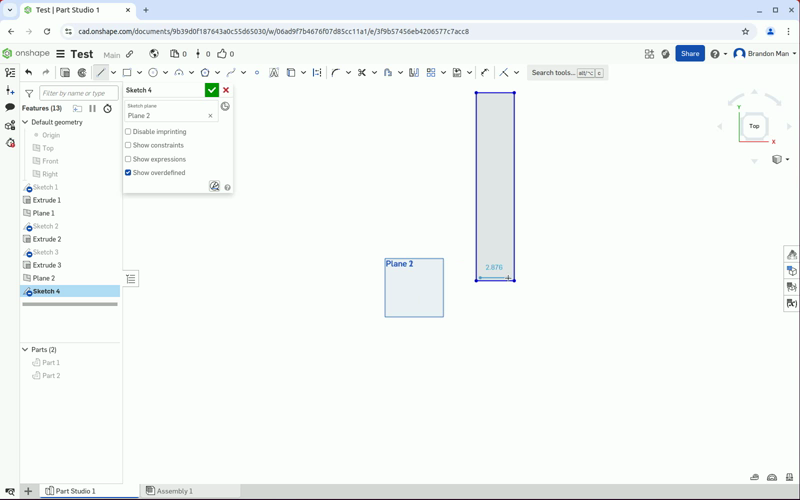
scroll(6)
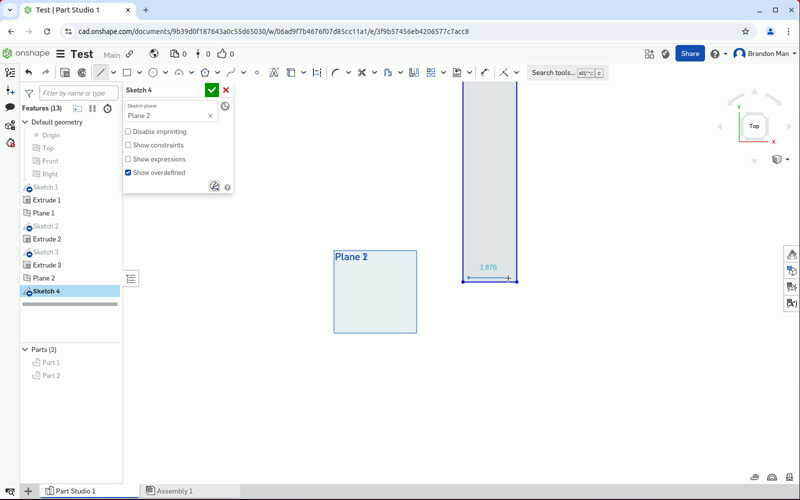
scroll(6)
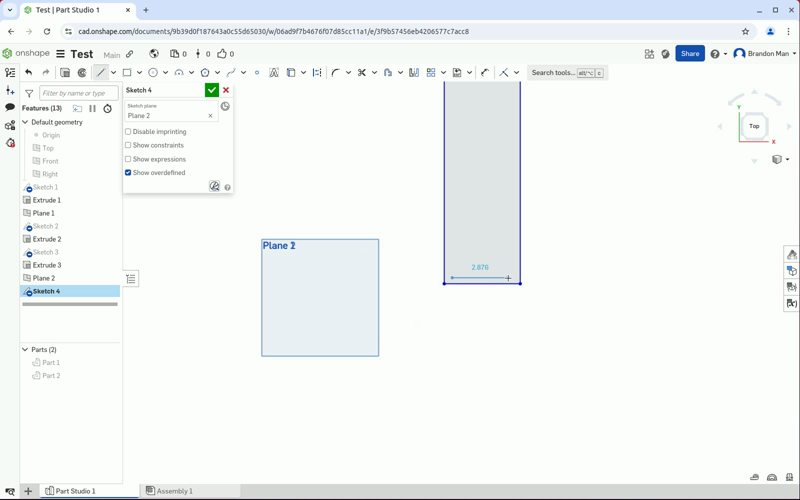
scroll(6)
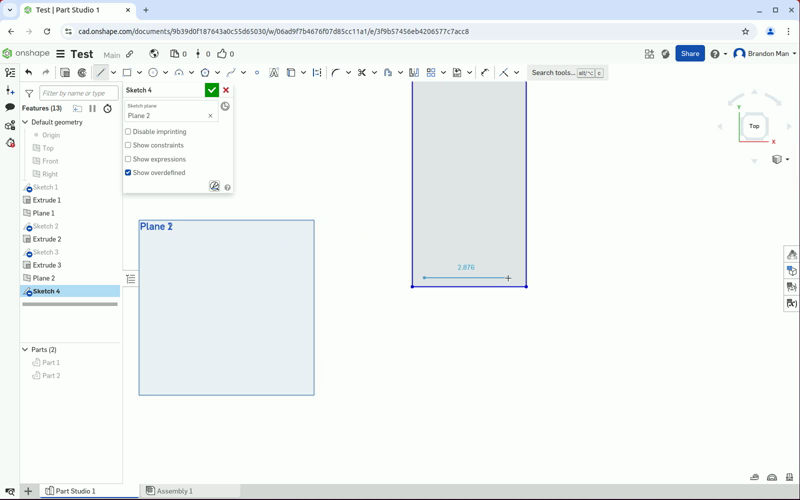
scroll(6)
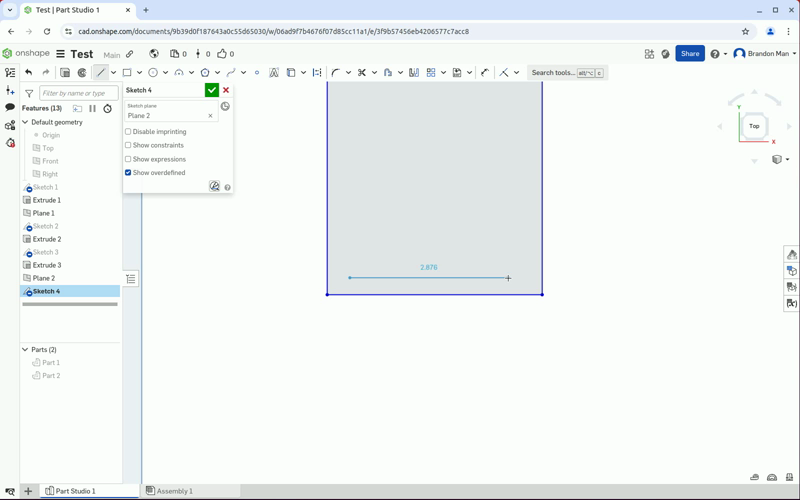
click(508, 277)
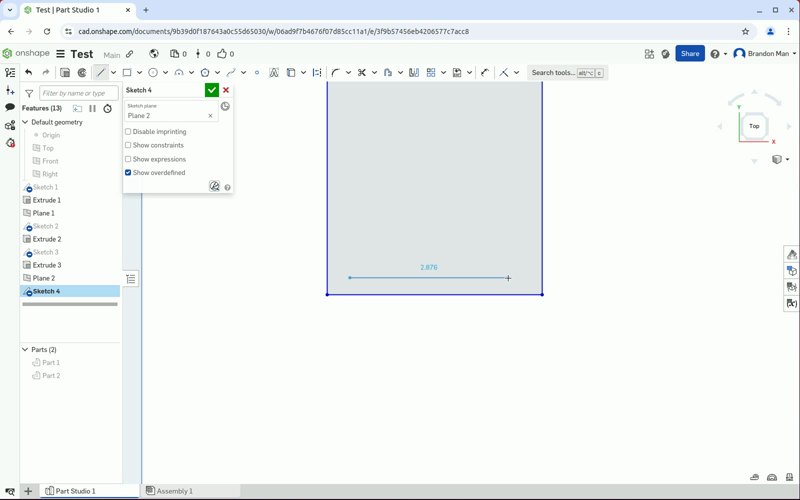
scroll(-6)
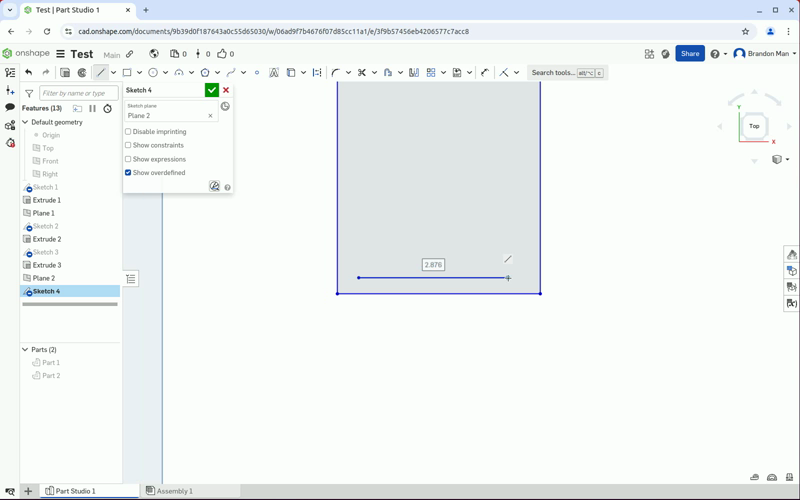
scroll(-6)
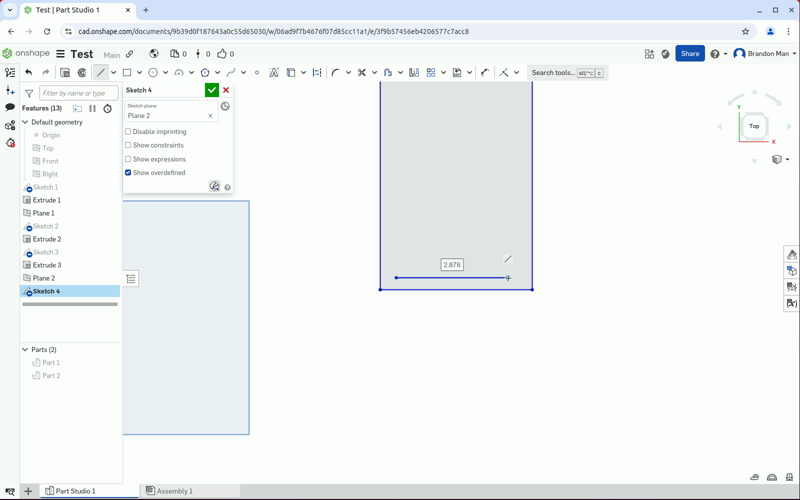
scroll(-6)
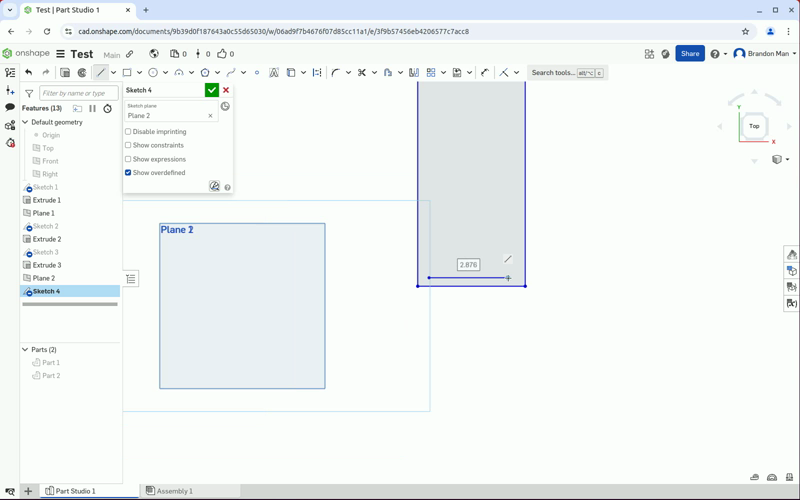
scroll(-6)
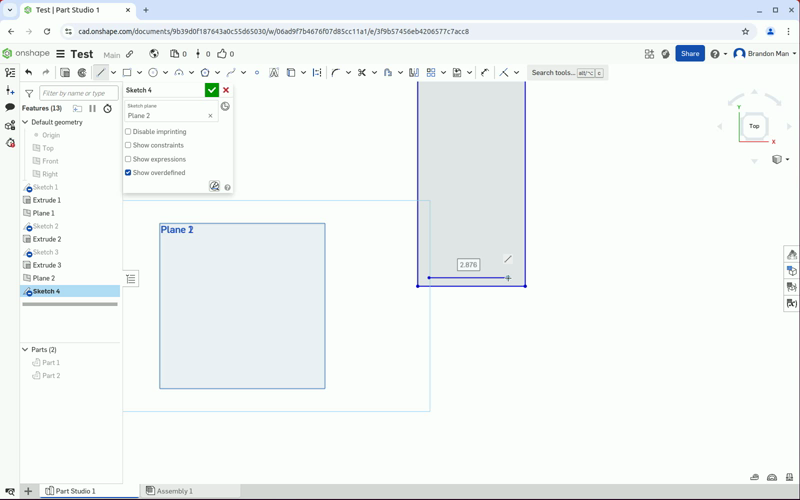
scroll(-6)
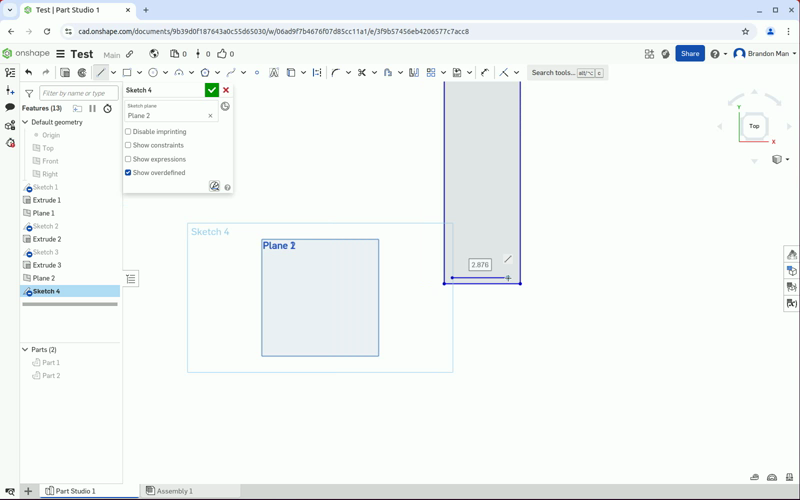
scroll(-6)
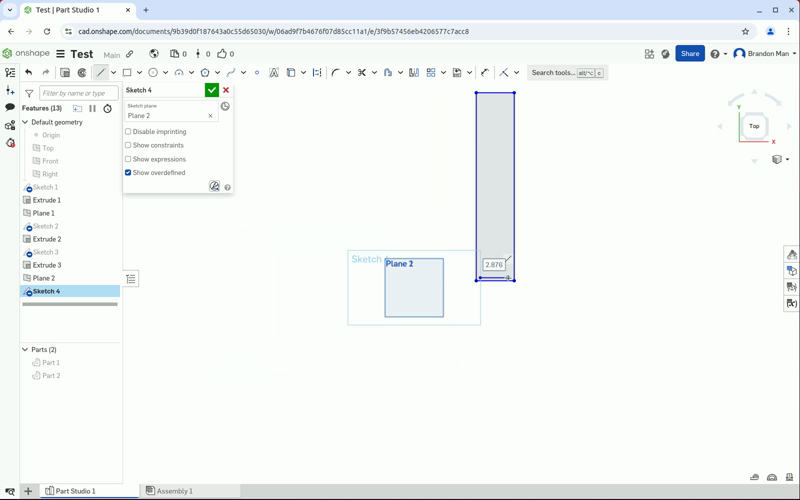
scroll(-6)
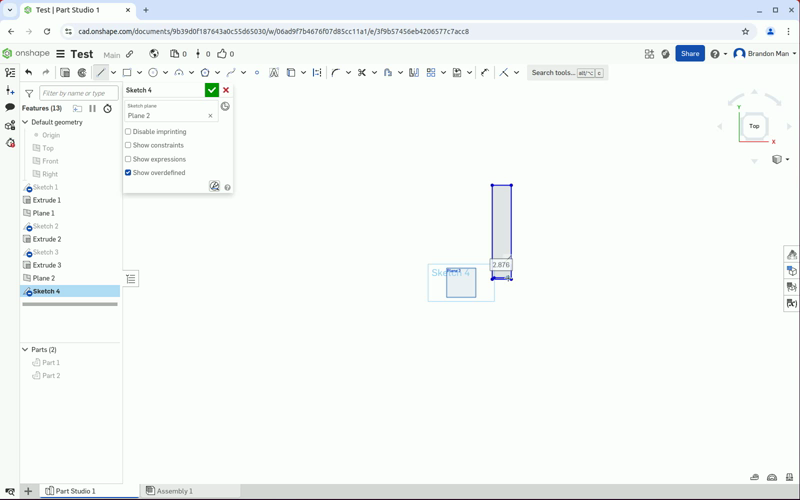
key_up(shift)
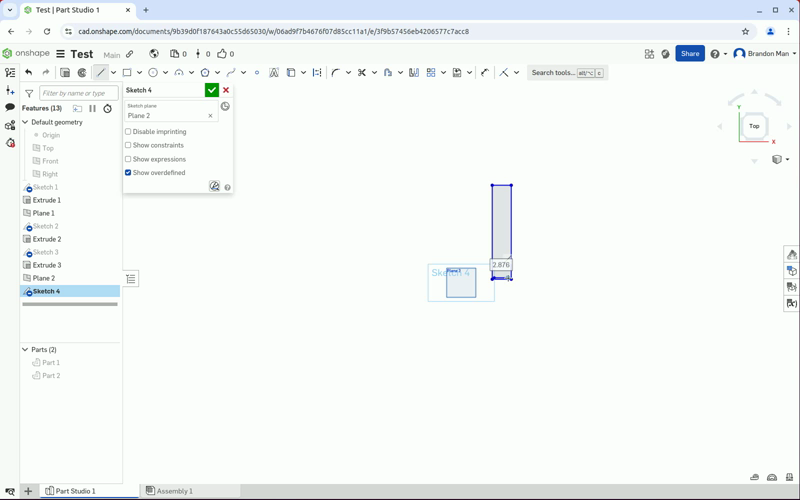
key_down(shift)
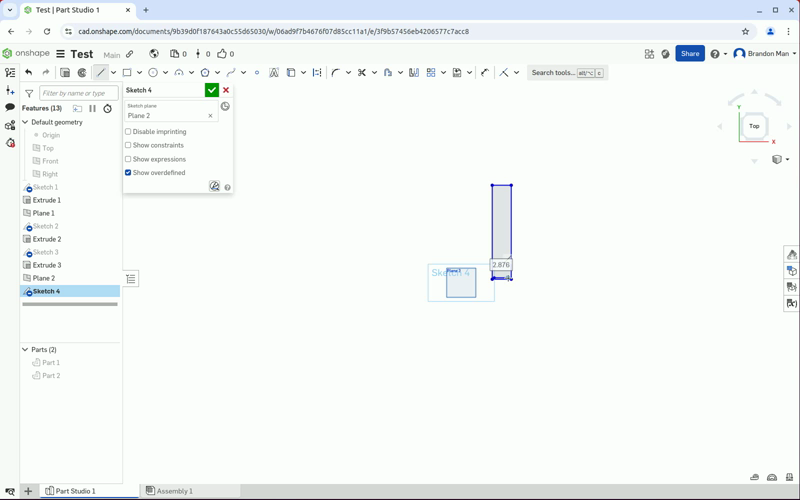
mouse_move(508, 187)
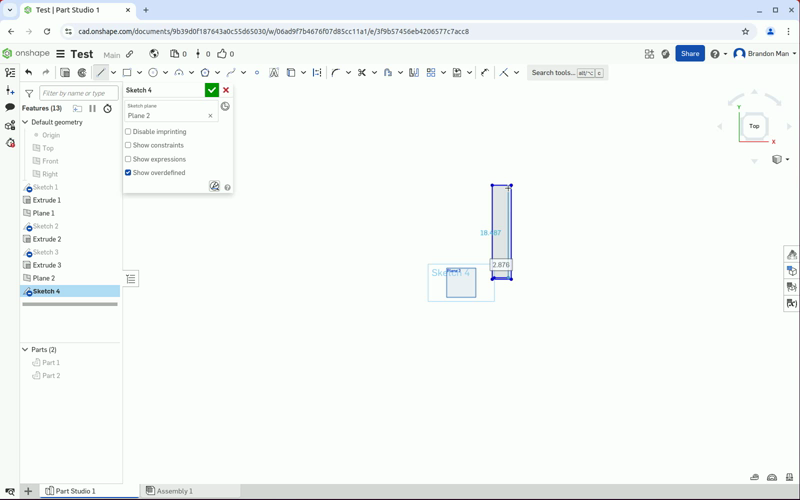
scroll(6)
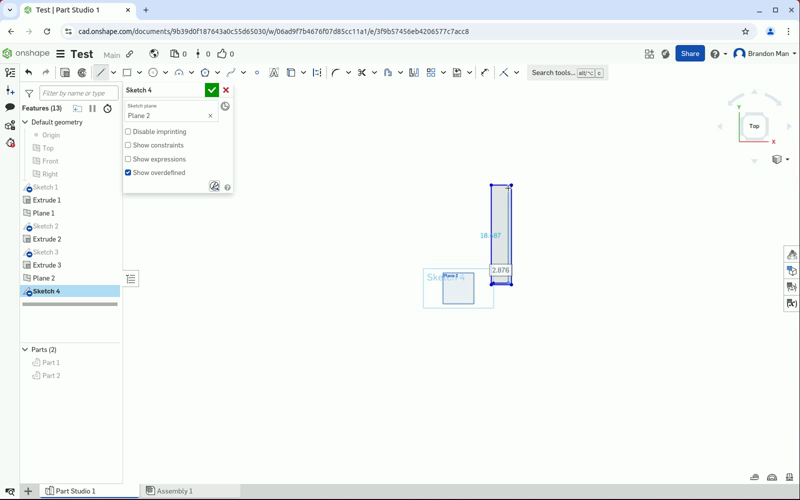
scroll(6)
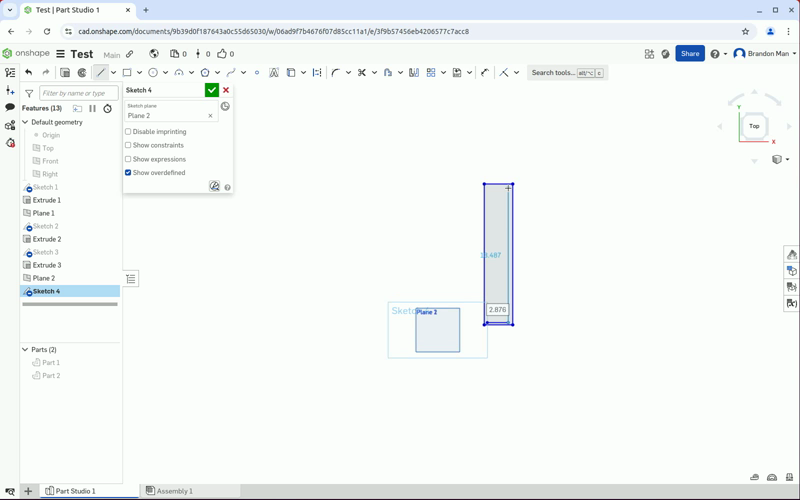
scroll(6)
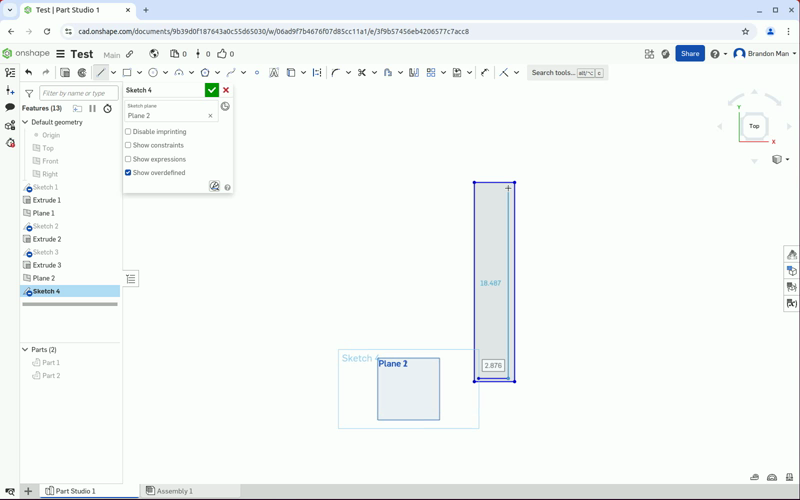
scroll(6)
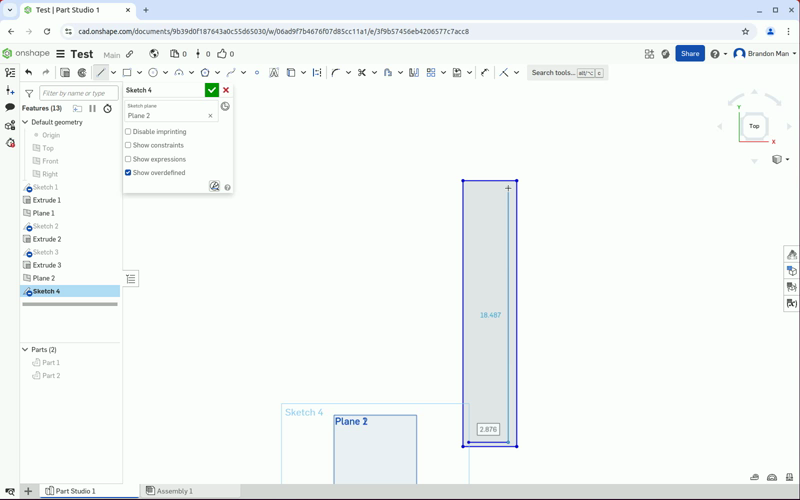
scroll(6)
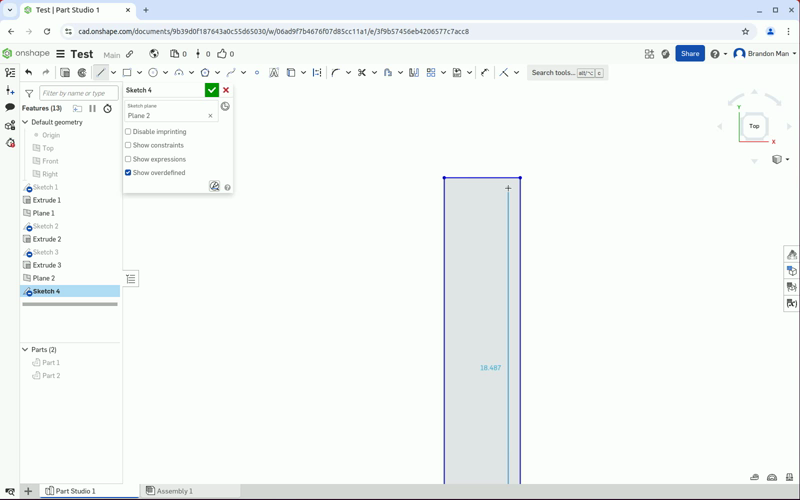
scroll(6)
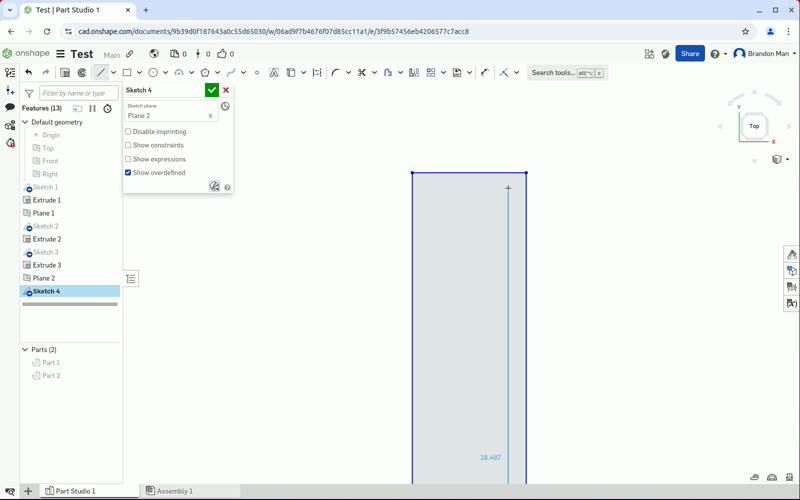
scroll(6)
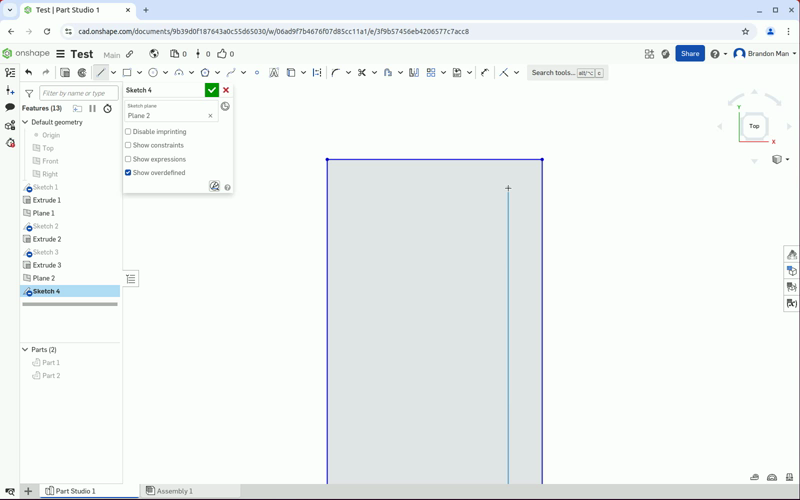
click(508, 187)
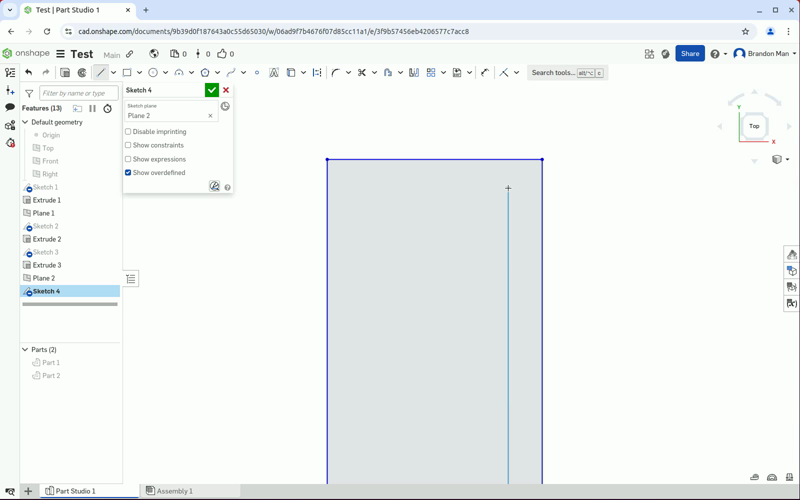
scroll(-6)
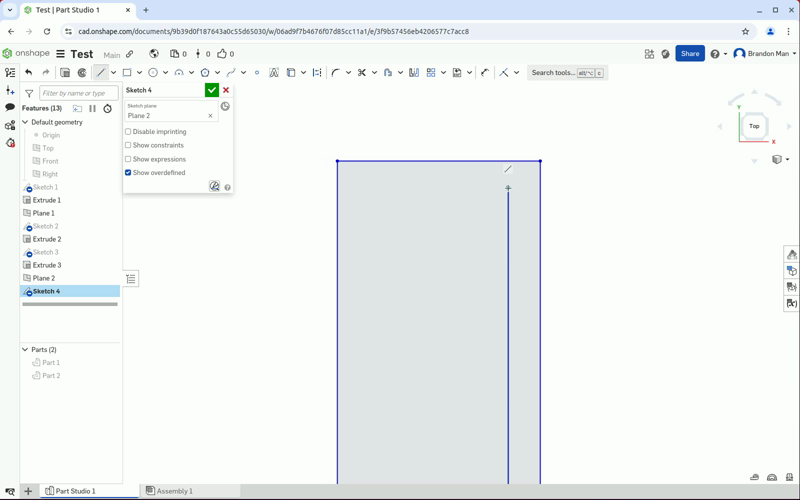
scroll(-6)
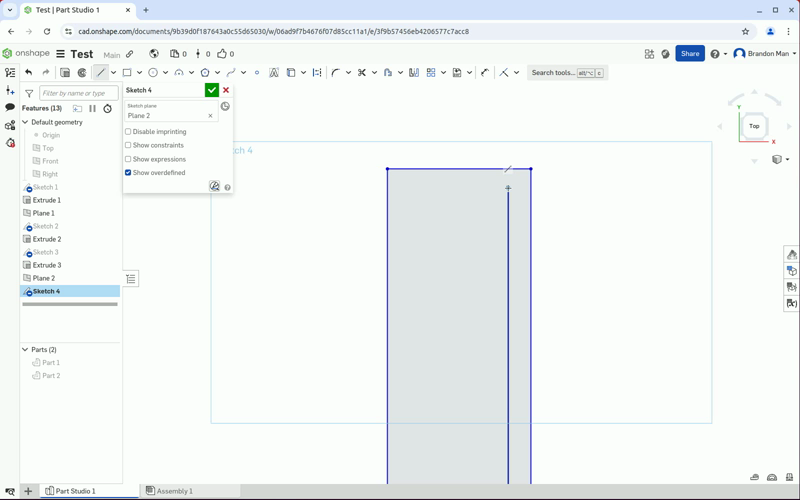
scroll(-6)
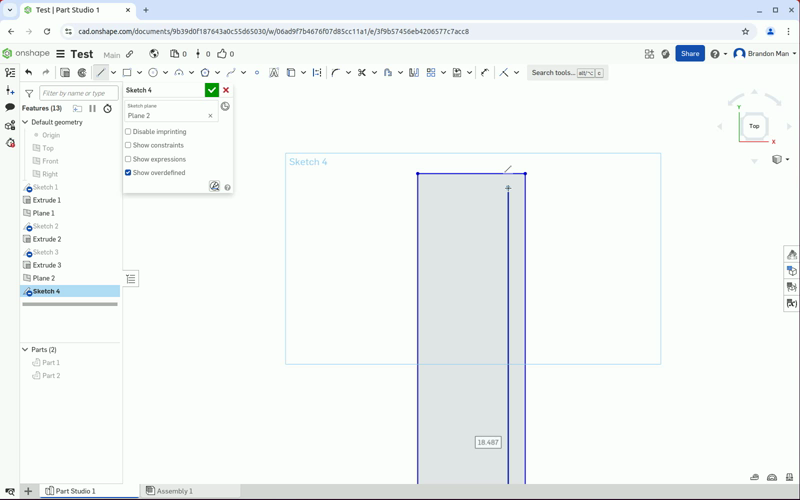
scroll(-6)
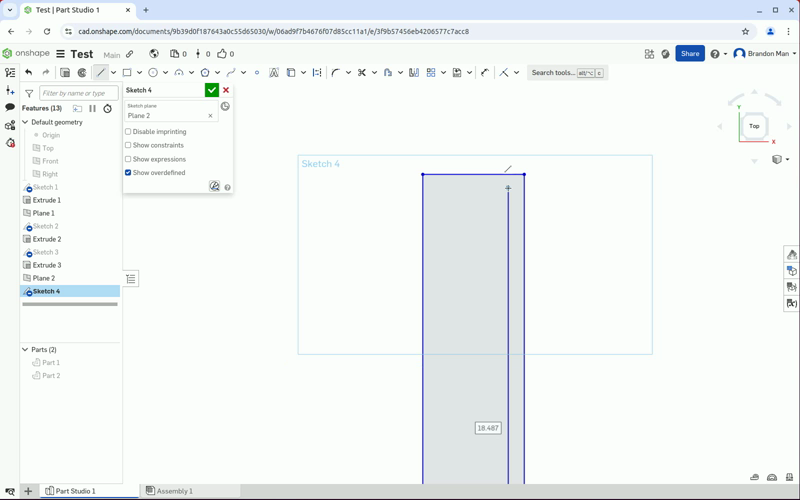
scroll(-6)
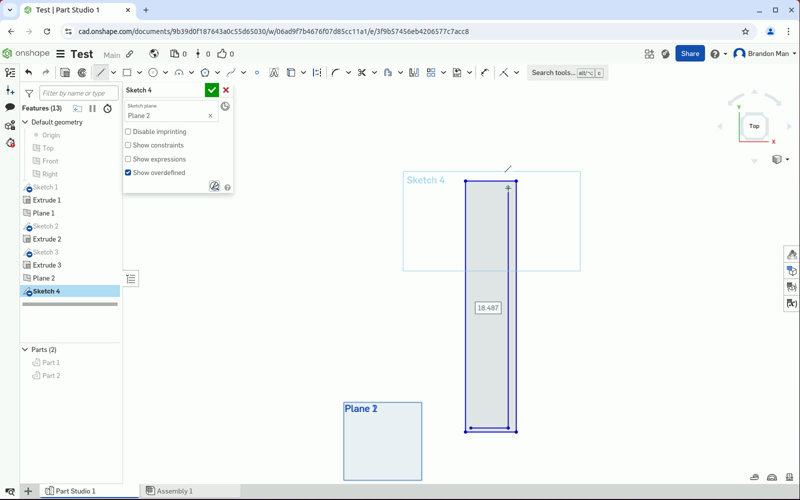
scroll(-6)
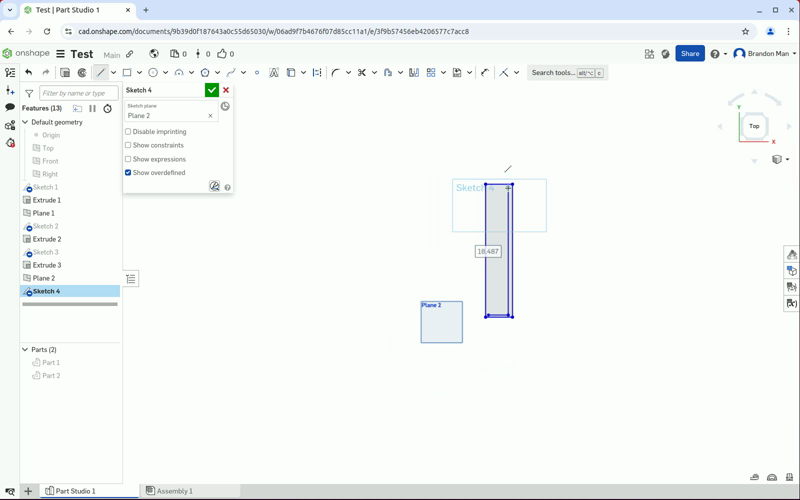
scroll(-6)
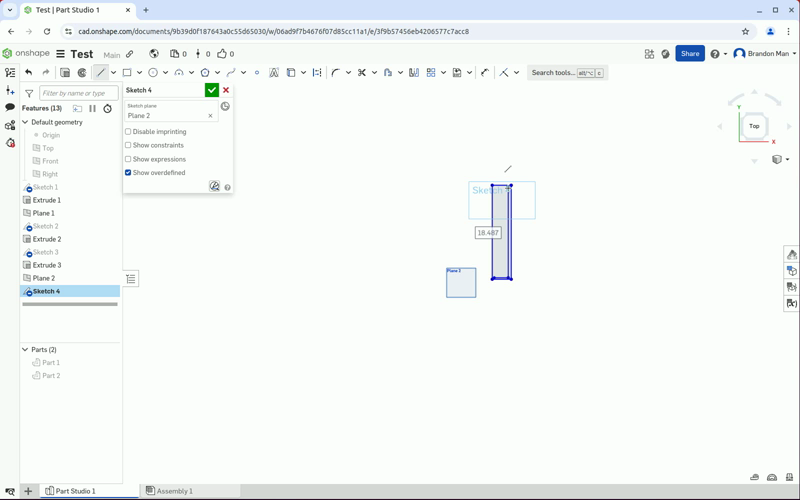
key_up(shift)
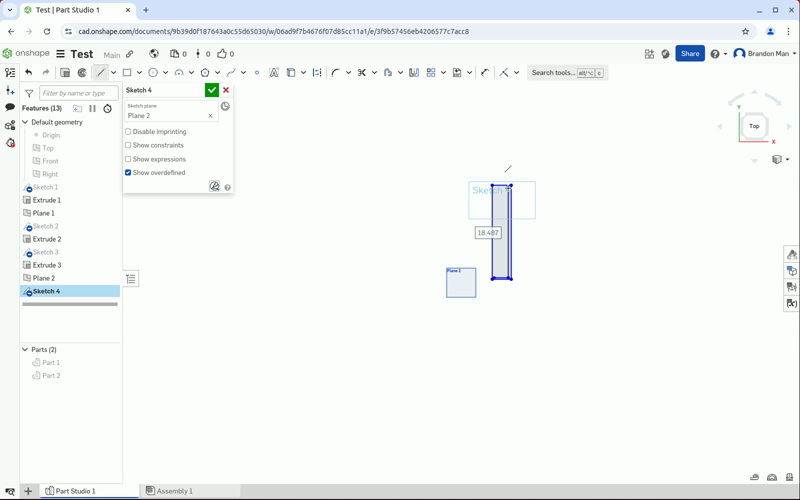
key_down(shift)
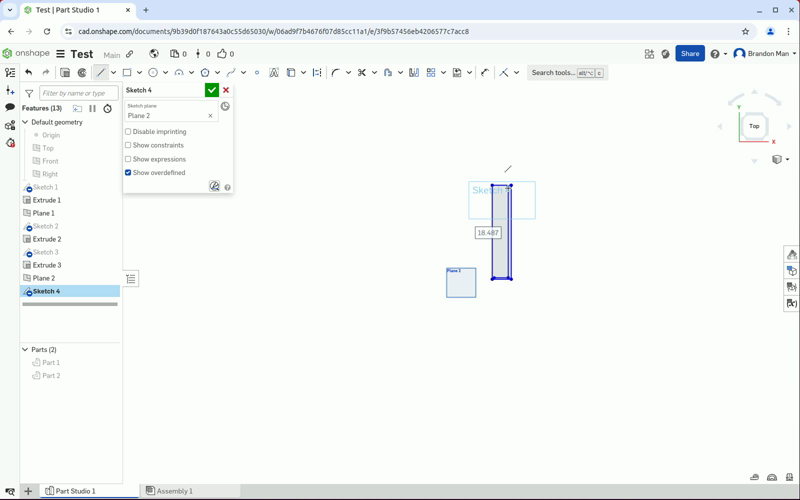
mouse_move(538, 187)
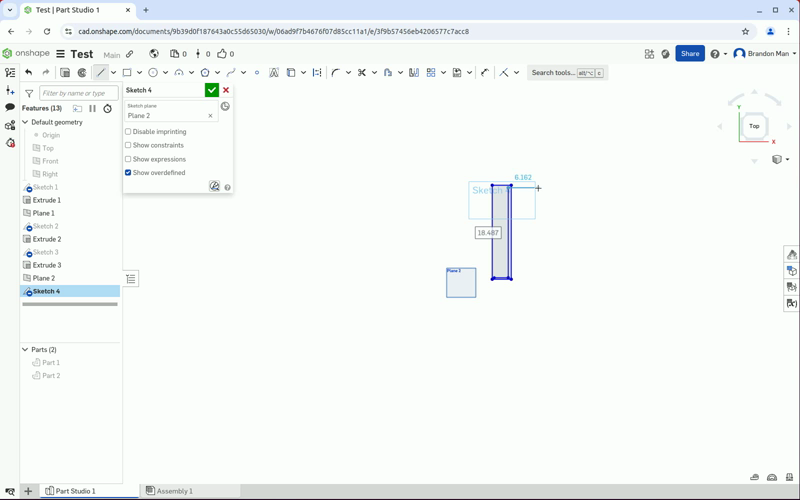
mouse_move(494, 187)
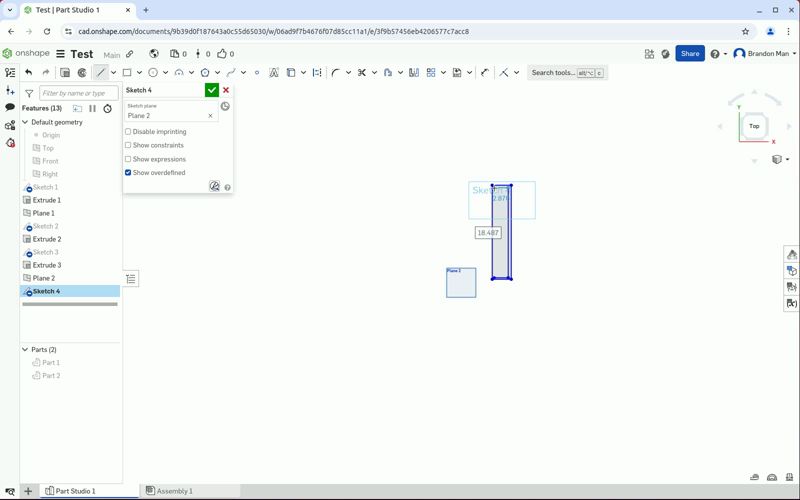
scroll(6)
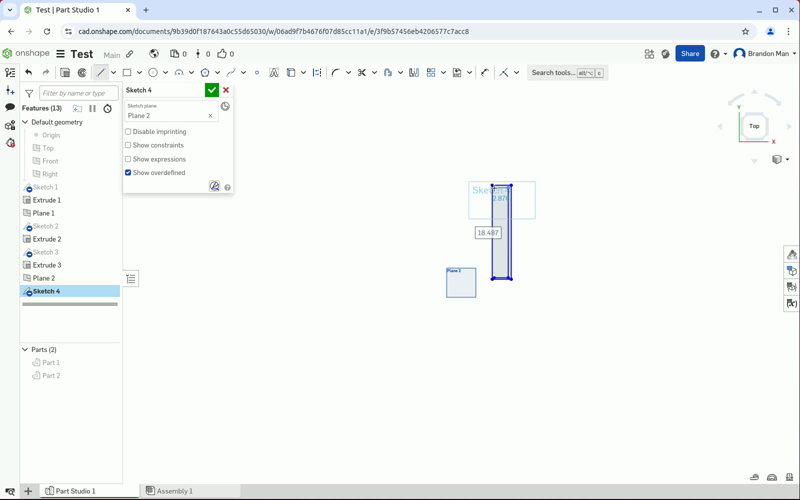
scroll(6)
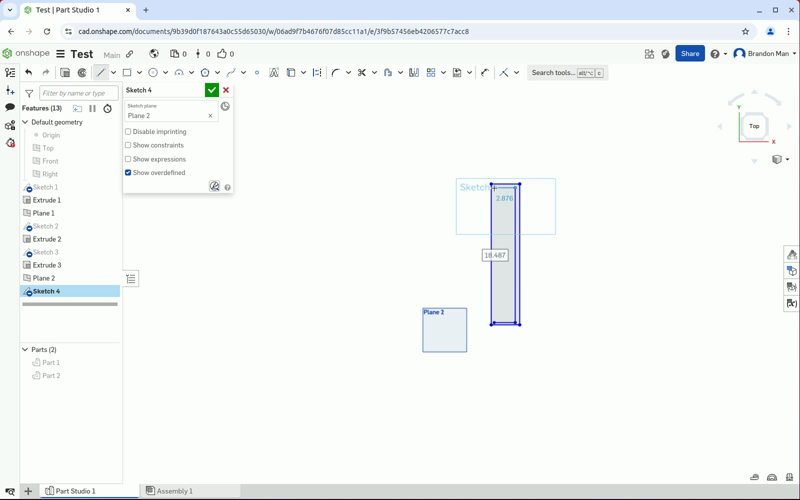
scroll(6)
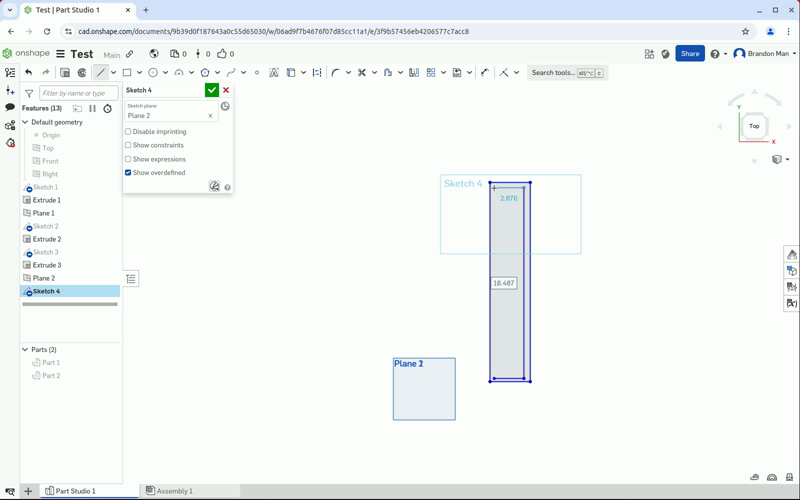
scroll(6)
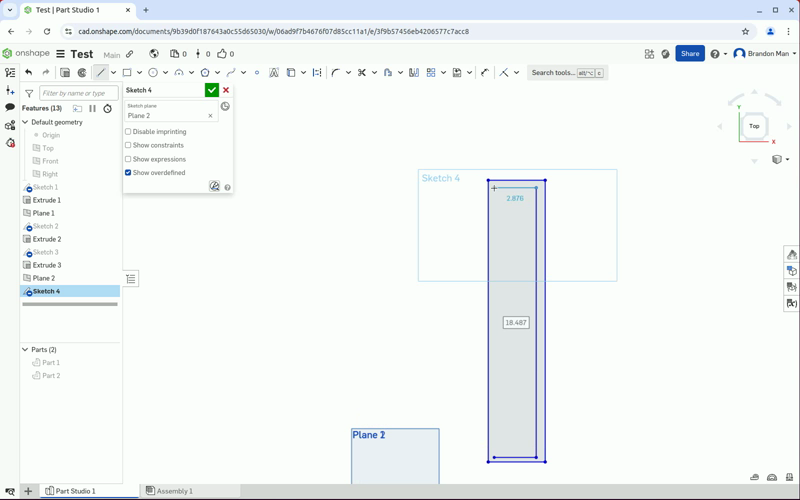
scroll(6)
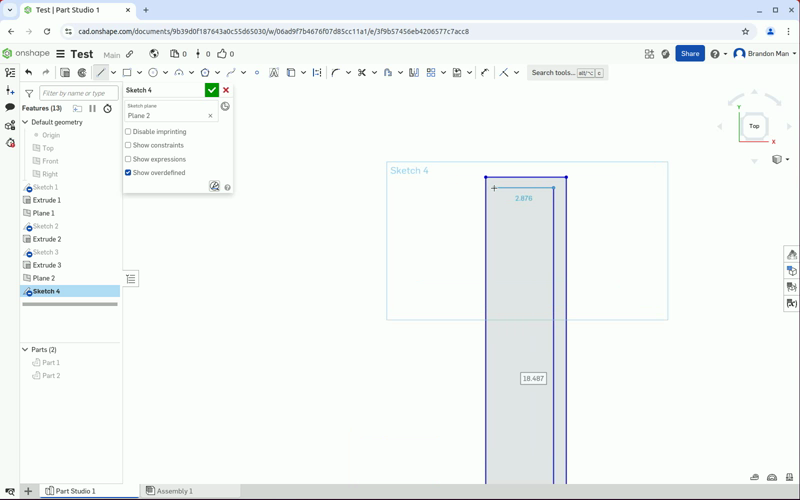
scroll(6)
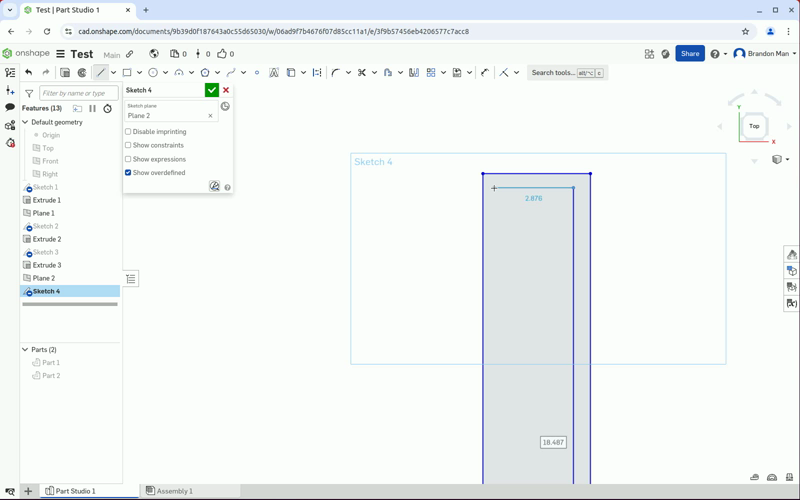
scroll(6)
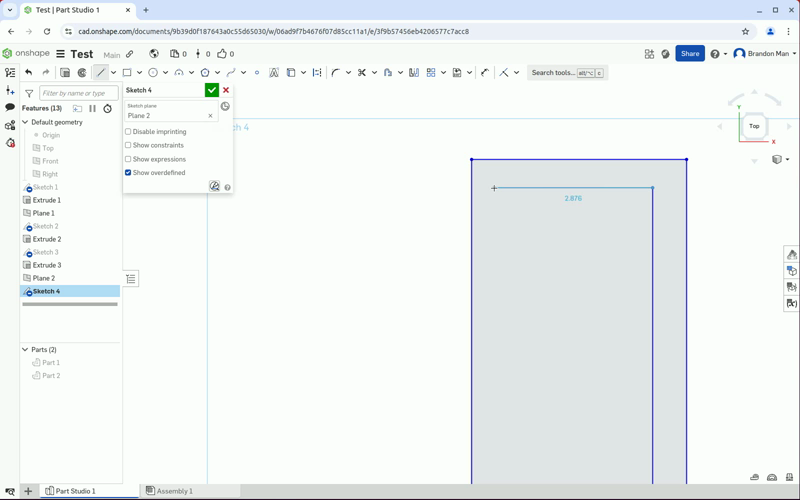
click(494, 187)
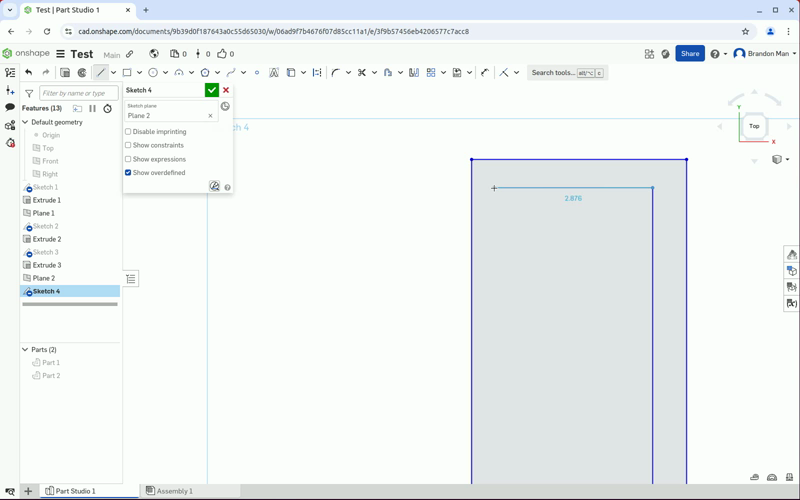
scroll(-6)
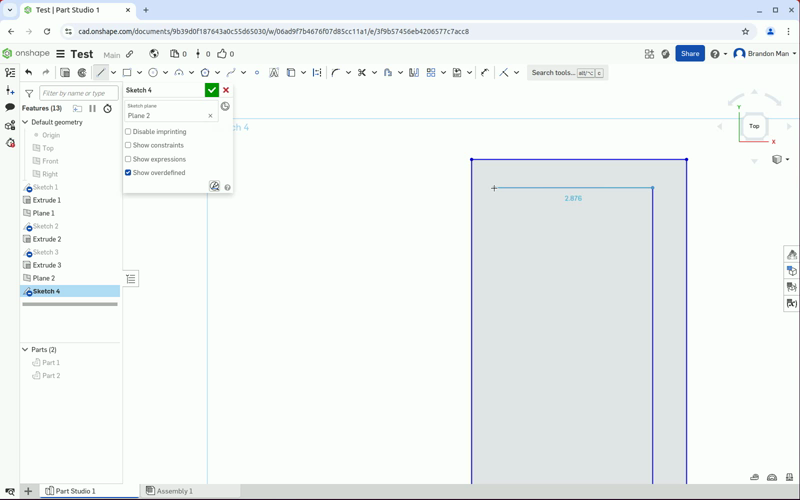
scroll(-6)
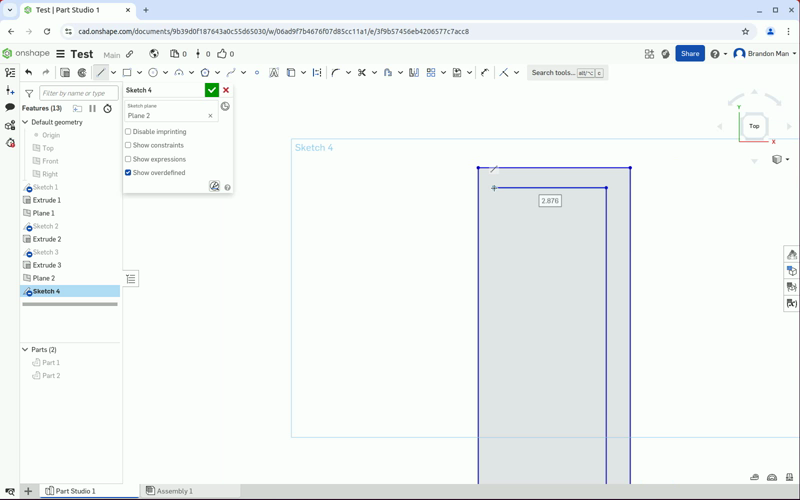
scroll(-6)
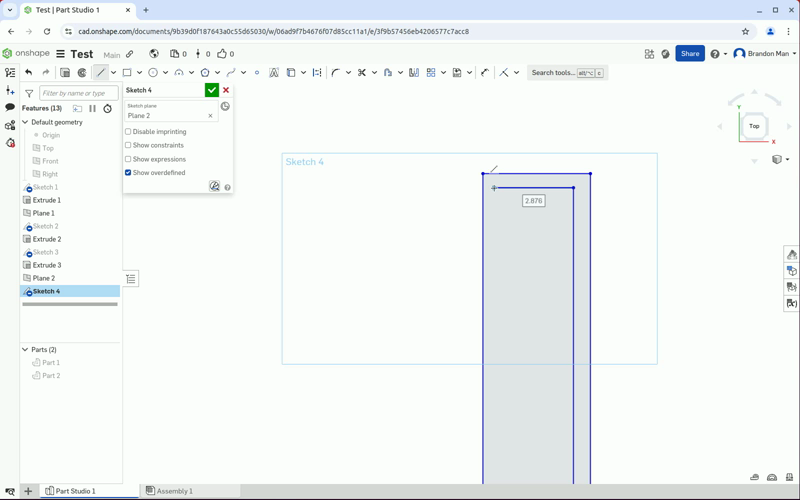
scroll(-6)
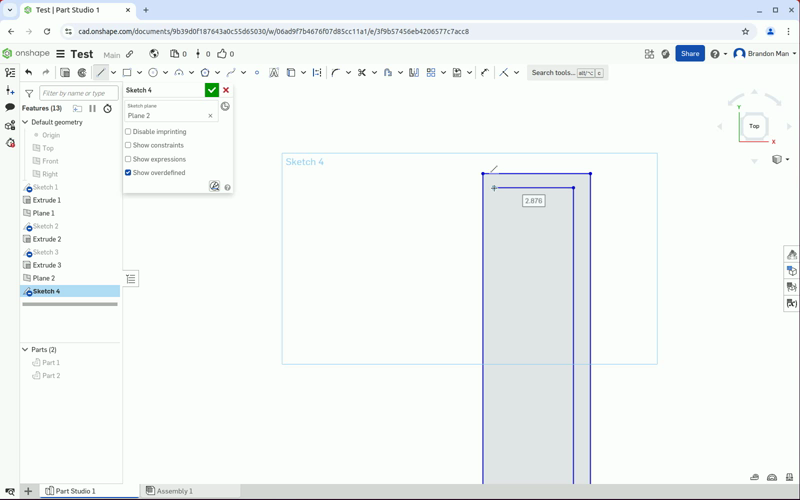
scroll(-6)
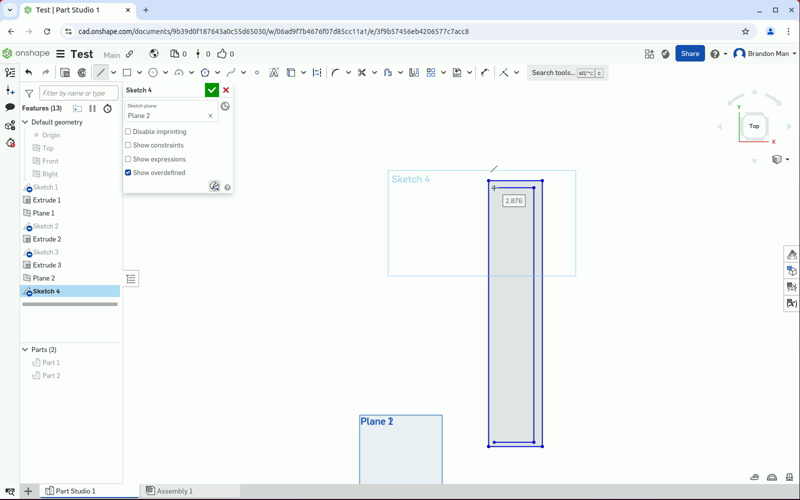
scroll(-6)
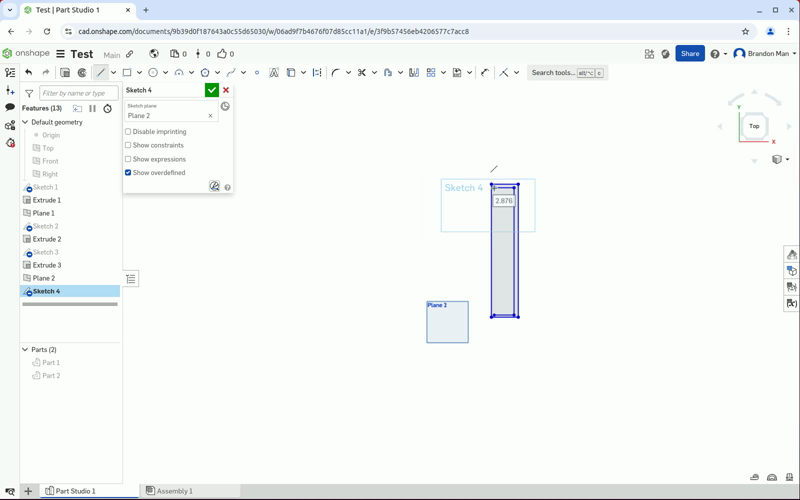
scroll(-6)
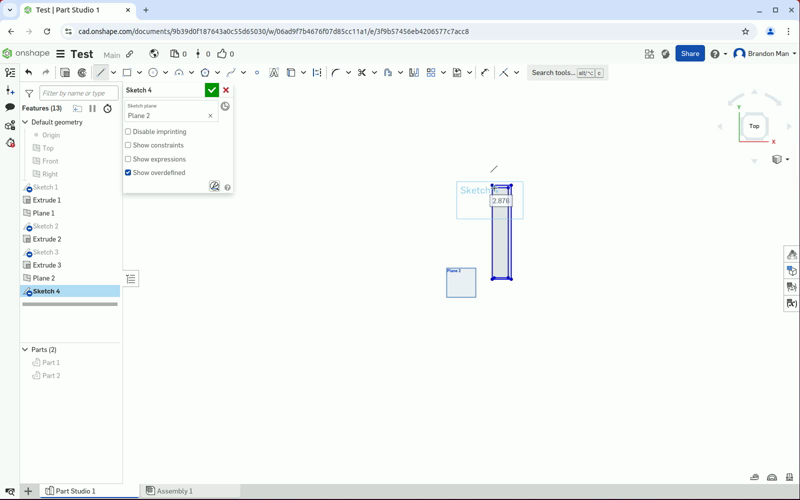
key_up(shift)
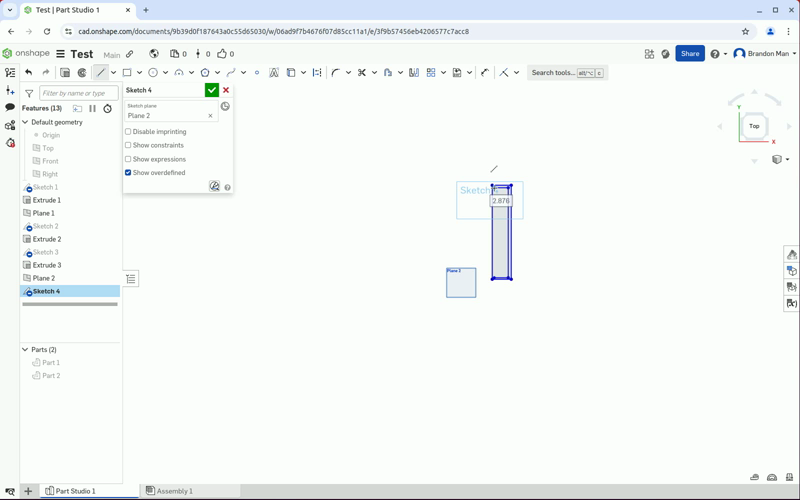
key_down(shift)
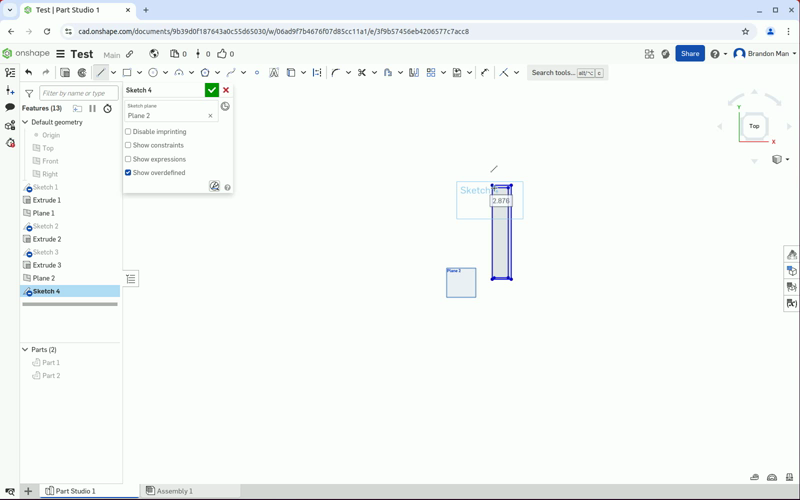
mouse_move(494, 277)
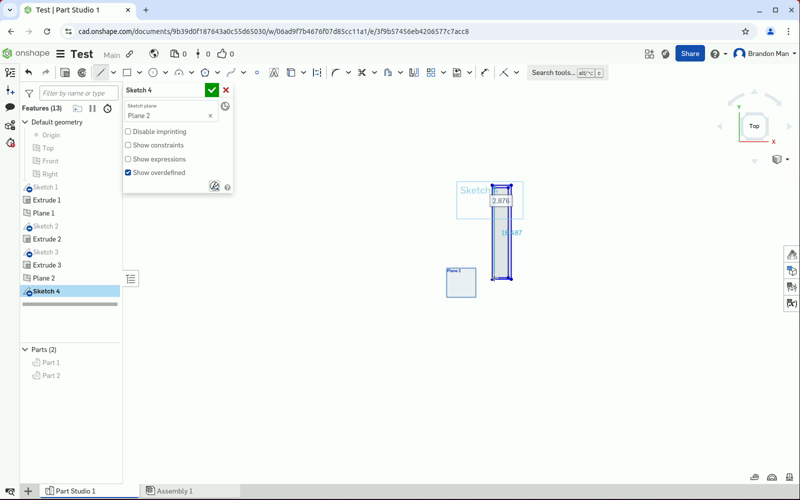
scroll(6)
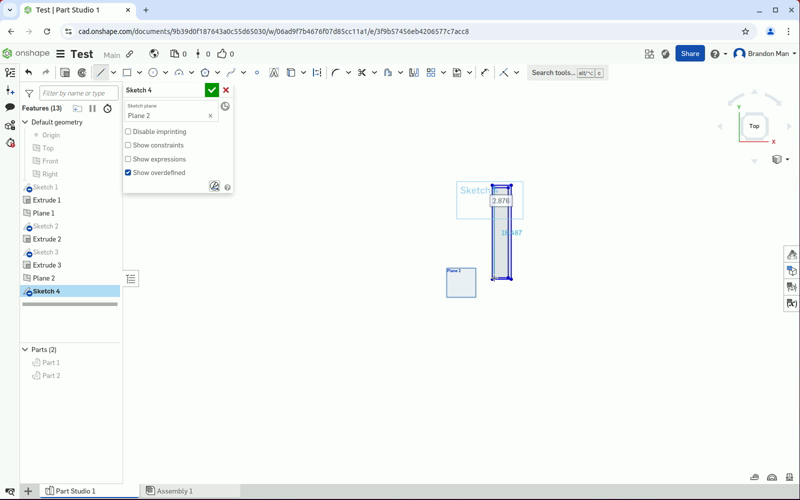
scroll(6)
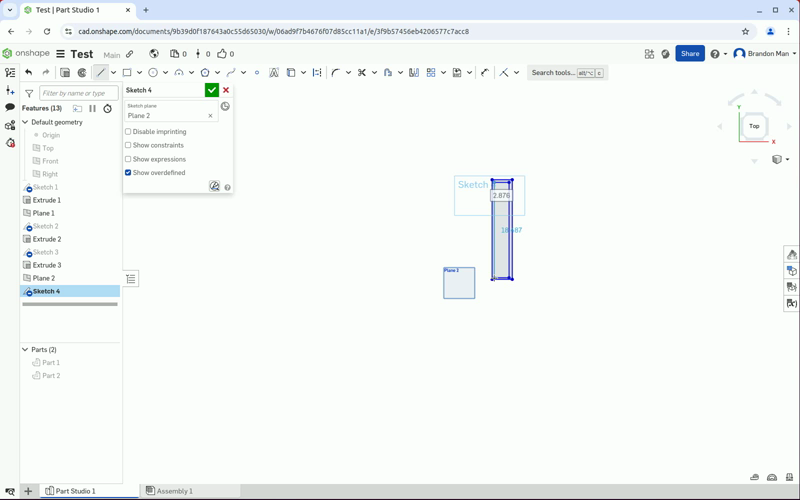
scroll(6)
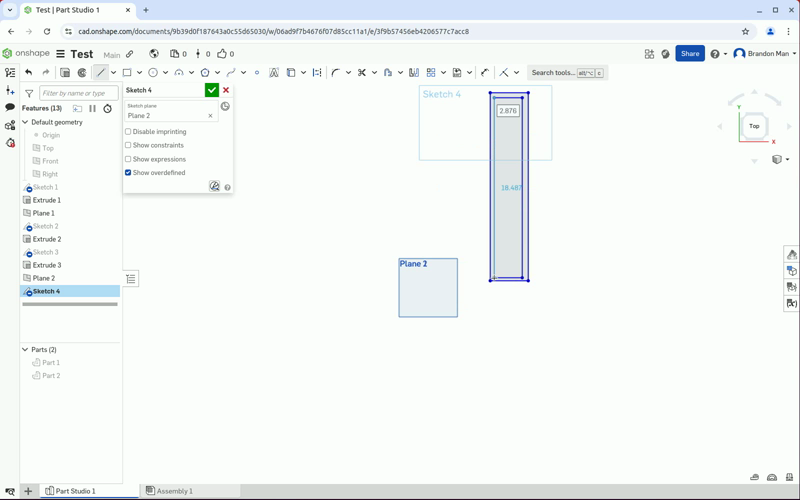
scroll(6)
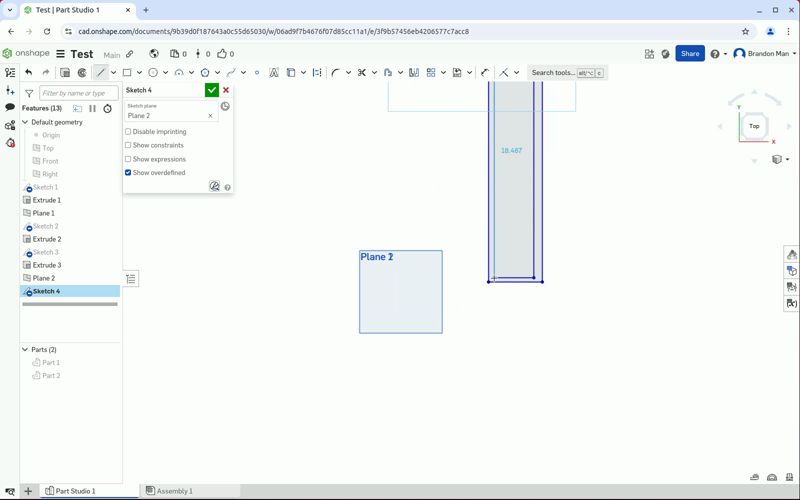
scroll(6)
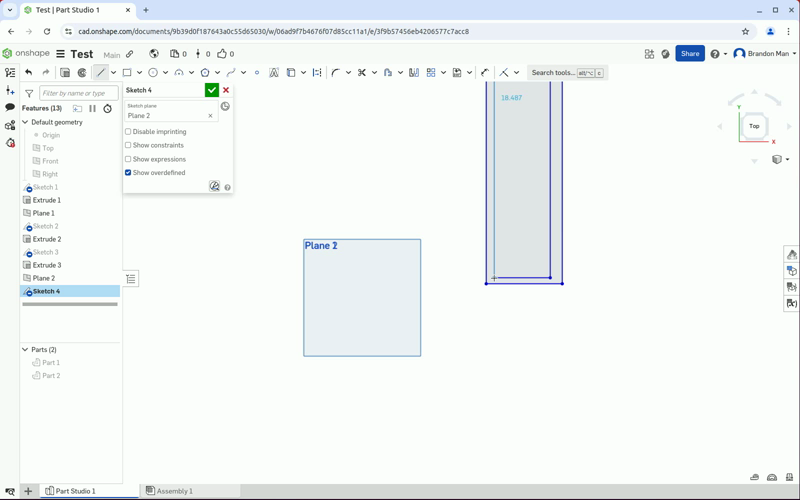
scroll(6)
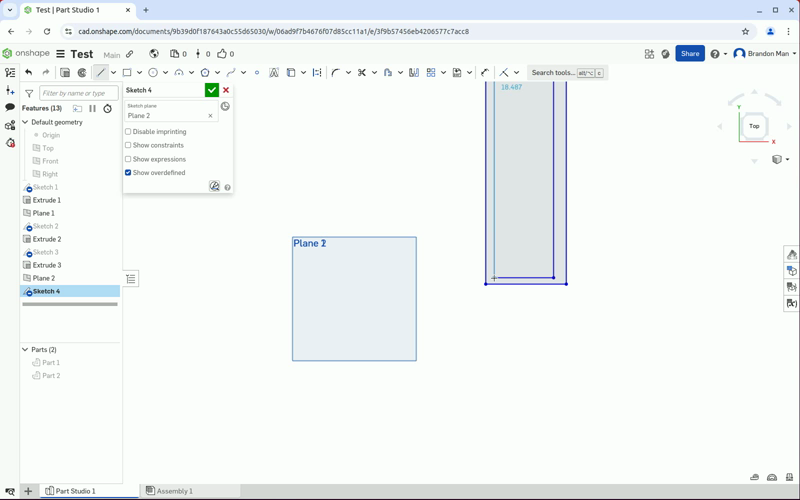
scroll(6)
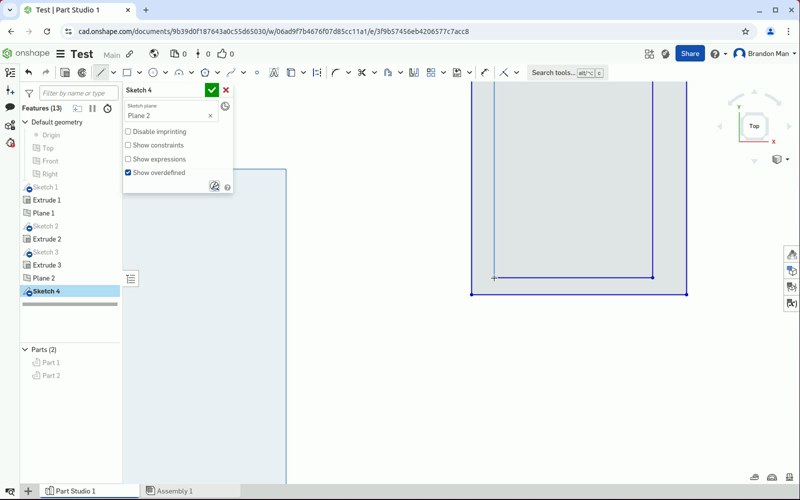
key_up(shift)
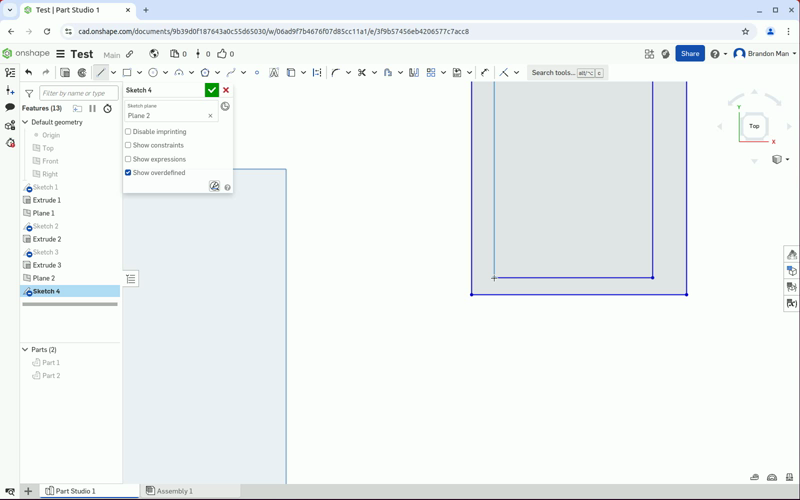
click(494, 277)
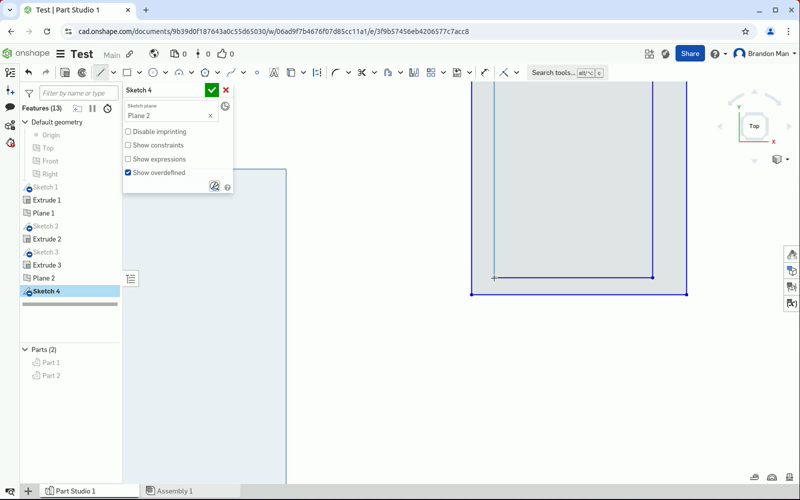
scroll(-6)
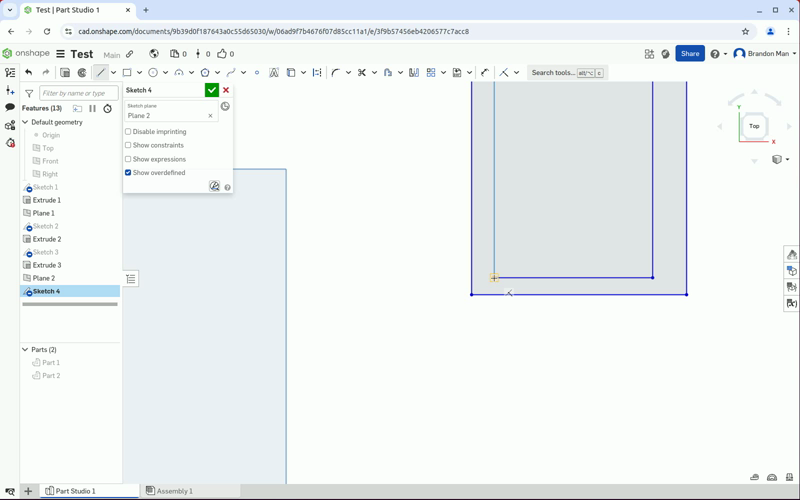
scroll(-6)
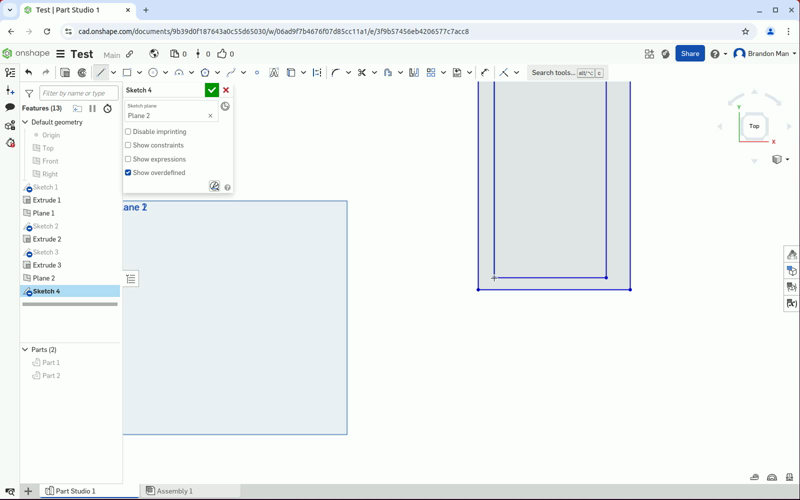
scroll(-6)
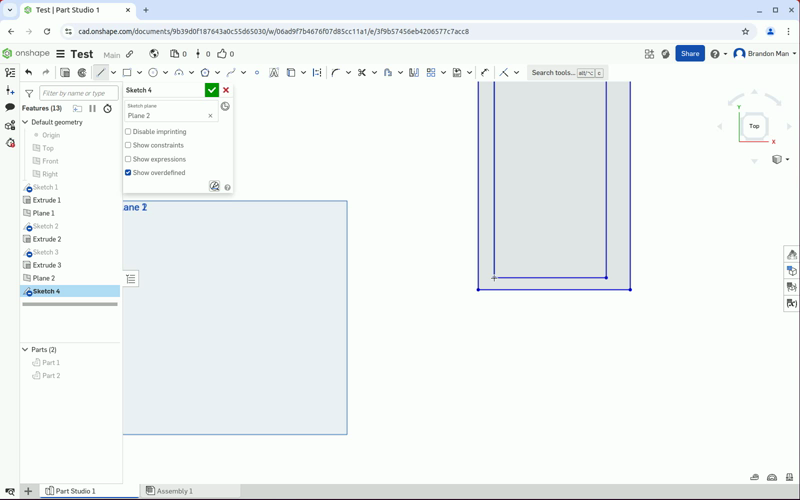
scroll(-6)
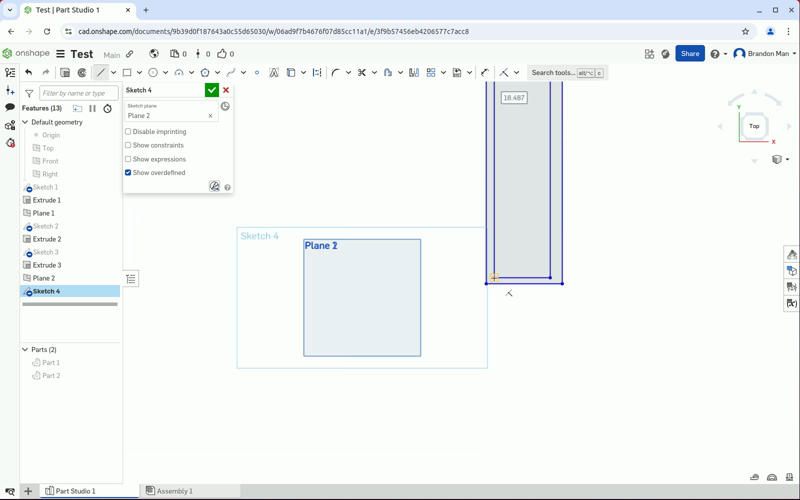
scroll(-6)
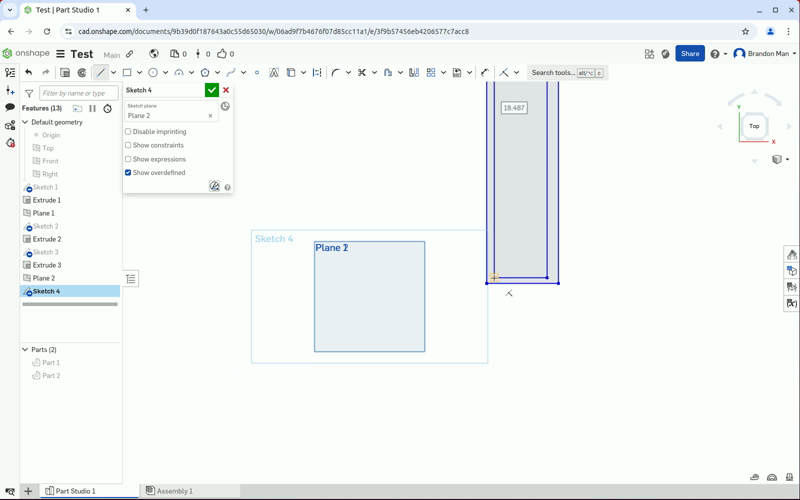
scroll(-6)
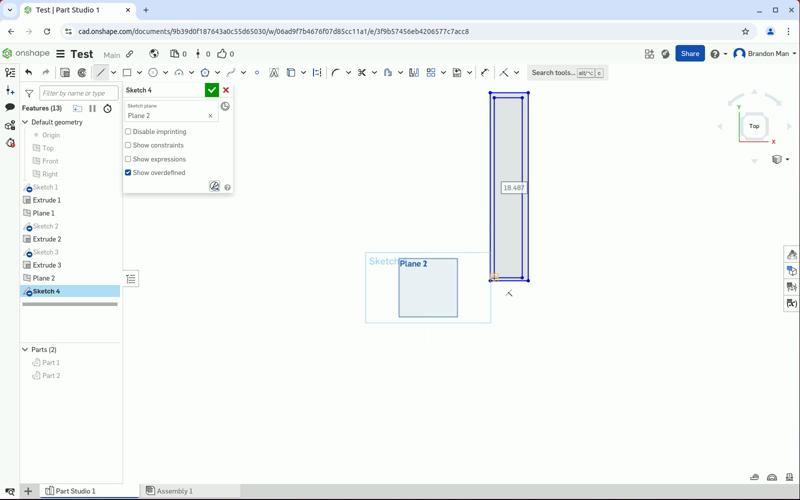
scroll(-6)
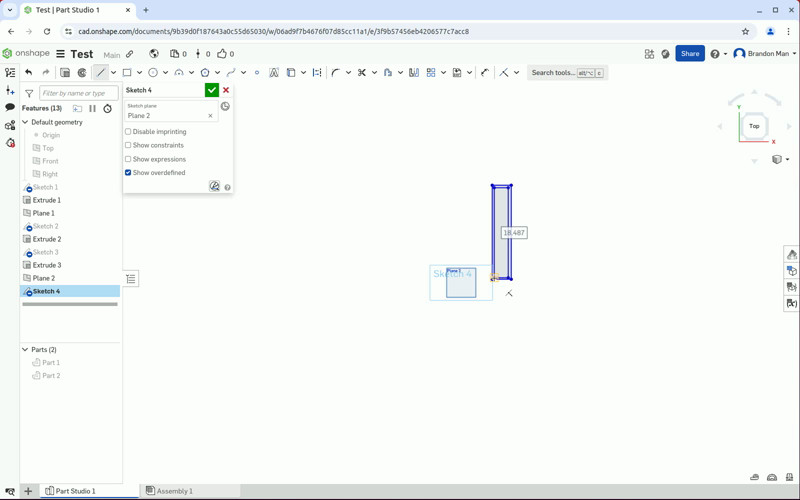
key(esc)
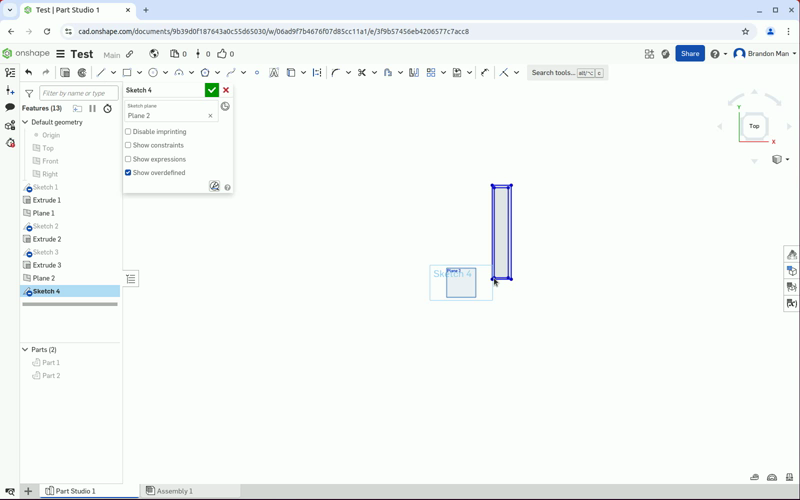
mouse_move(509, 276)
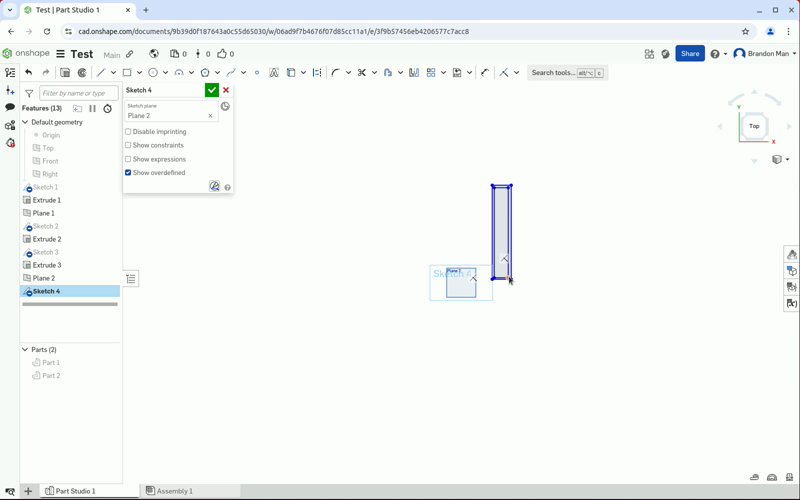
scroll(6)
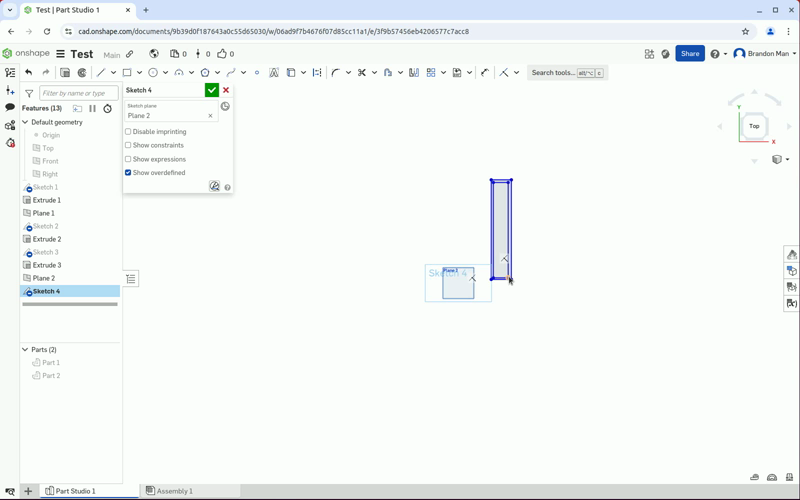
scroll(6)
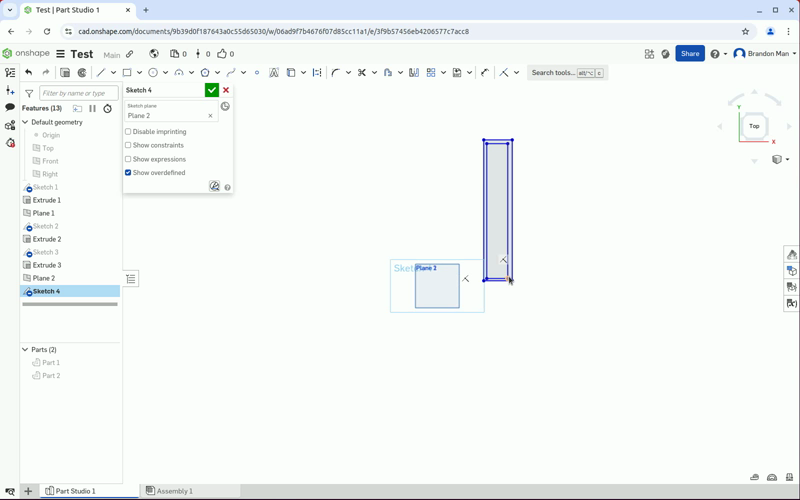
scroll(6)
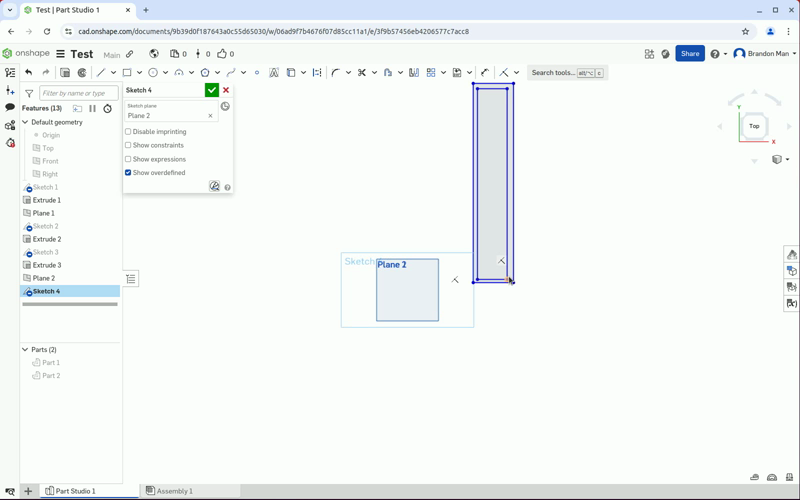
scroll(6)
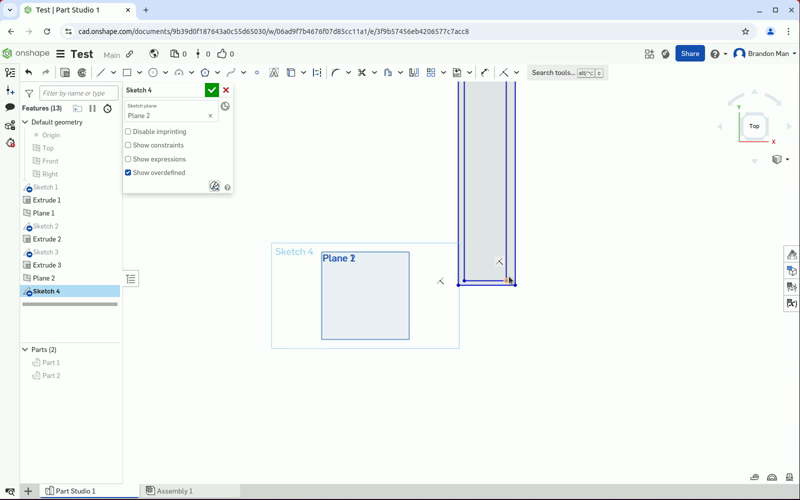
scroll(6)
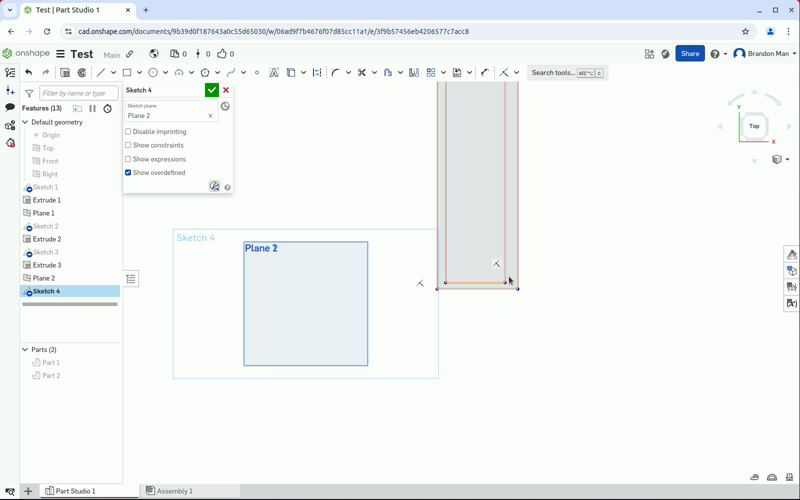
scroll(6)
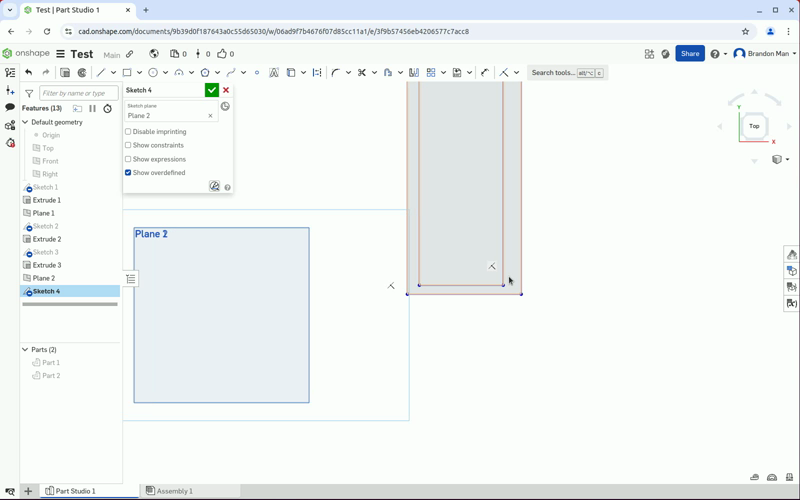
scroll(6)
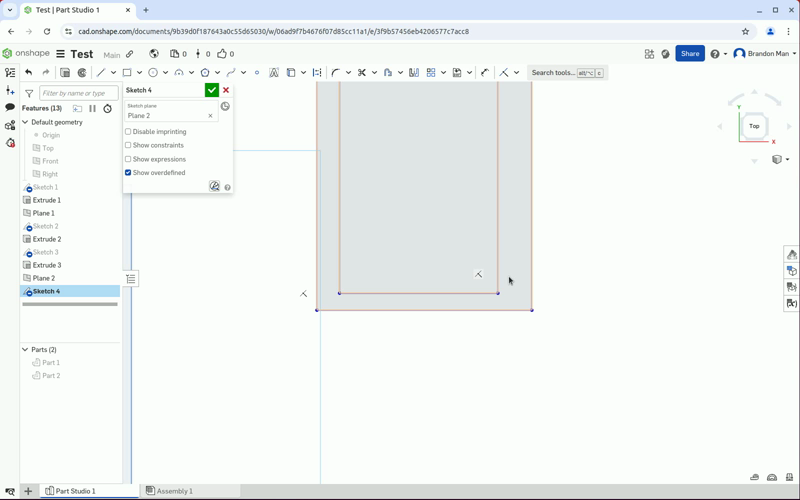
click(509, 276)
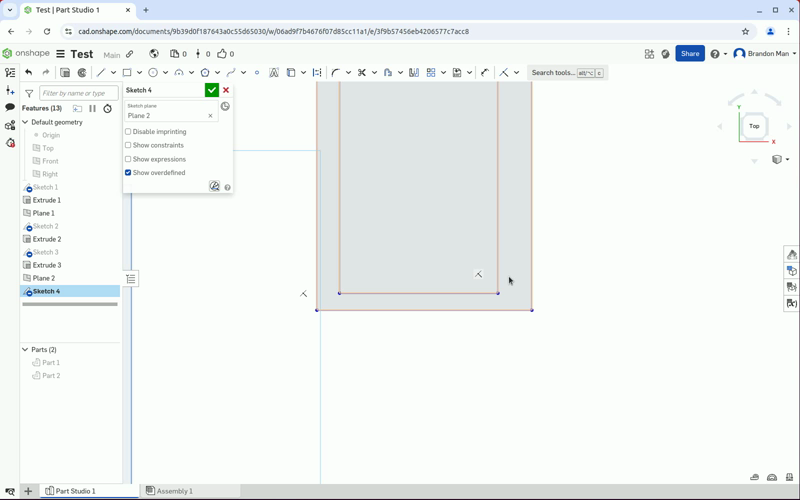
scroll(-6)
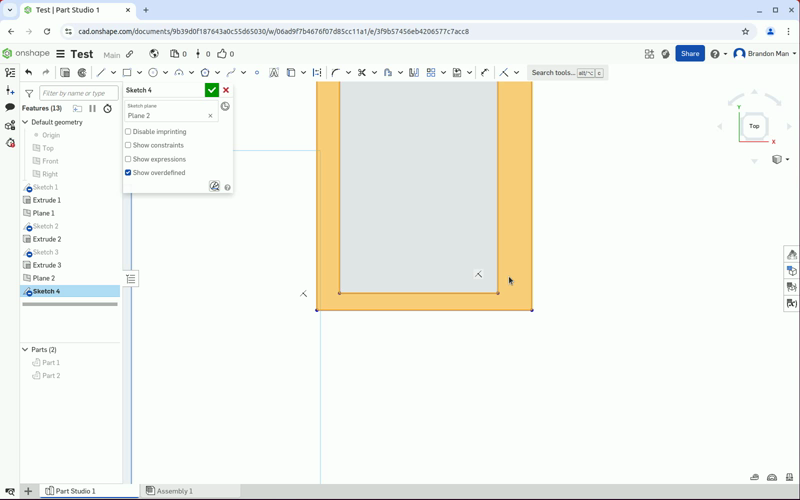
scroll(-6)
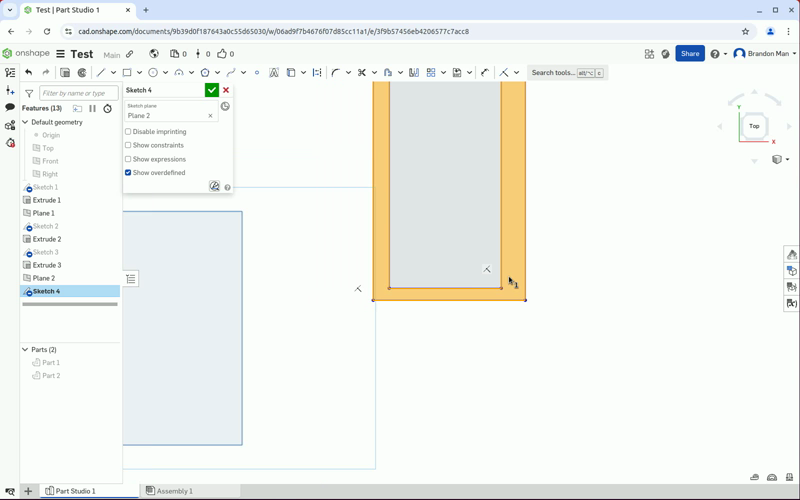
scroll(-6)
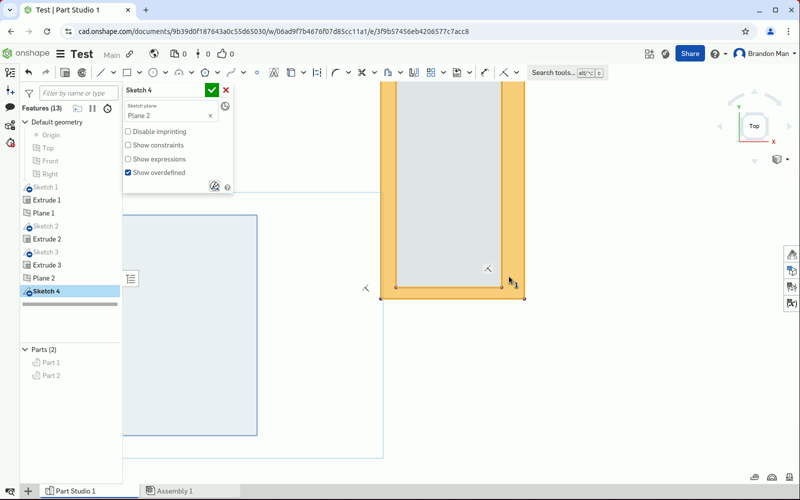
scroll(-6)
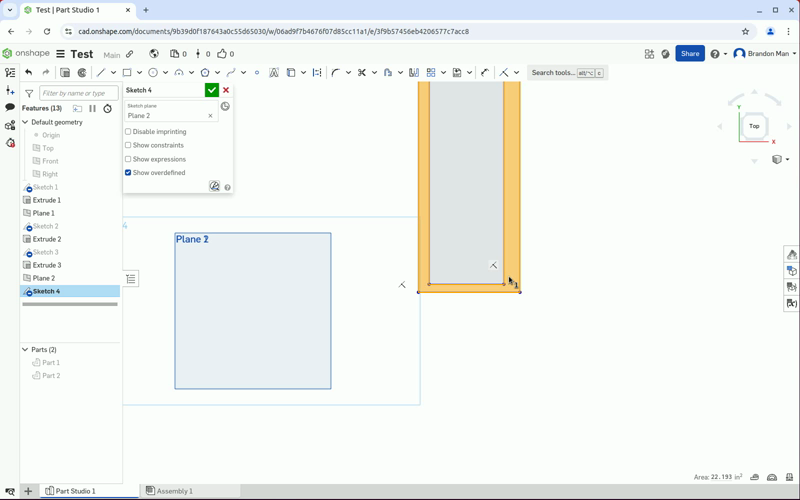
scroll(-6)
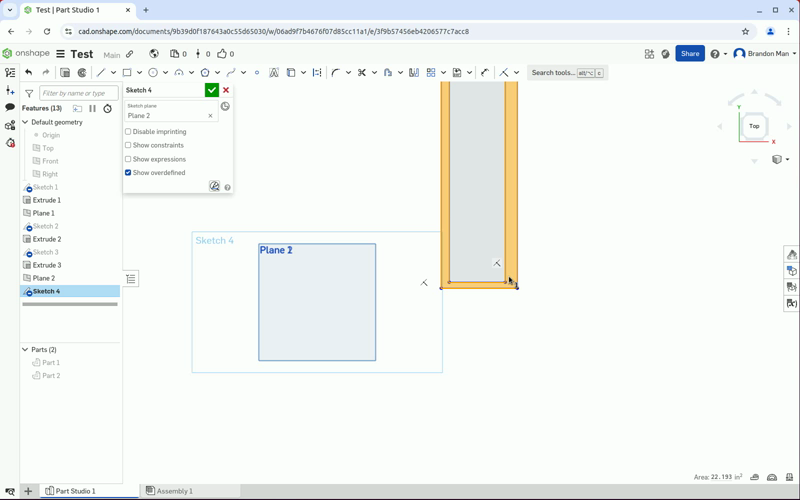
scroll(-6)
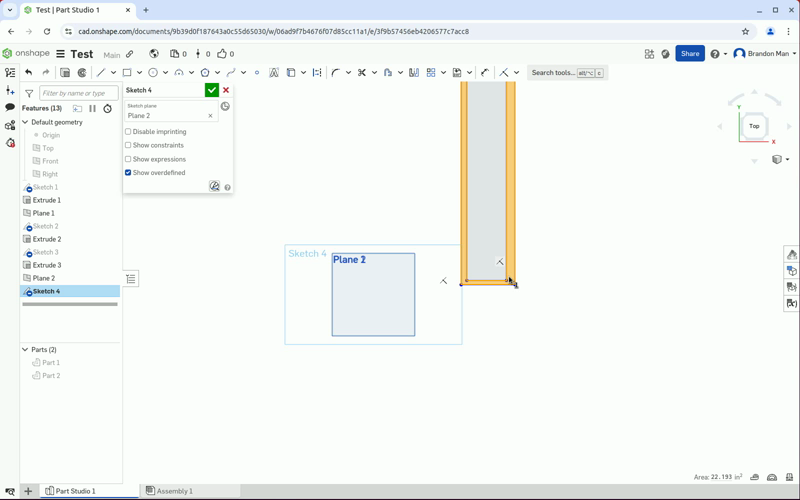
scroll(-6)
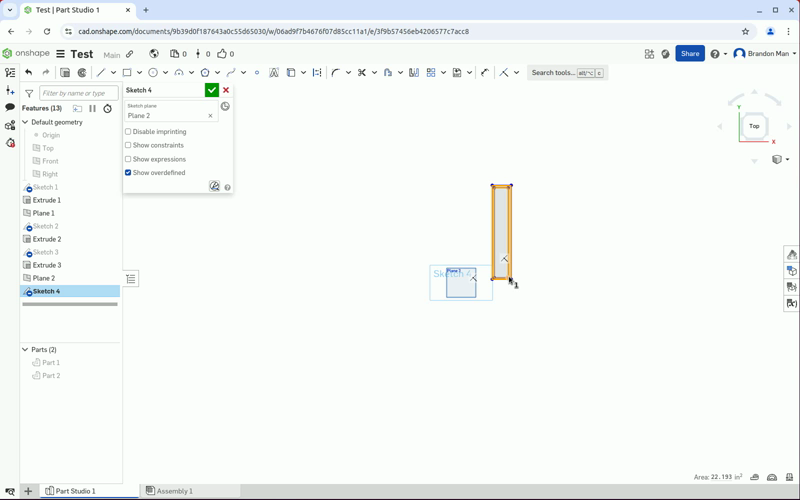
mouse_move(73, 352)
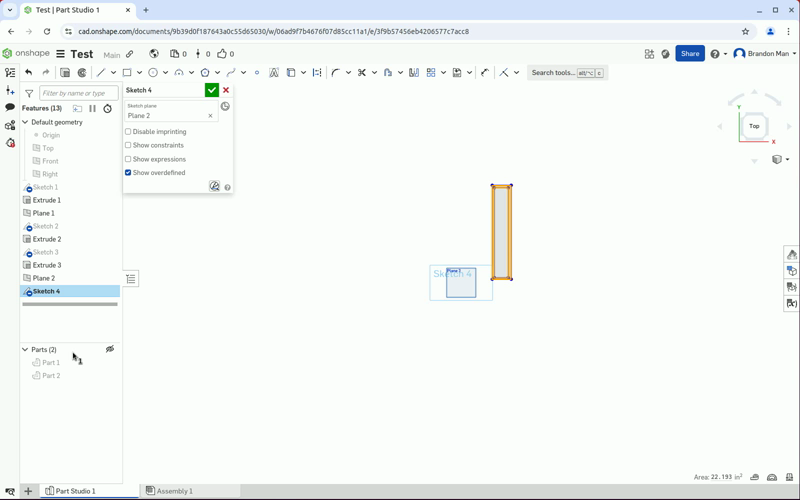
key(shift+y)
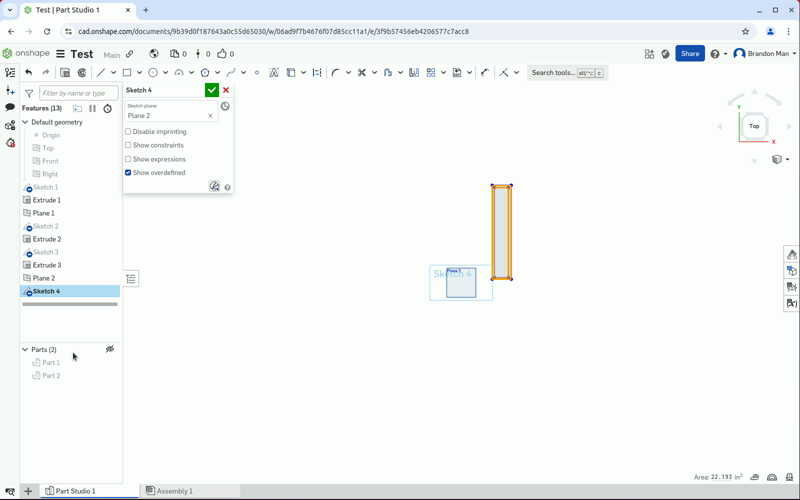
key(shift+e)
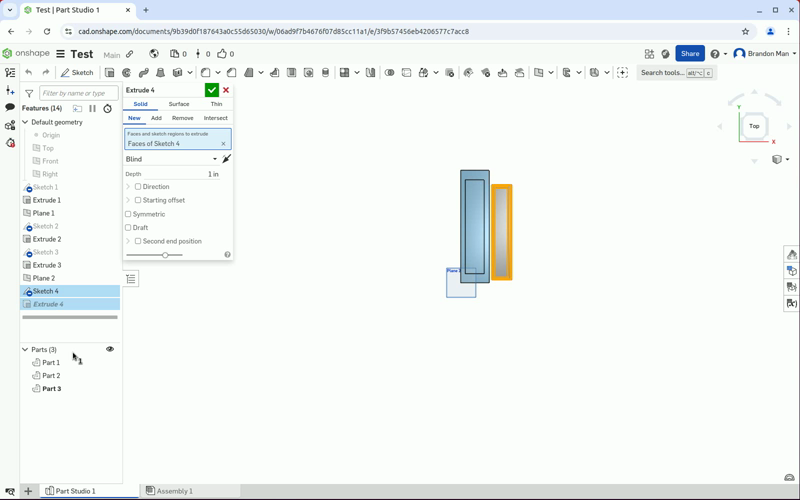
mouse_move(143, 106)
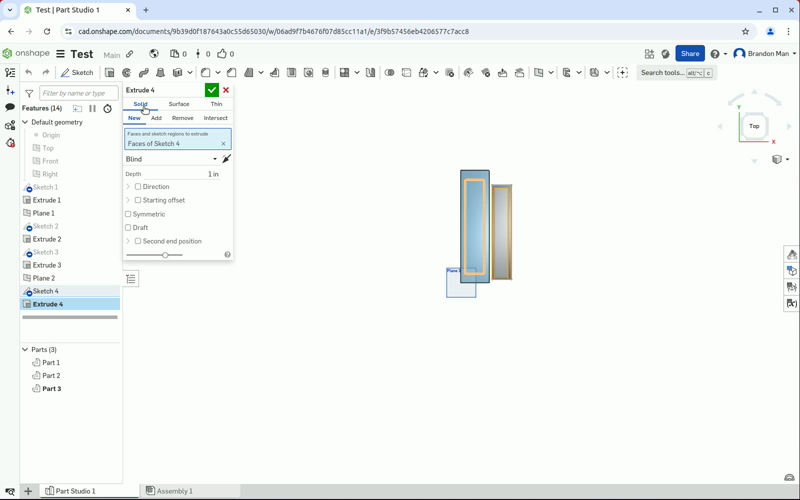
click(143, 106)
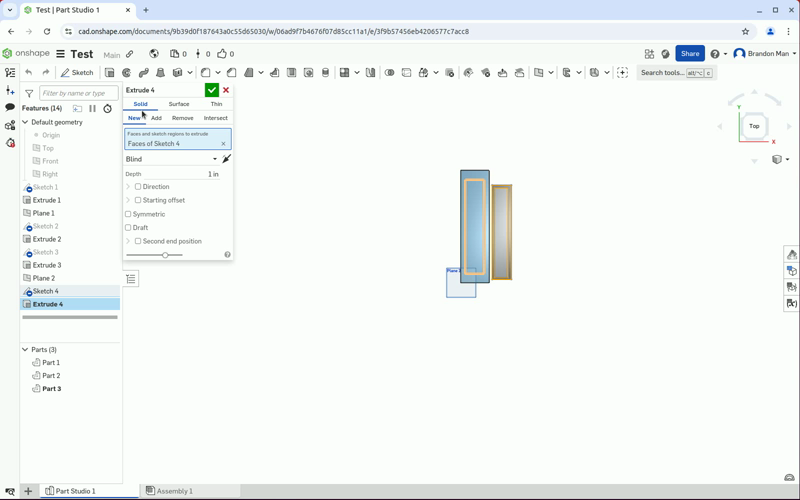
mouse_move(137, 120)
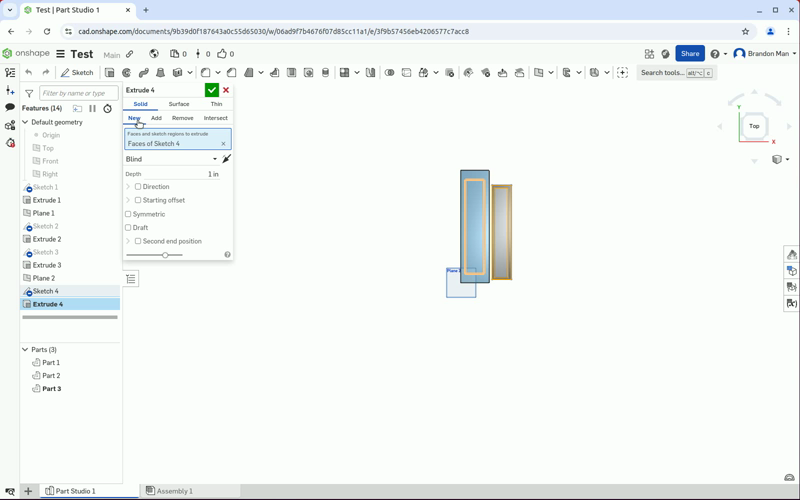
click(137, 120)
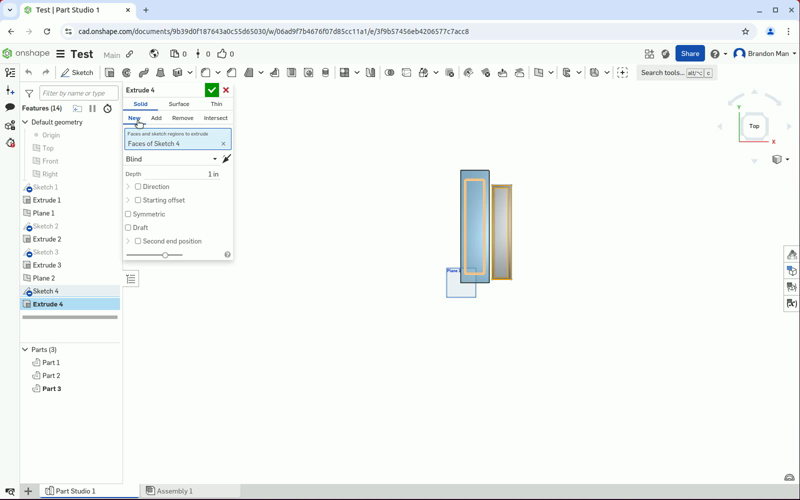
key(tab, 4)
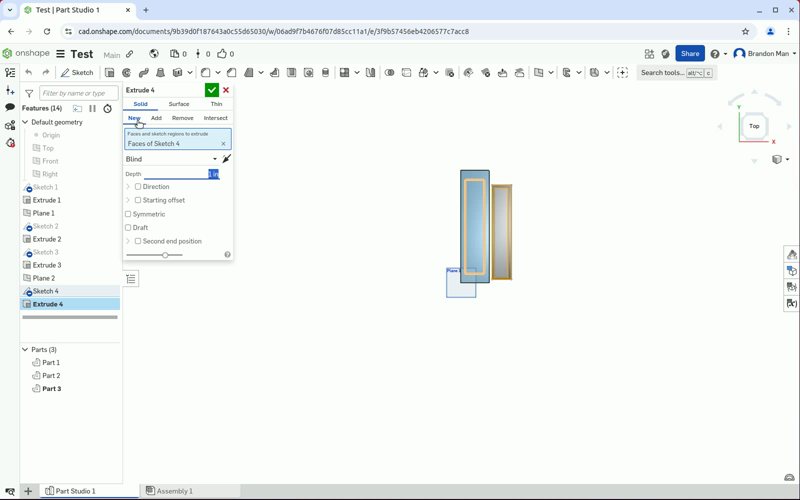
text(0.963)
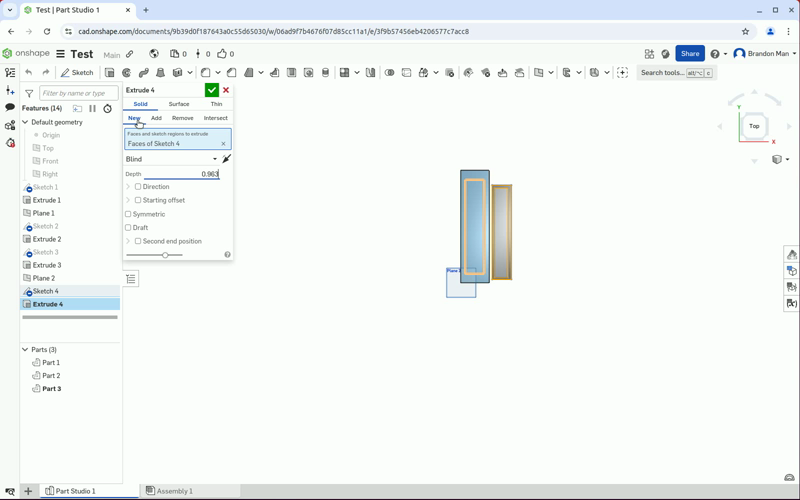
key(enter)
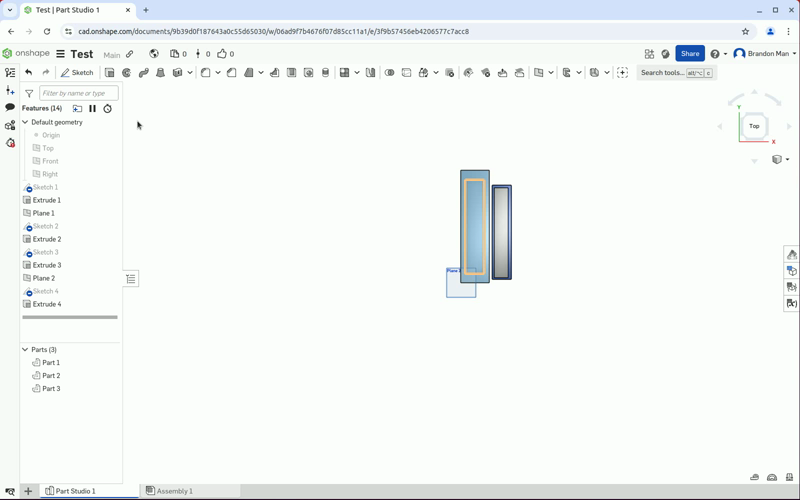
key(shift+h)
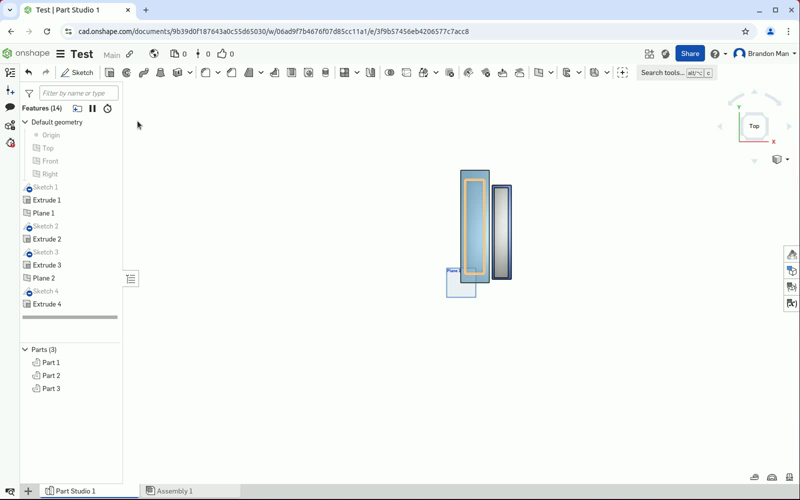
key(shift+h)
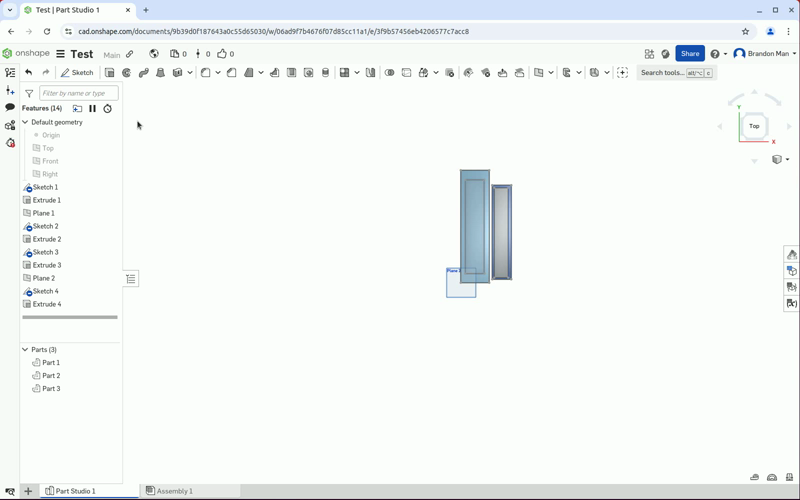
key(shift+7)
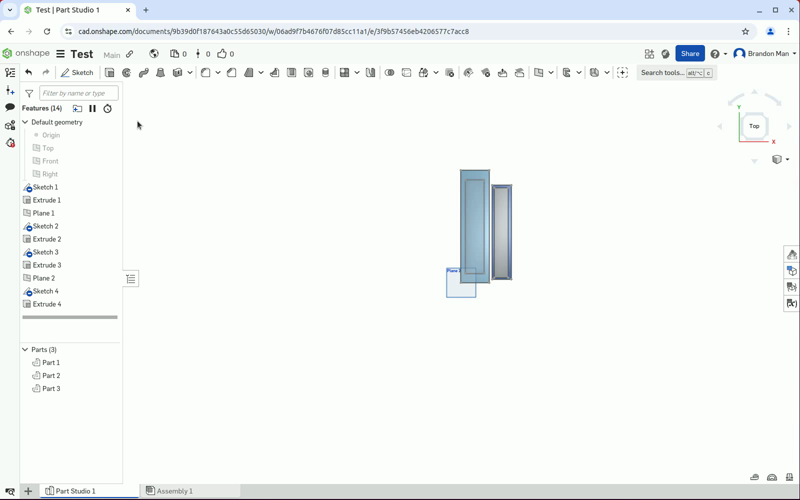
key(up, 3)
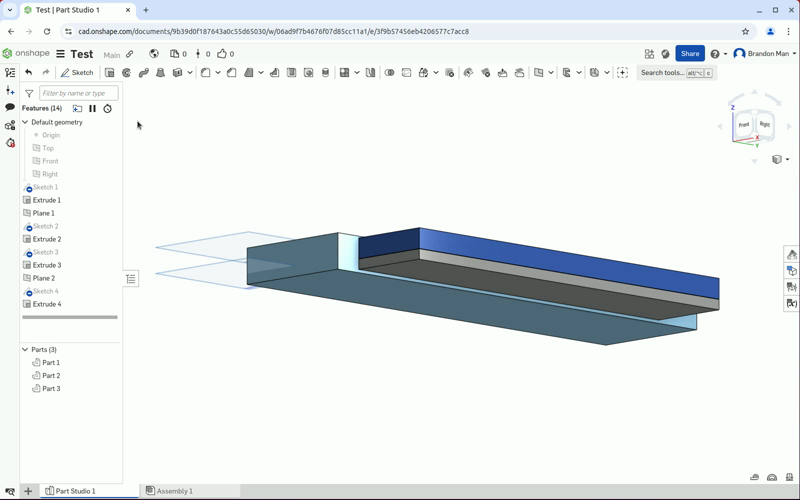
key(left, 3)
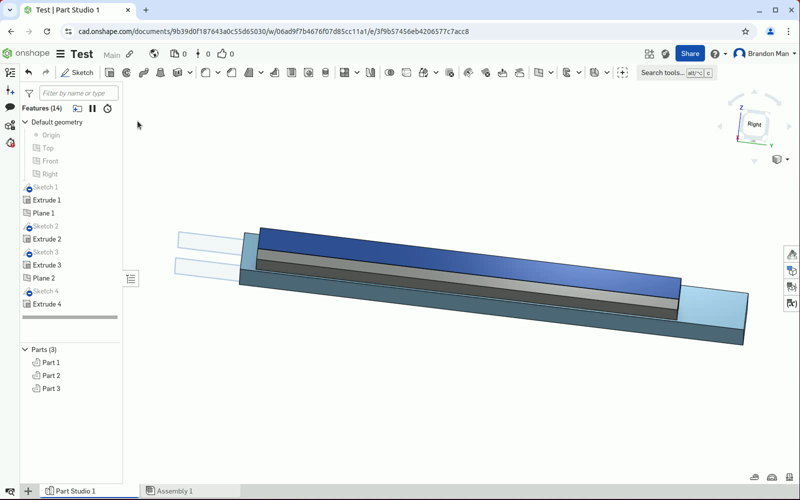
key(right, 3)
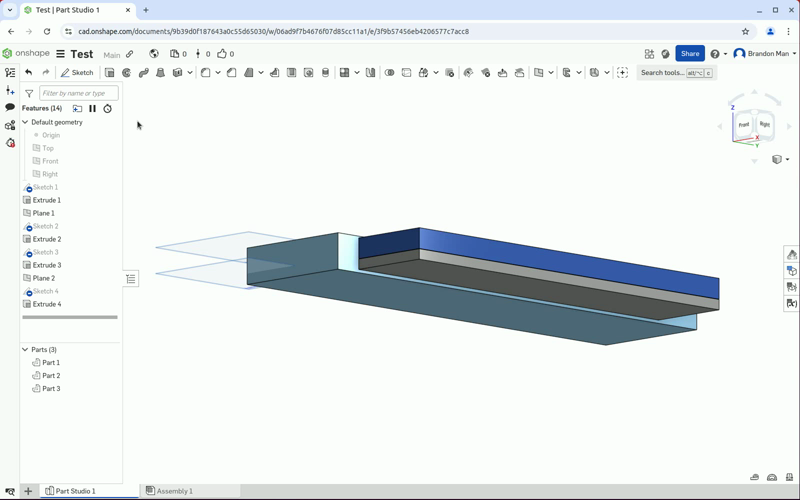
key(down, 3)
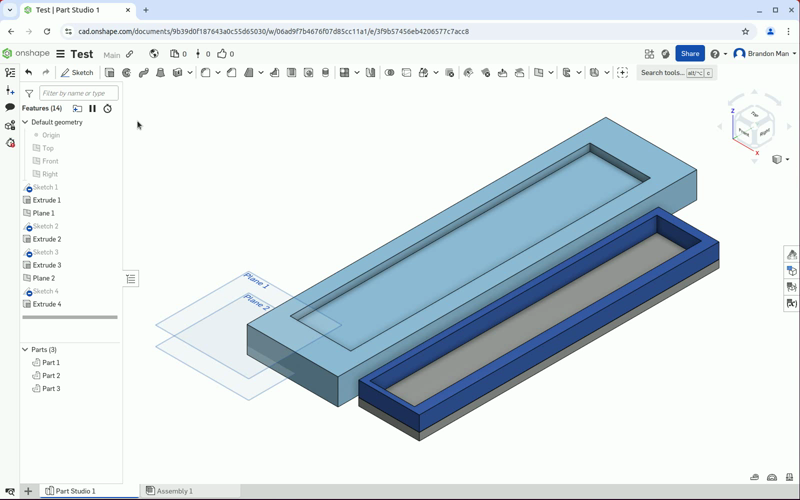
mouse_move(73, 189)
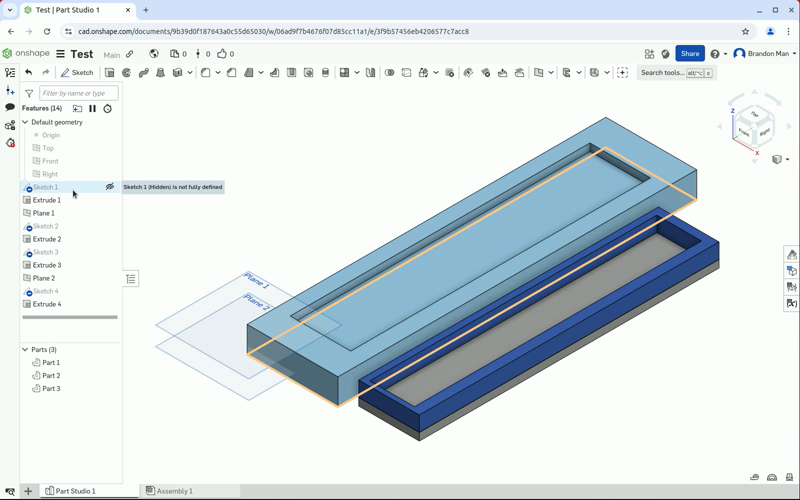
click(73, 189)